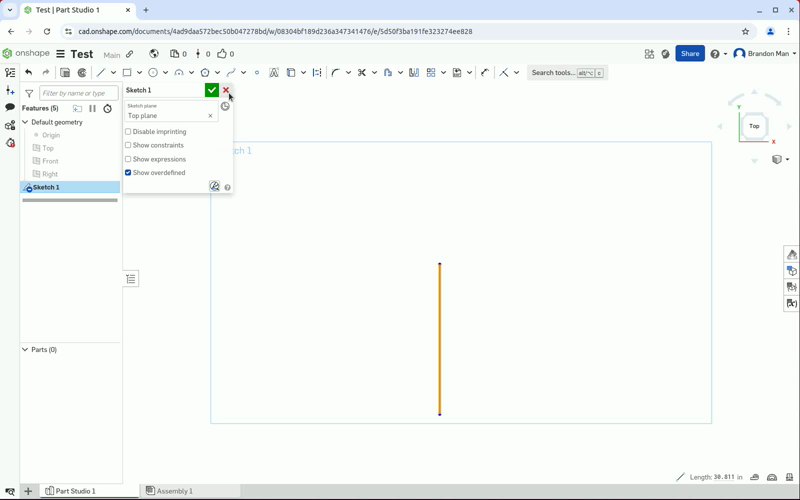
key(shift+h)
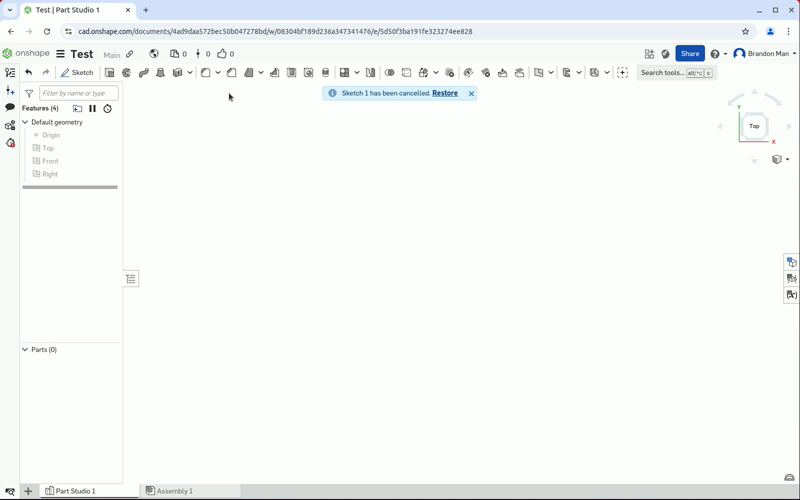
mouse_move(73, 352)
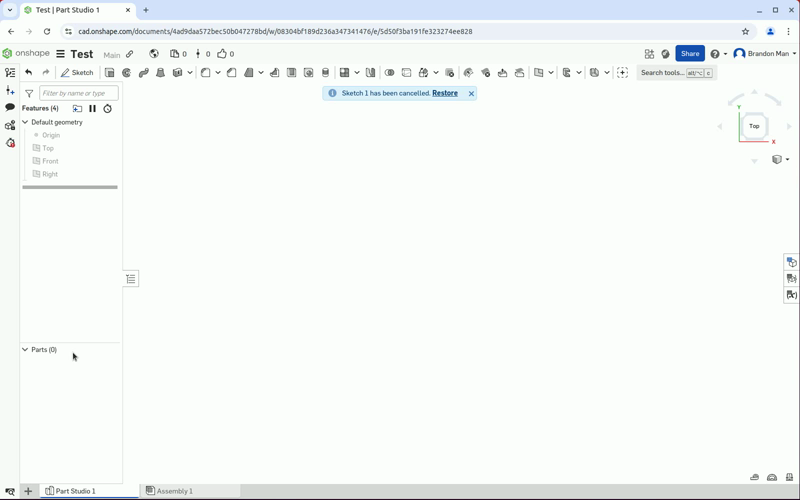
key(y)
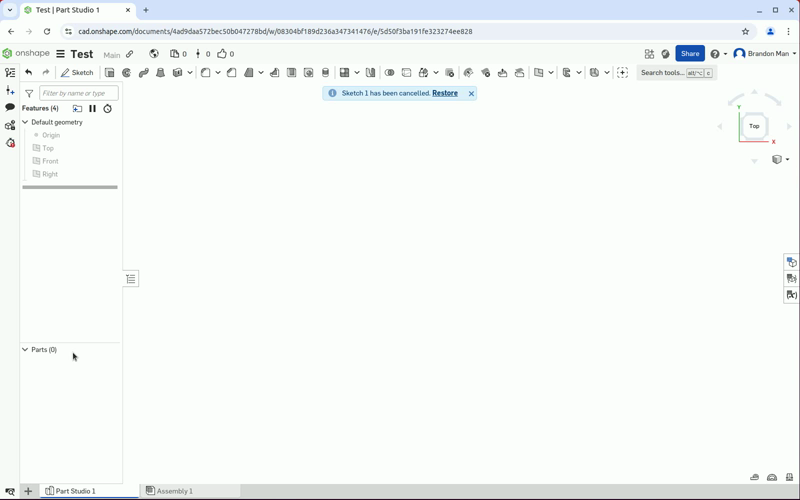
key(shift+p)
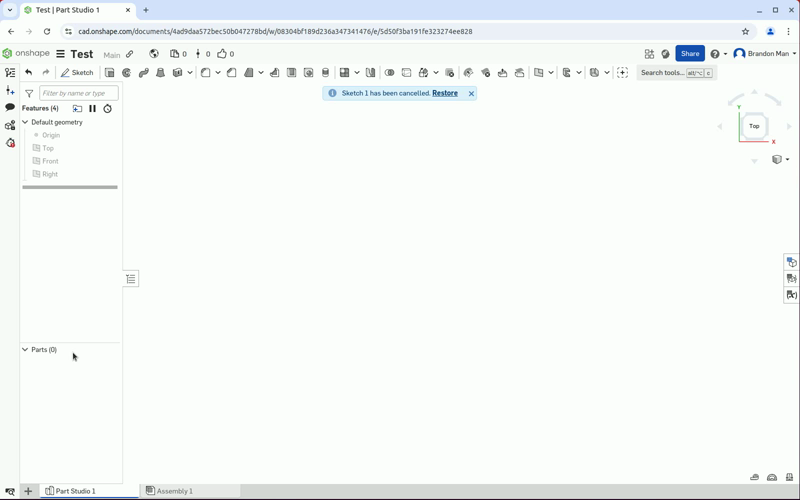
key(space)
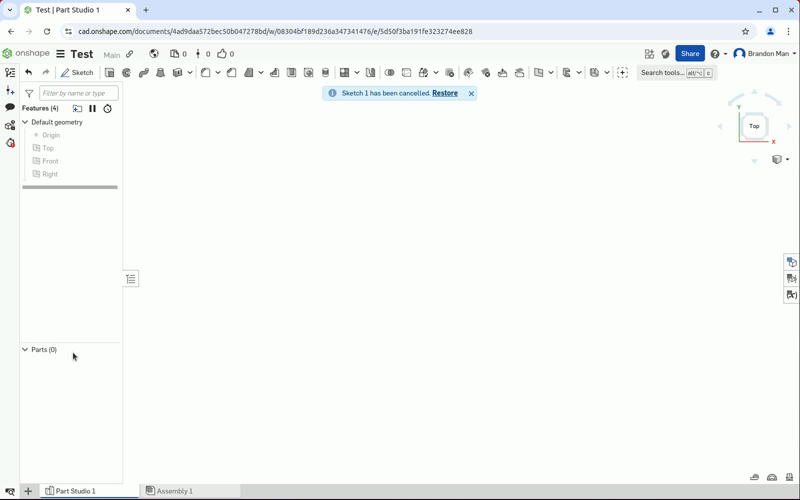
key_down(shift)
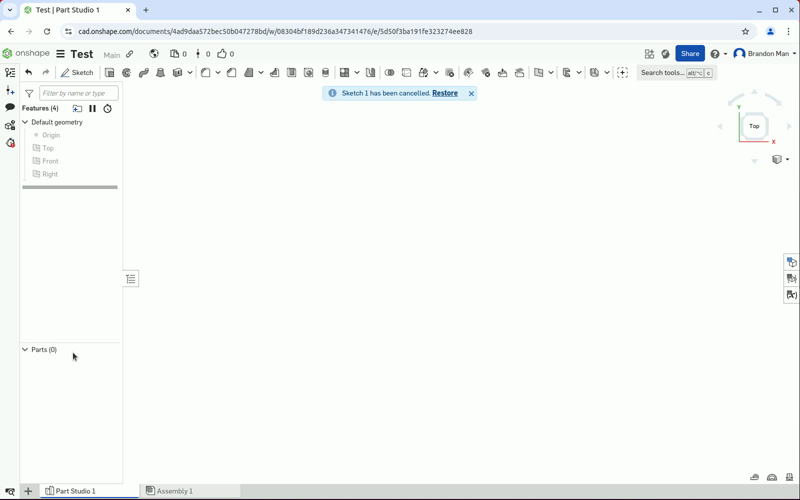
key(up)
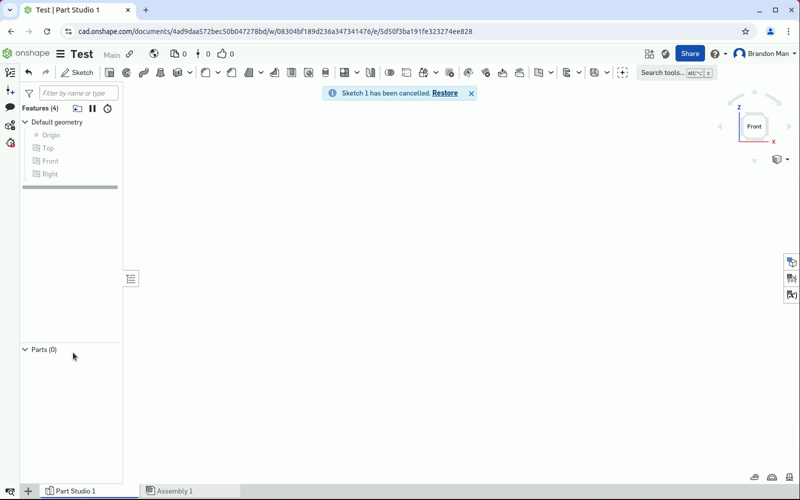
key_up(shift)
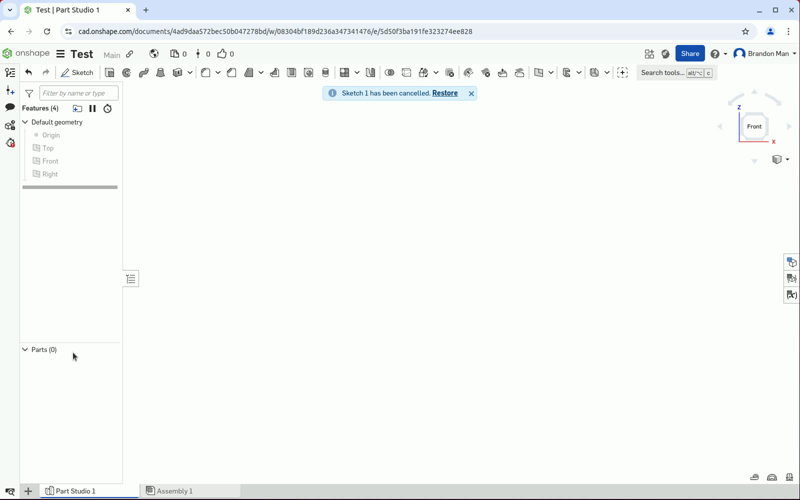
mouse_move(73, 352)
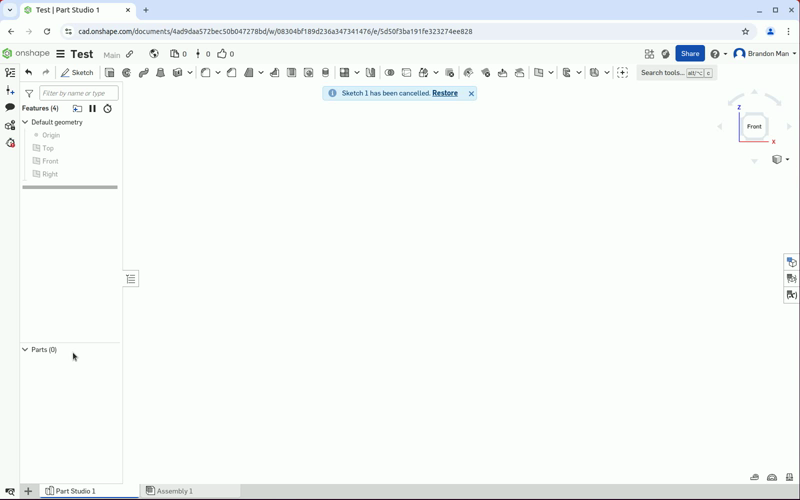
key(shift+y)
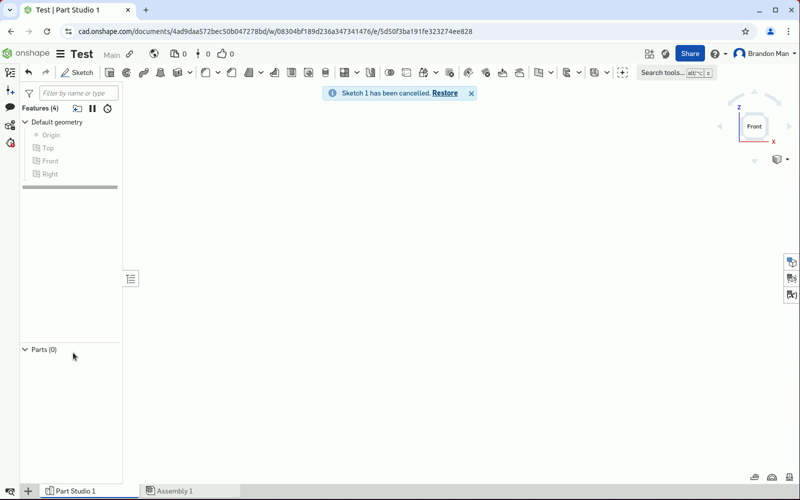
key(shift+s)
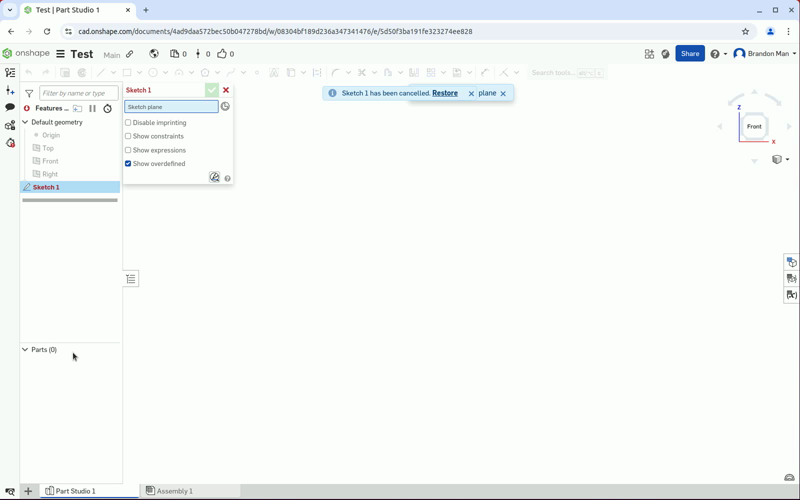
mouse_move(73, 163)
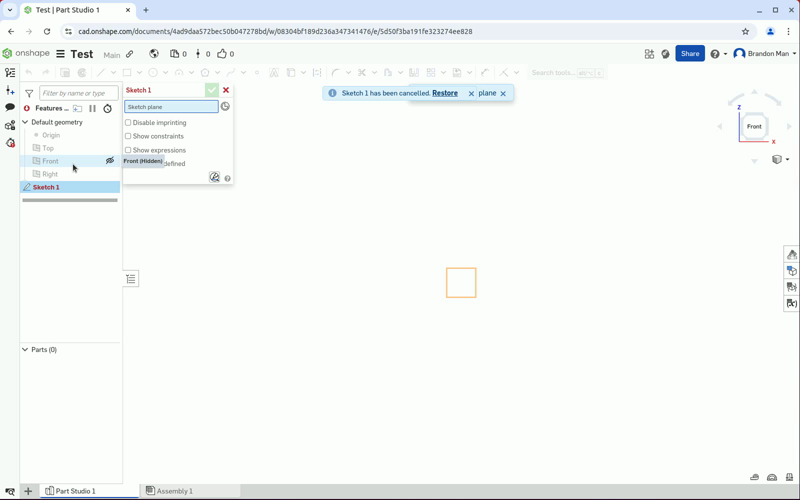
click(73, 163)
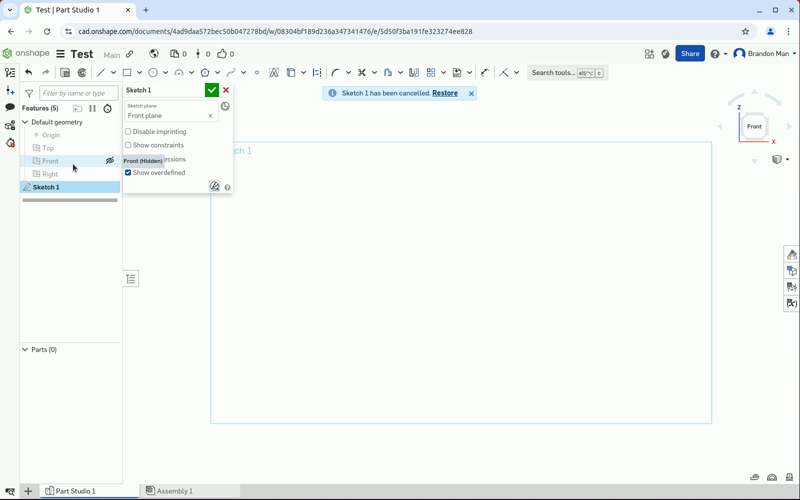
mouse_move(73, 352)
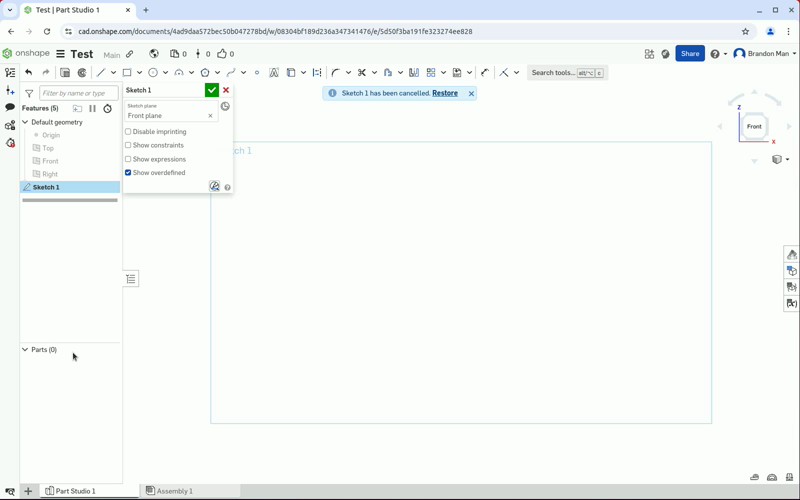
key(y)
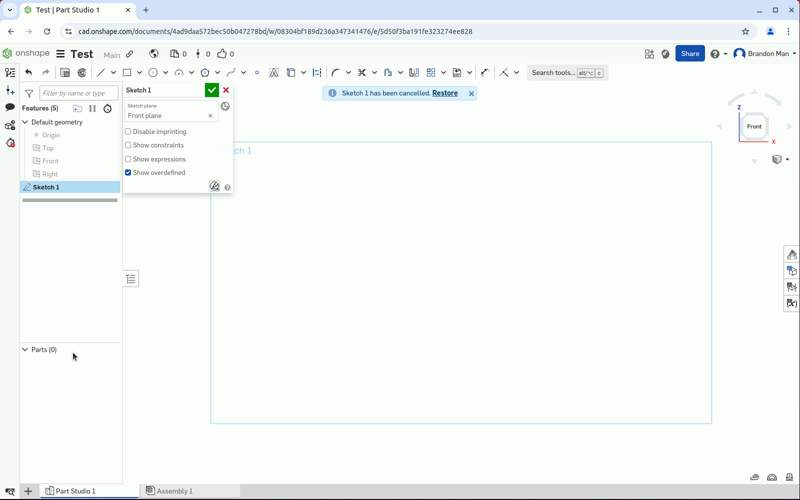
key(l)
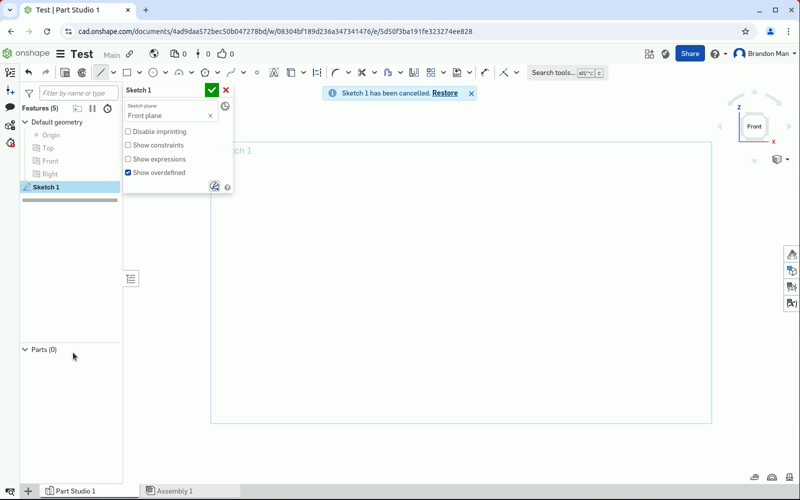
key_down(shift)
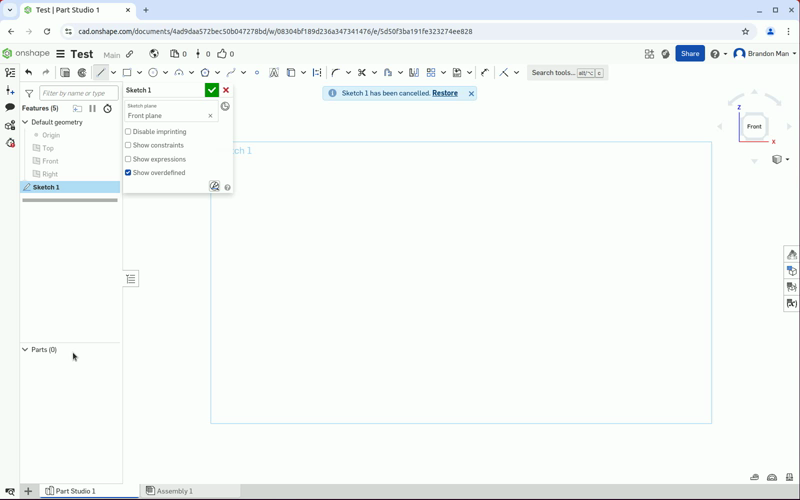
mouse_move(376, 339)
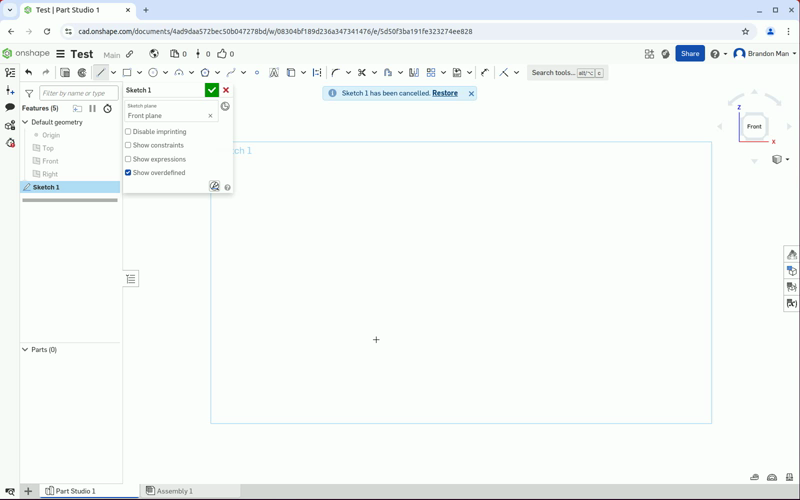
click(376, 339)
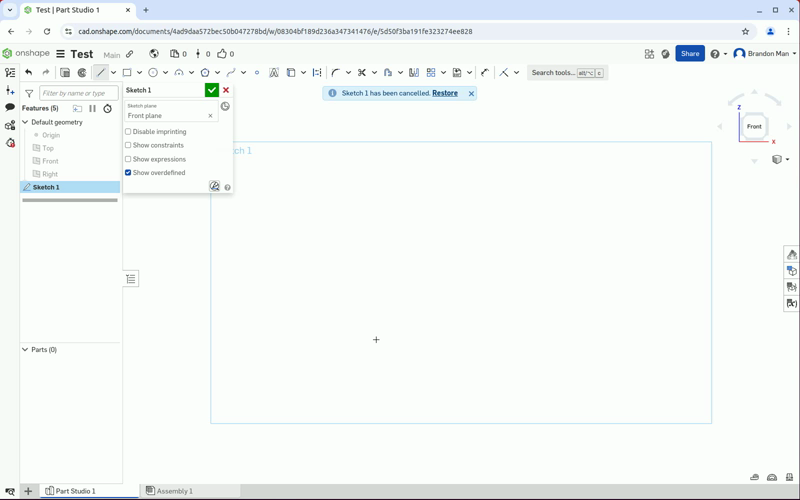
key_up(shift)
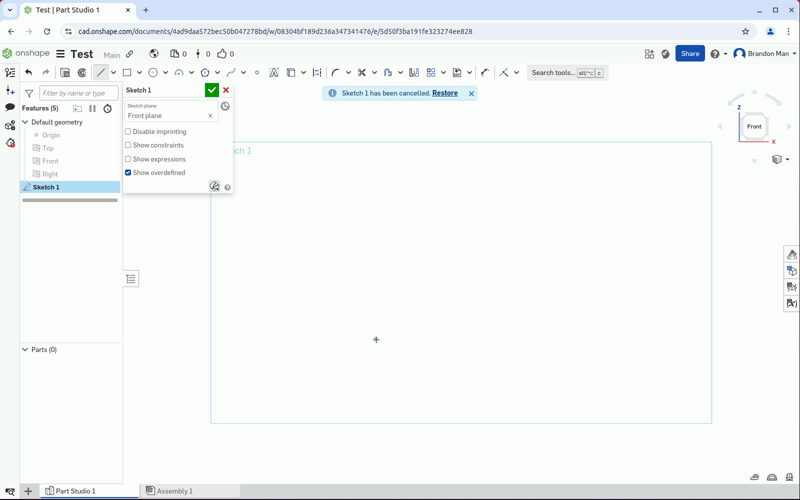
key_down(shift)
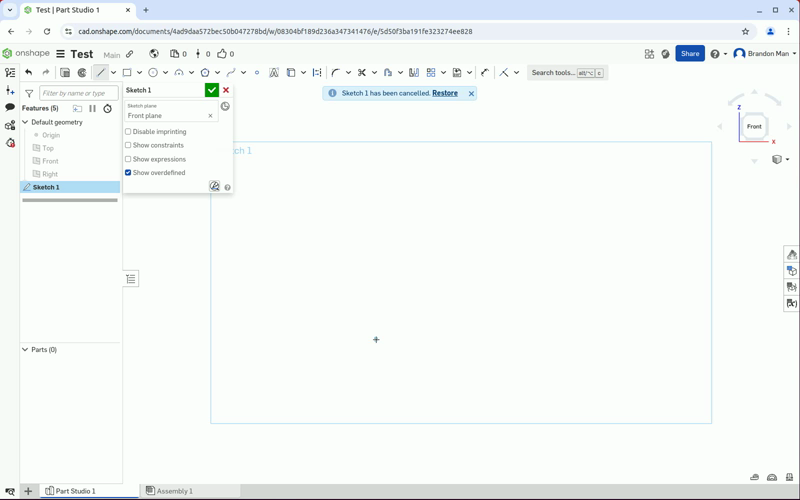
mouse_move(544, 339)
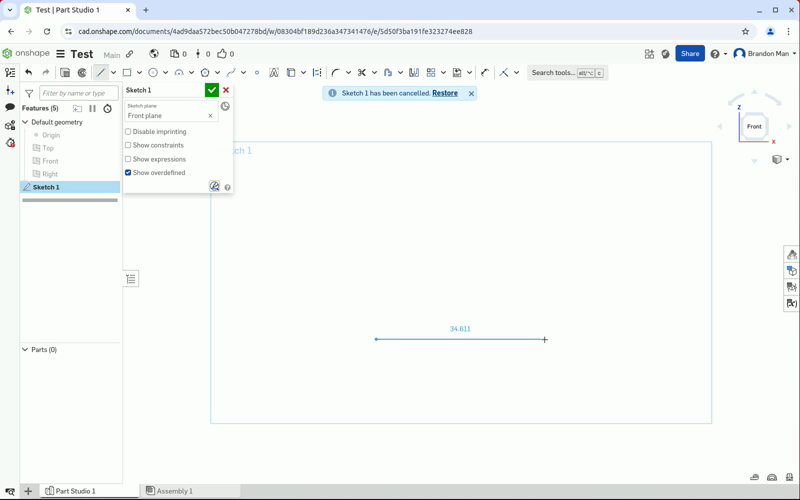
click(544, 339)
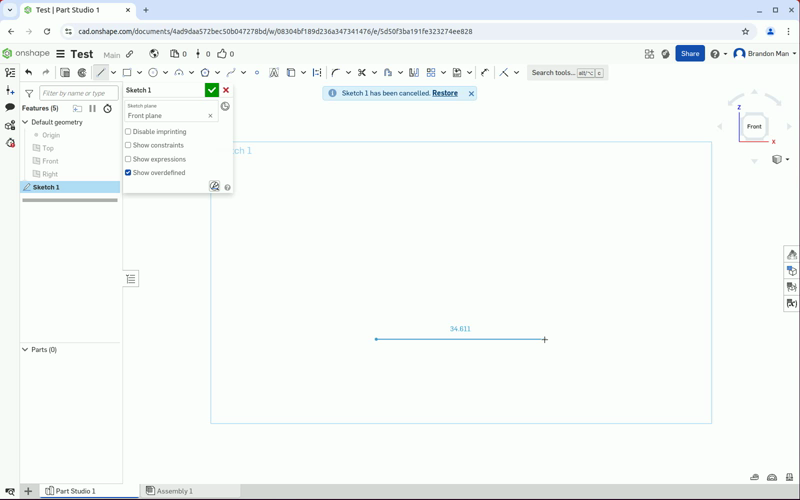
key_up(shift)
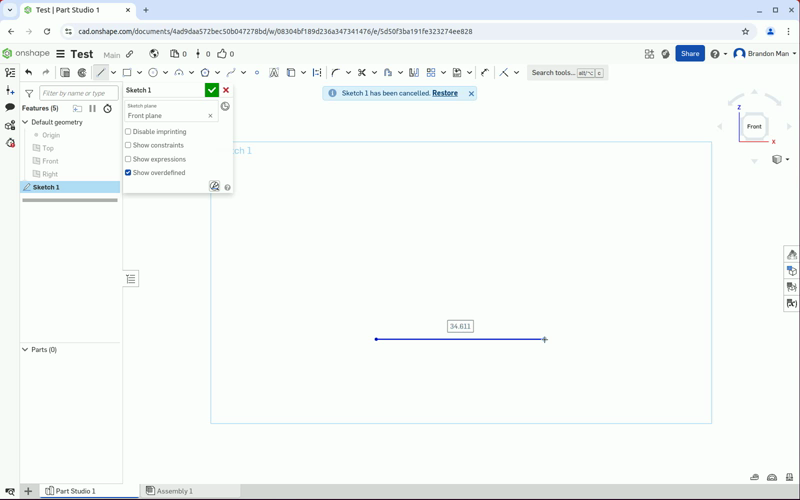
key_down(shift)
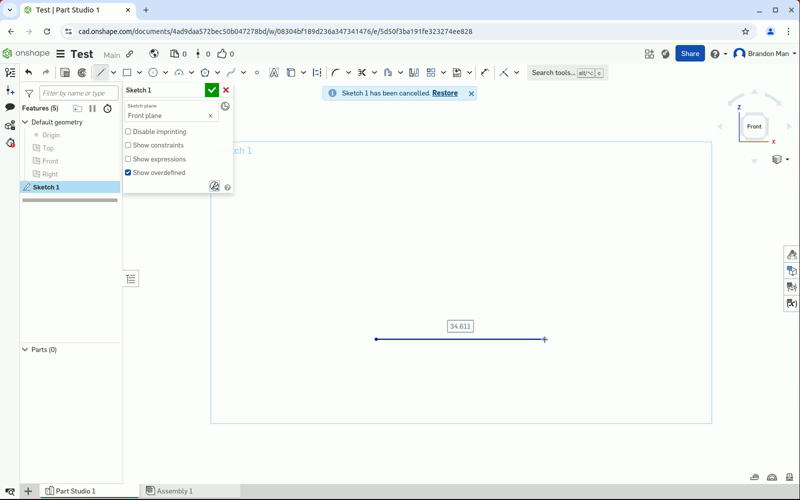
mouse_move(544, 227)
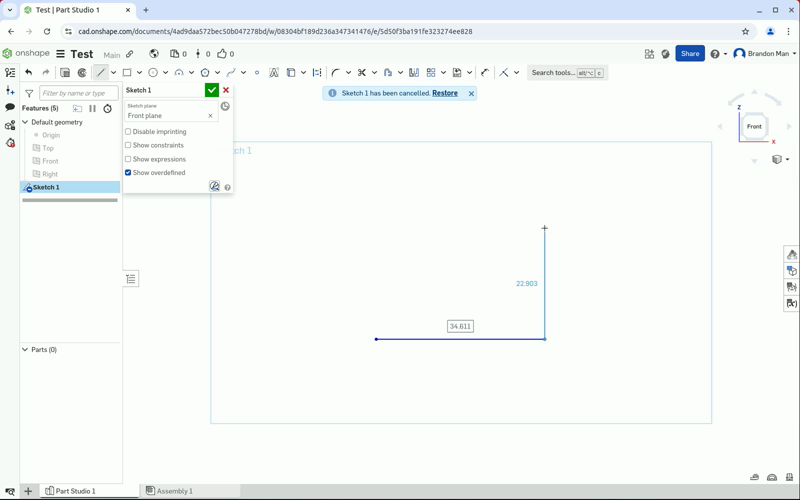
click(544, 227)
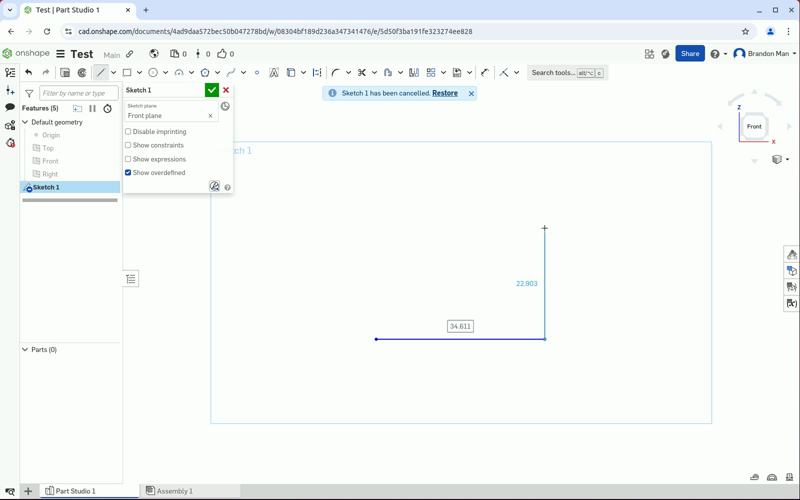
key_up(shift)
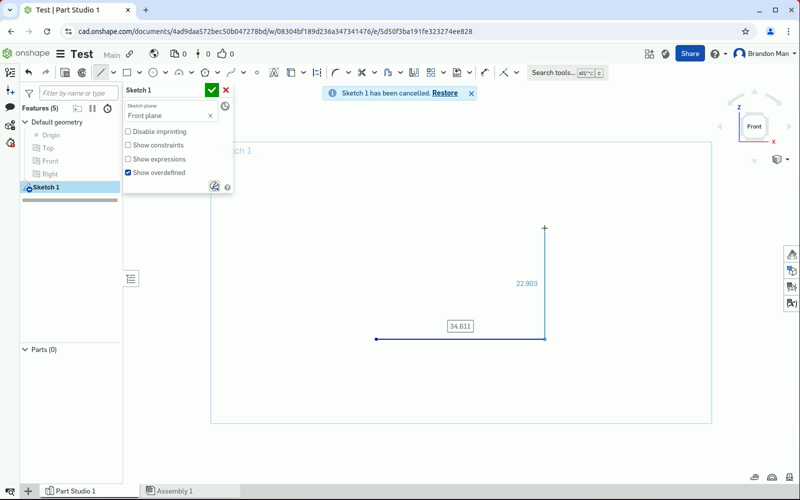
key_down(shift)
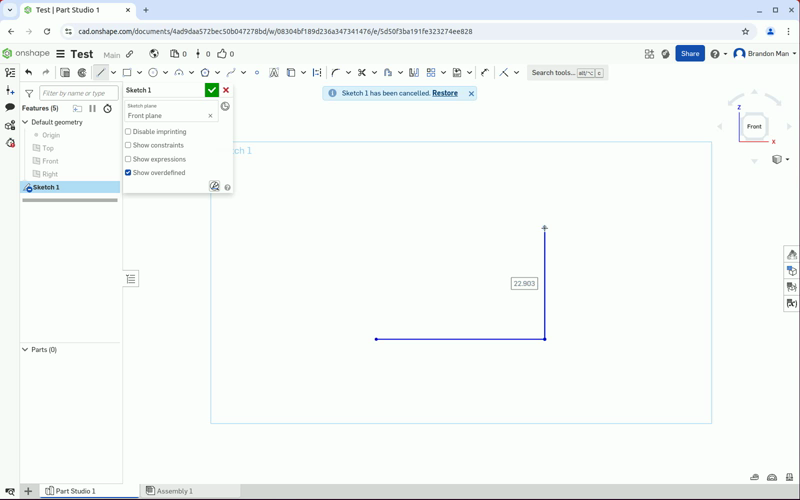
mouse_move(376, 227)
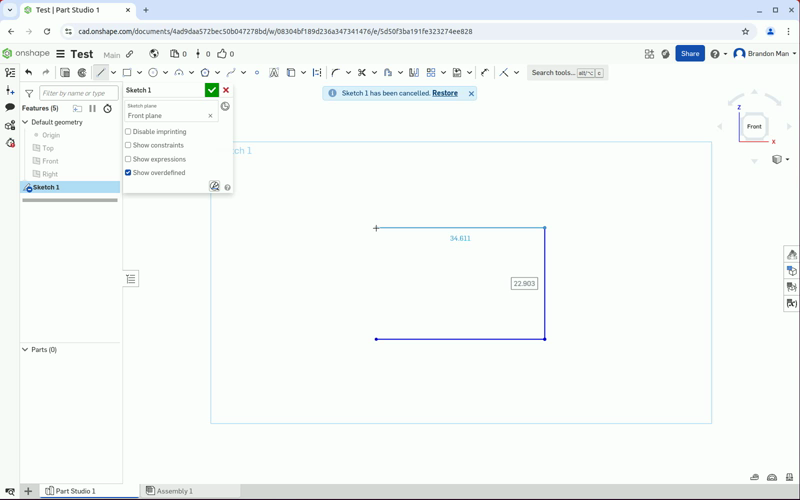
click(376, 227)
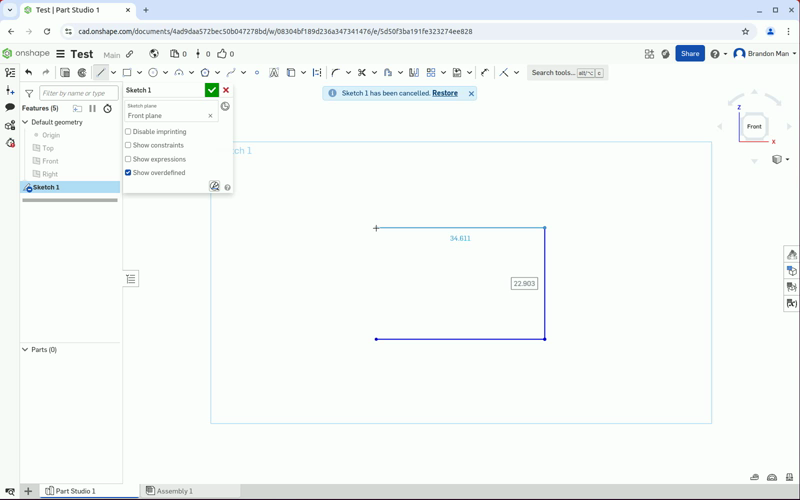
key_up(shift)
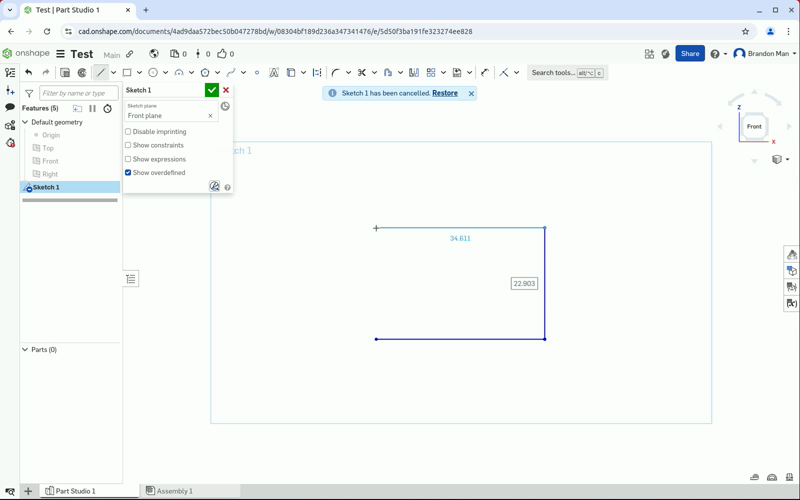
key_down(shift)
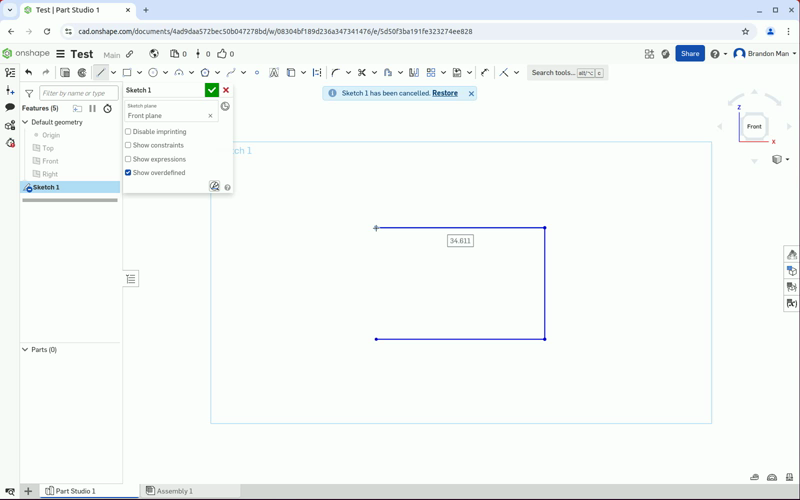
mouse_move(376, 339)
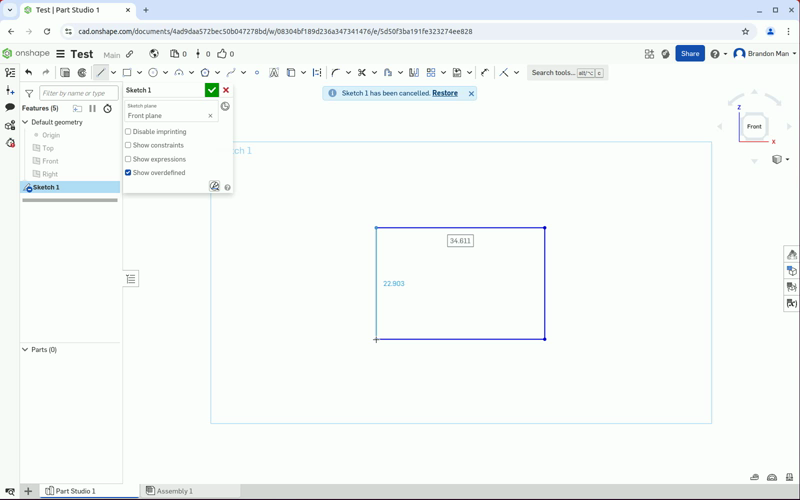
key_up(shift)
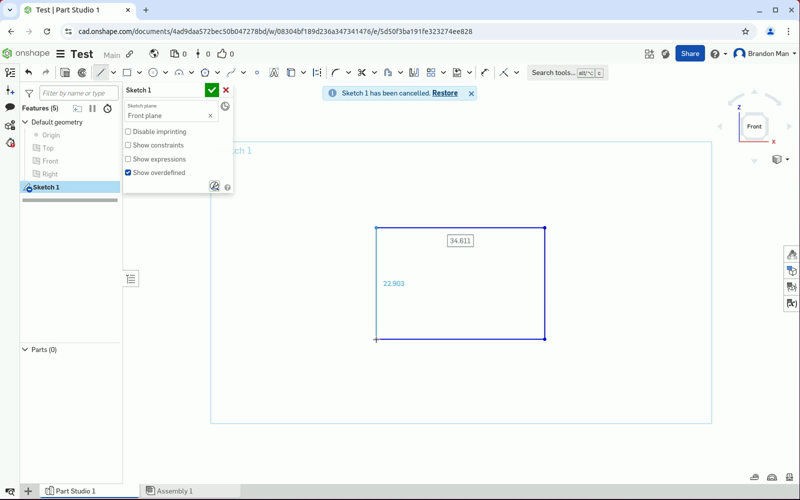
click(376, 339)
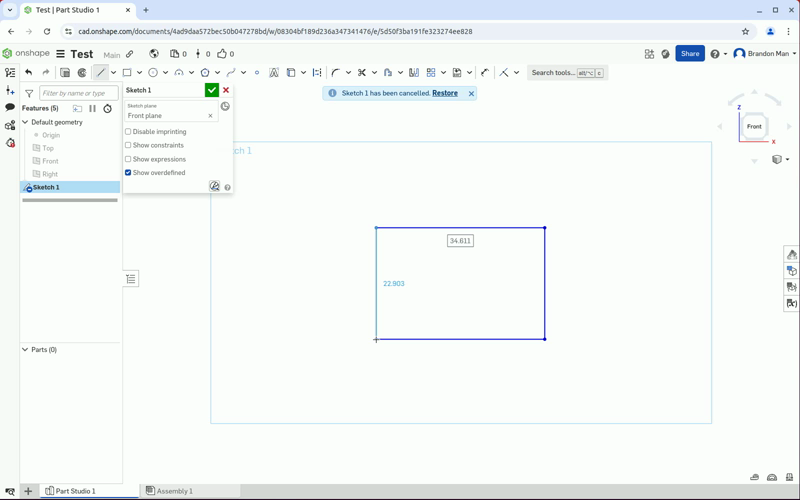
key(esc)
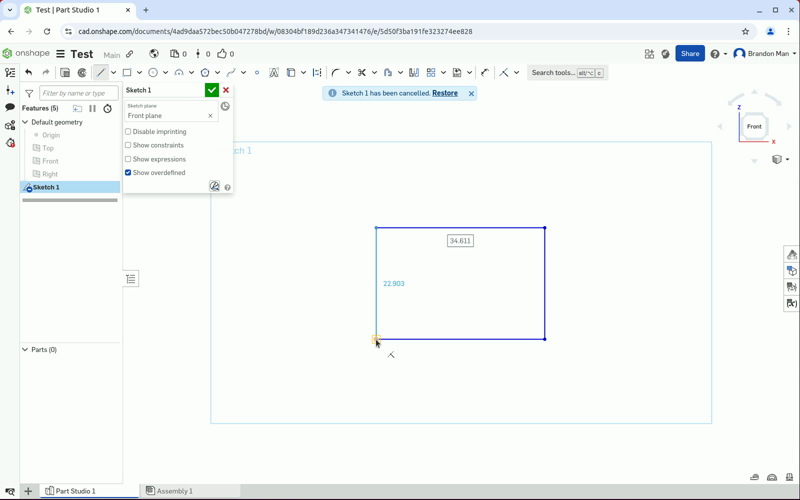
key(c)
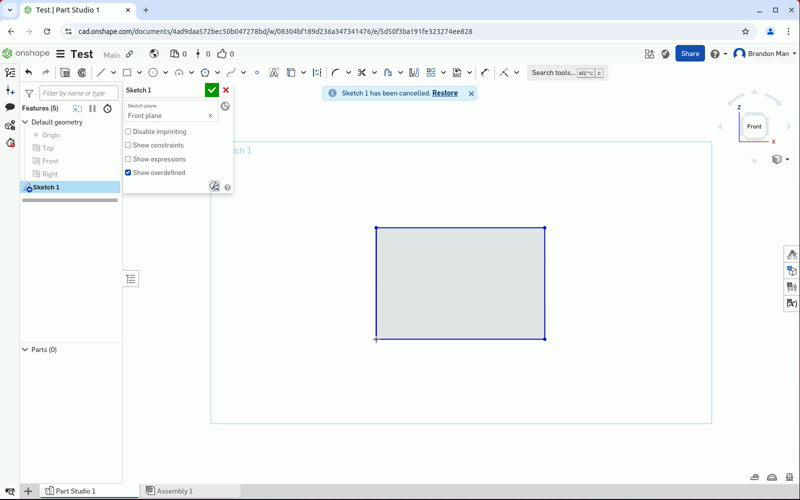
key_down(shift)
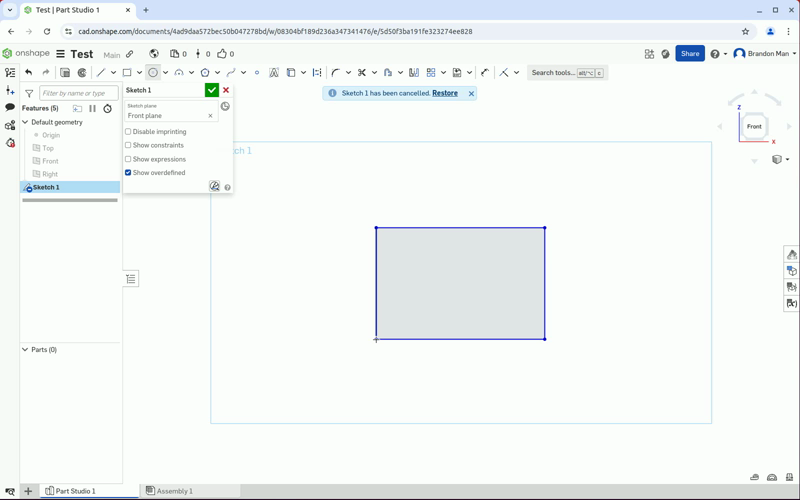
mouse_move(461, 282)
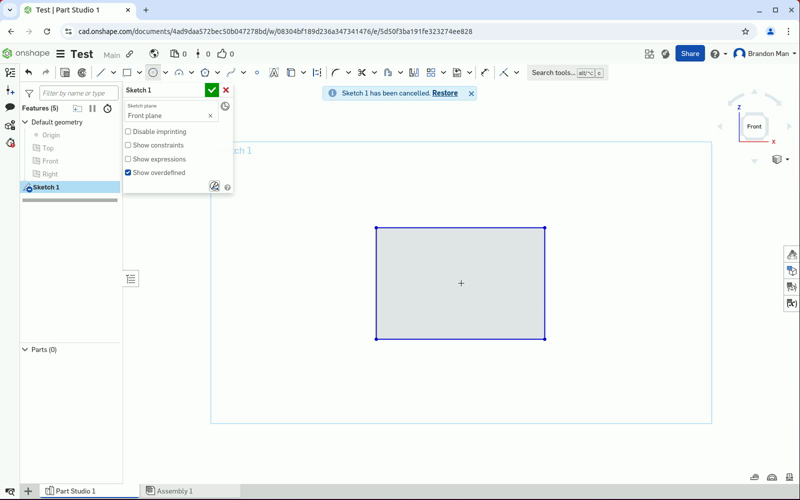
click(461, 282)
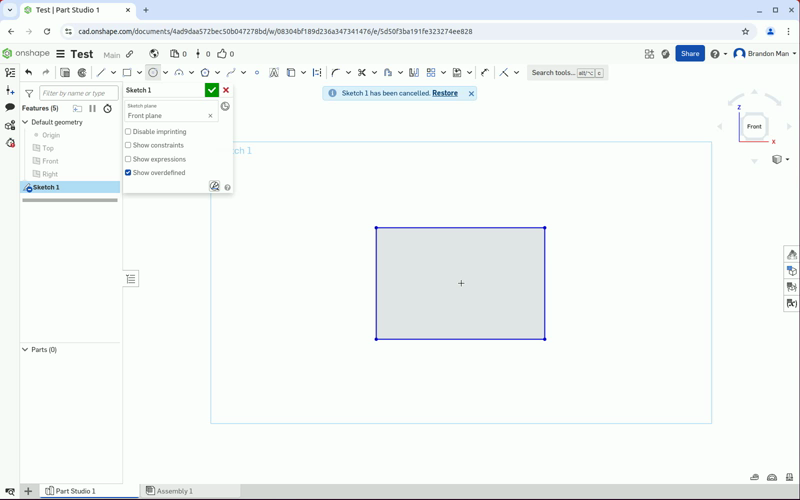
key_up(shift)
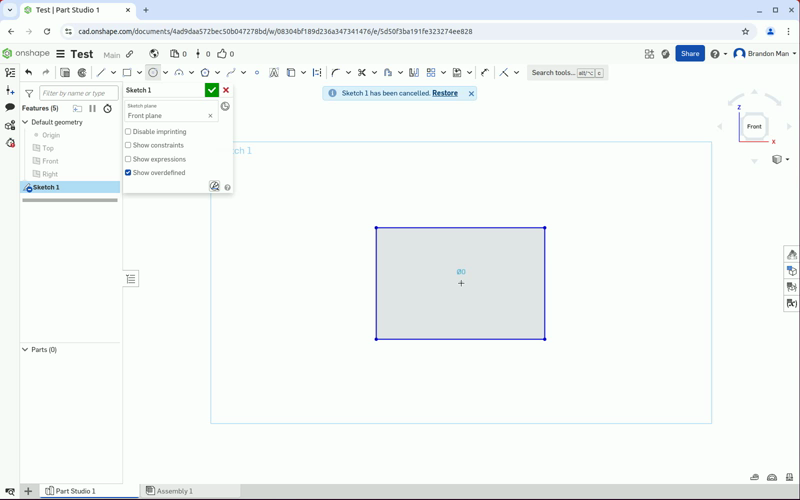
mouse_move(475, 282)
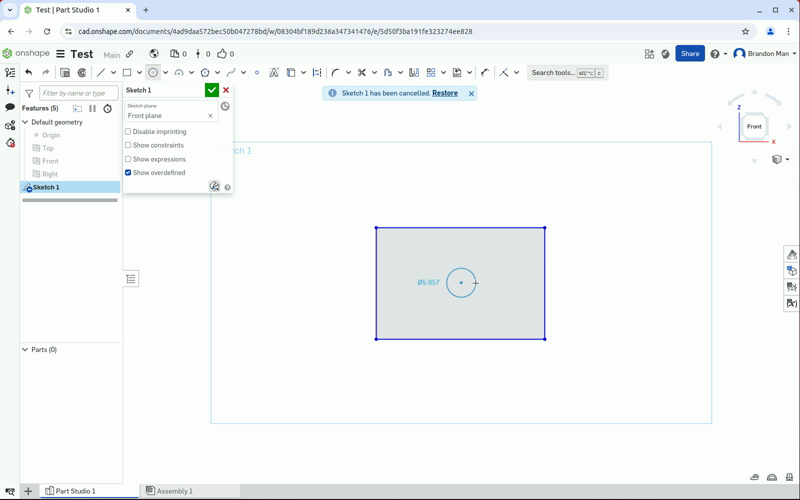
click(475, 282)
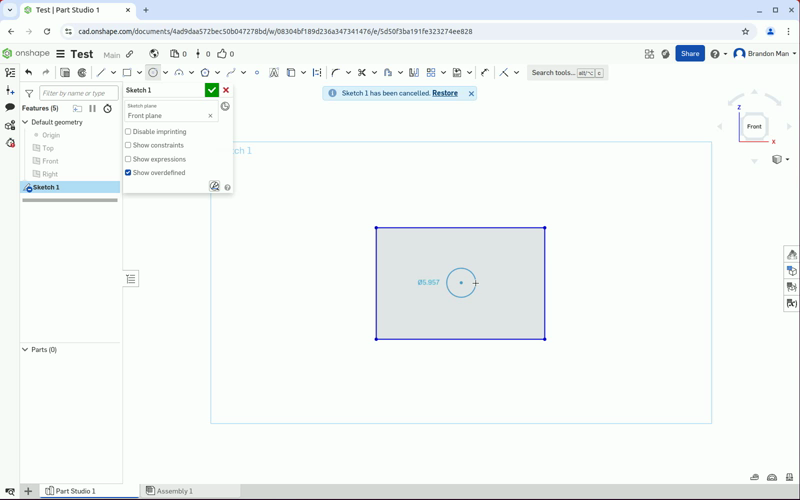
key(esc)
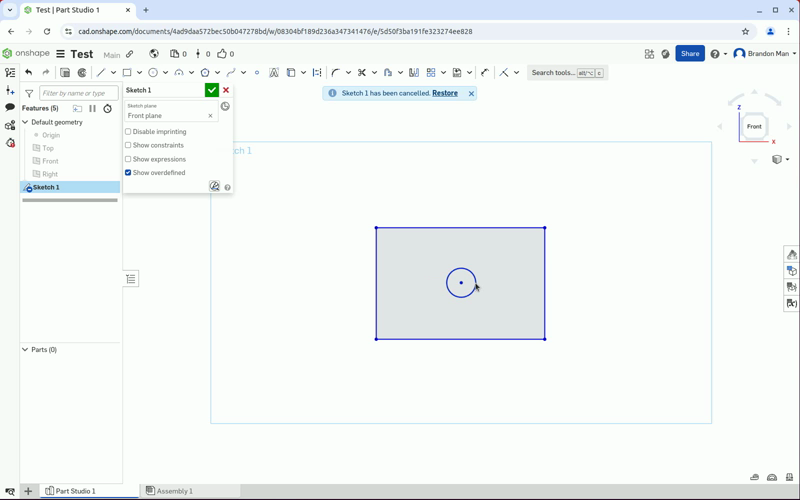
mouse_move(502, 293)
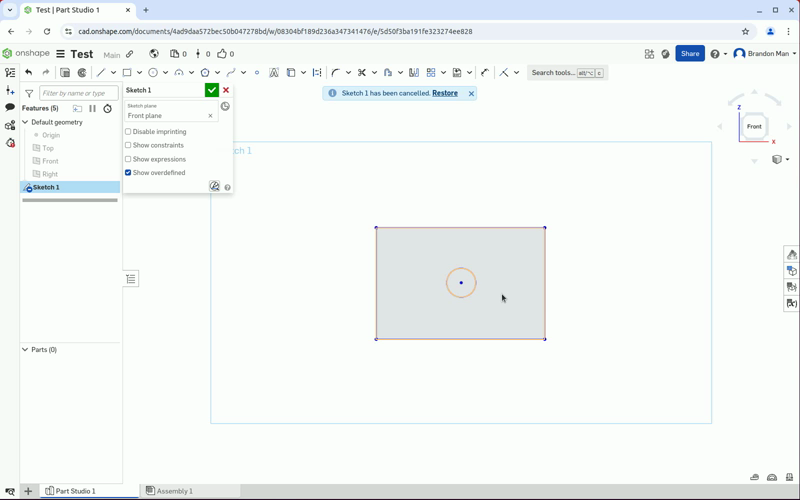
click(502, 293)
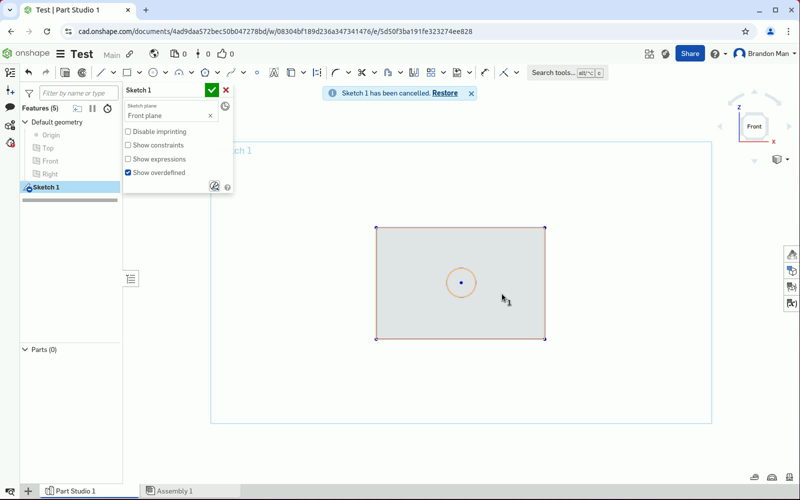
mouse_move(73, 352)
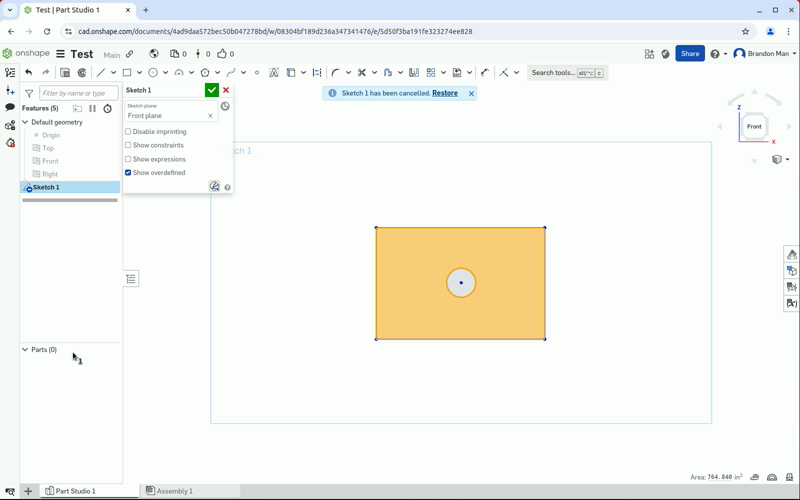
key(shift+y)
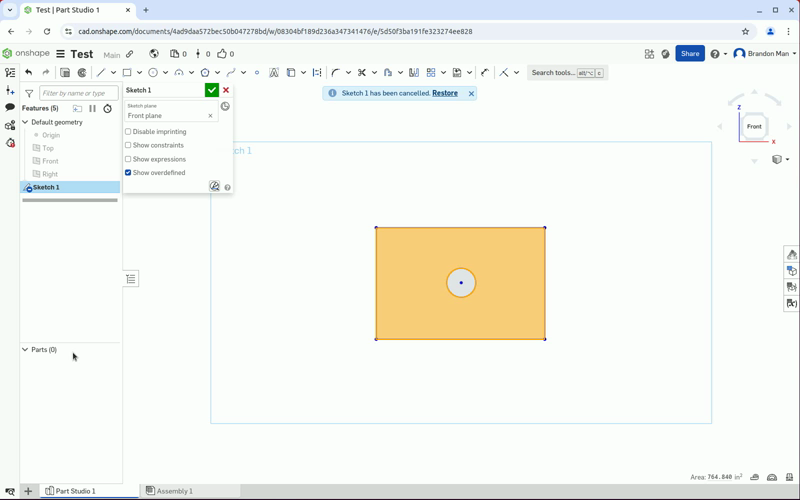
key(shift+e)
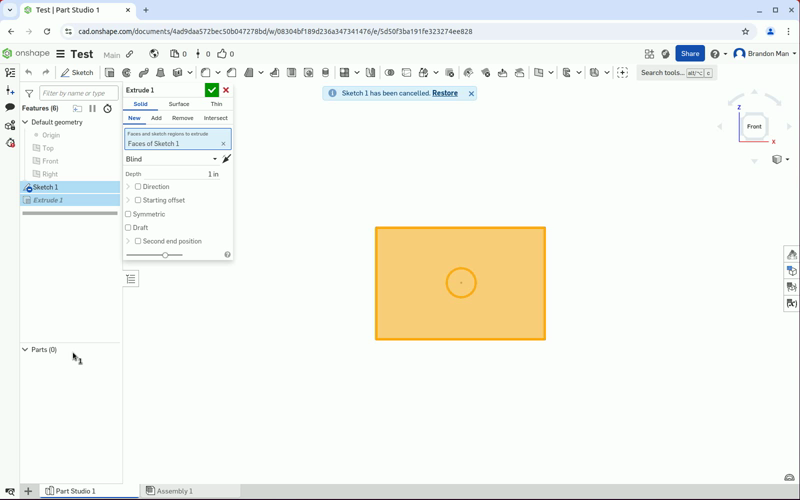
mouse_move(143, 106)
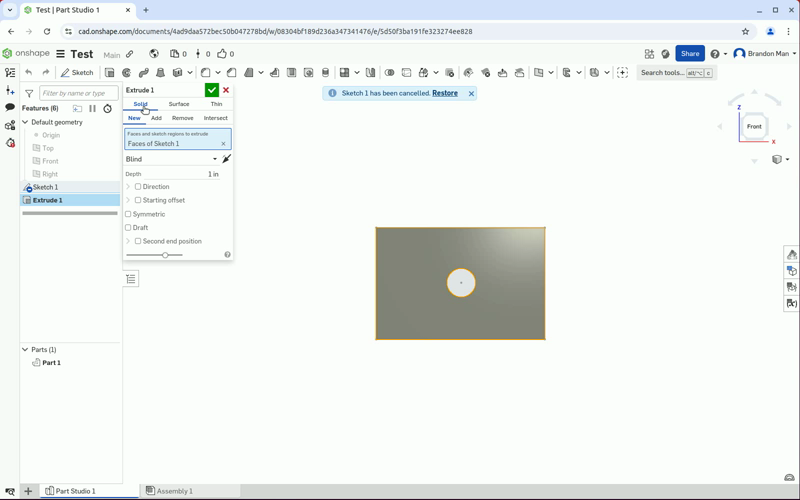
click(143, 106)
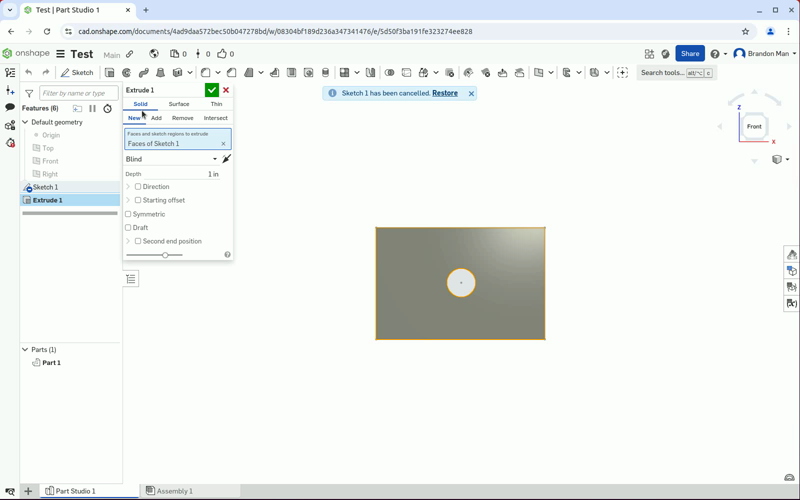
mouse_move(137, 120)
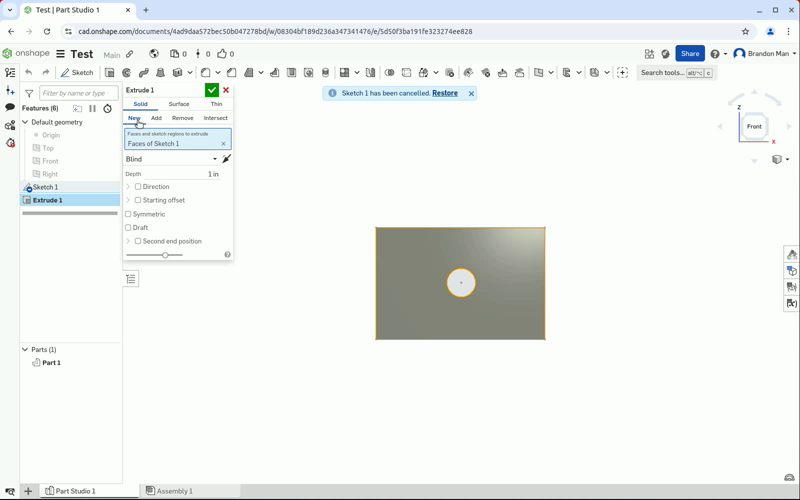
click(137, 120)
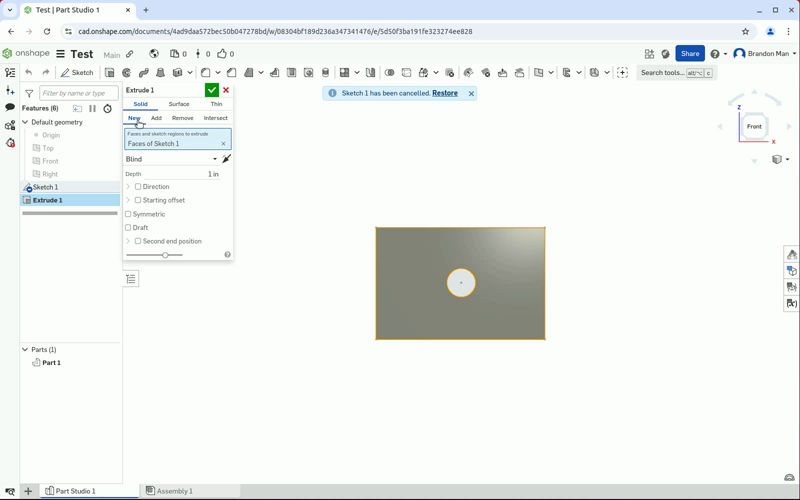
key(tab, 4)
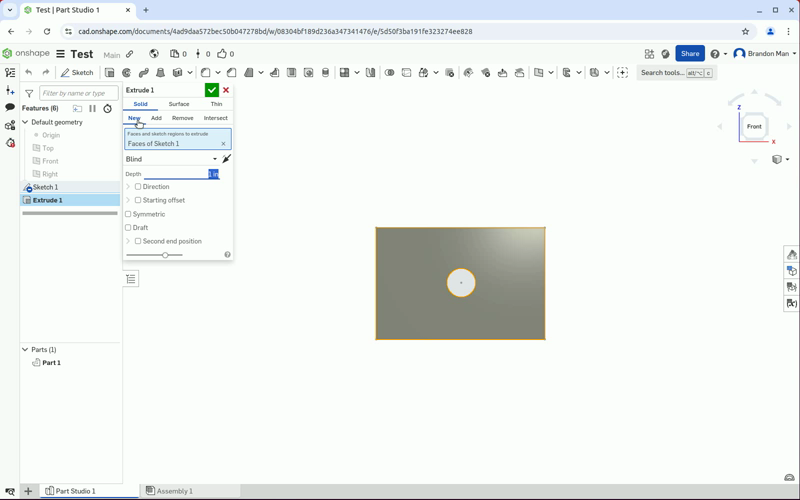
text(5.777)
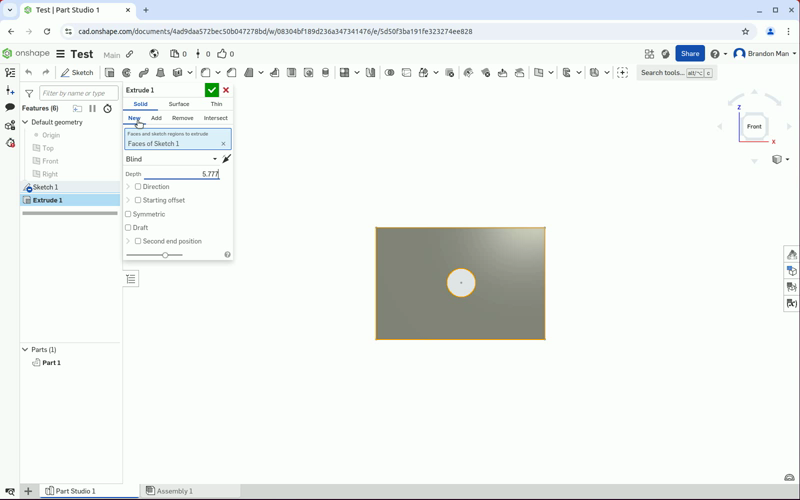
key(enter)
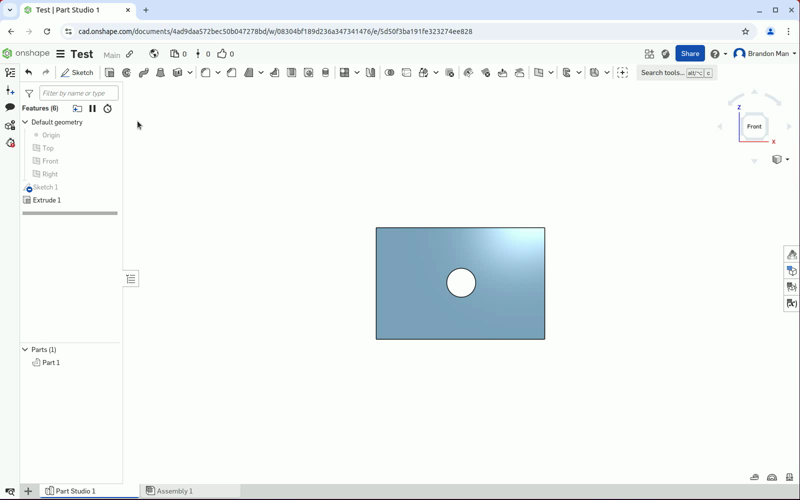
key(shift+h)
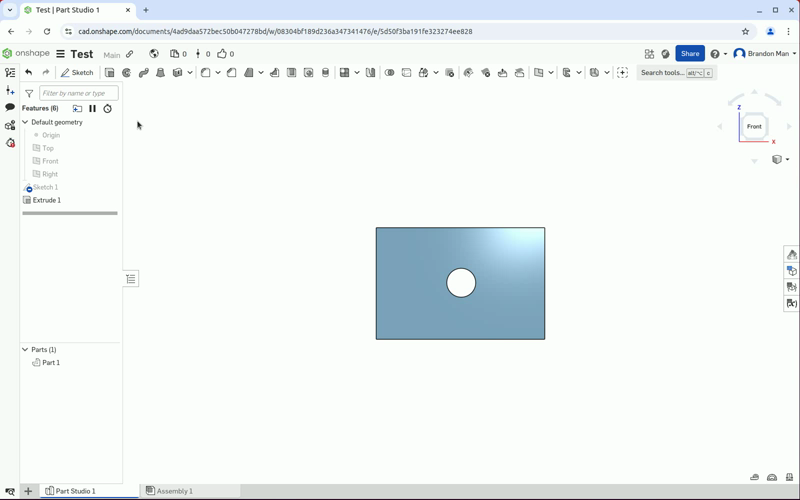
key(shift+h)
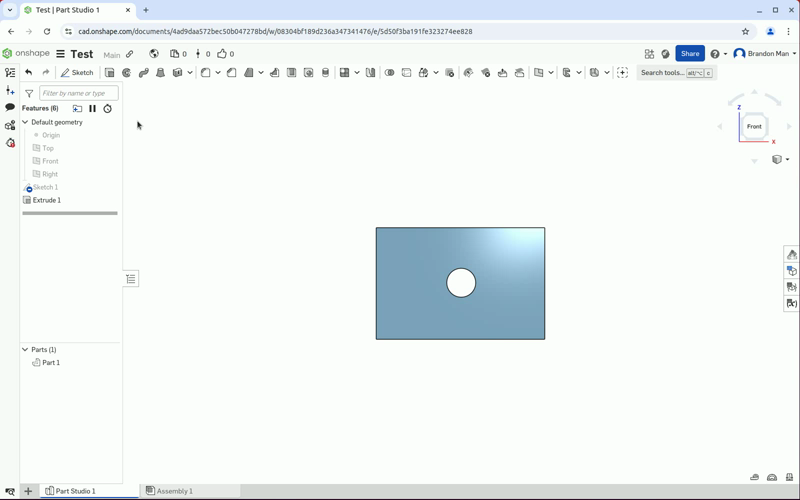
mouse_move(73, 189)
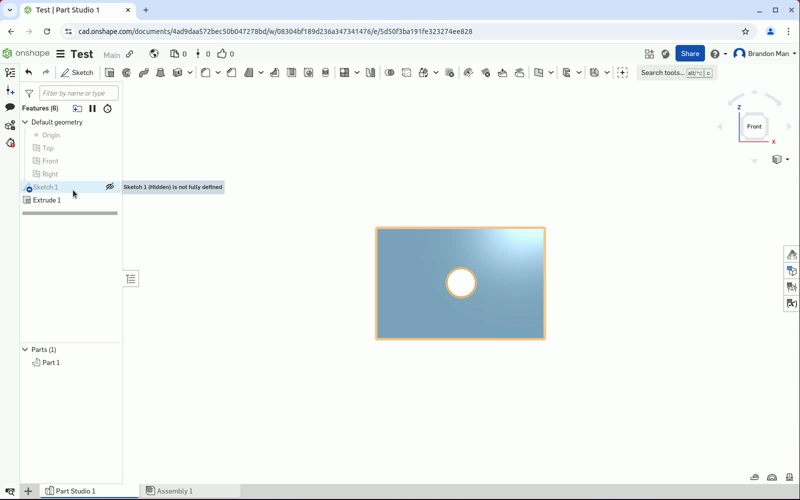
click(73, 189)
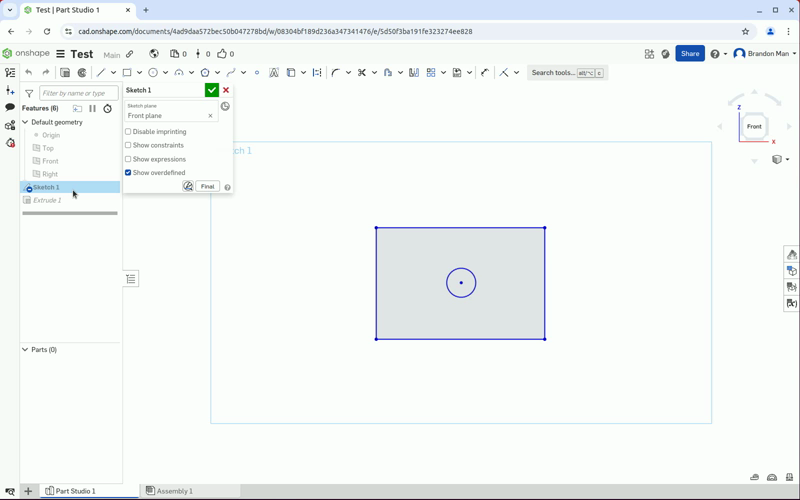
mouse_move(229, 92)
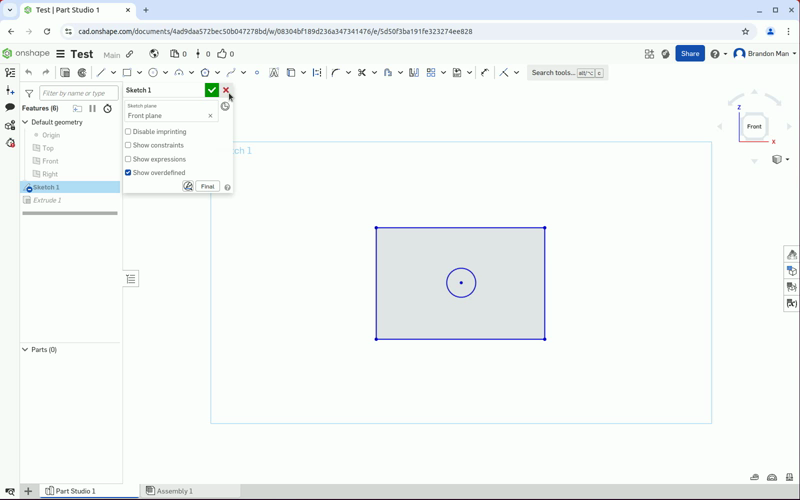
click(229, 92)
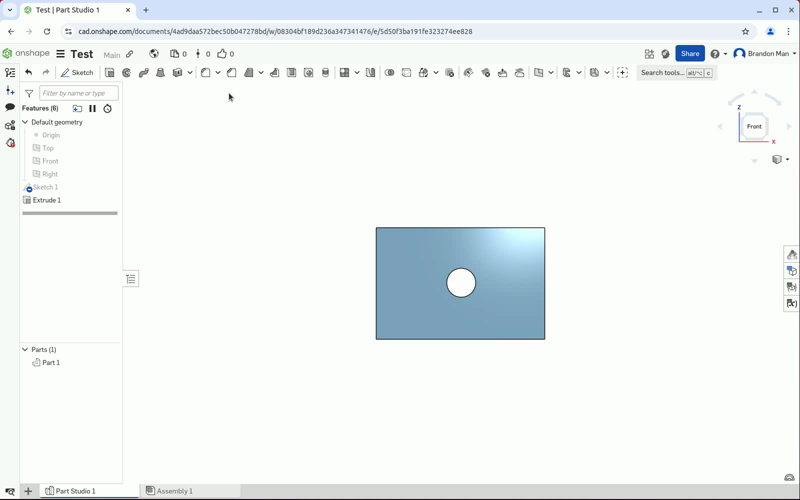
mouse_move(541, 75)
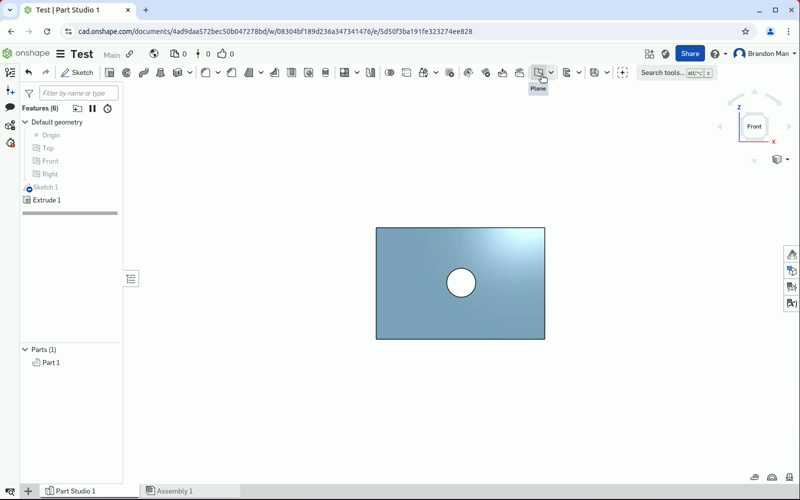
click(541, 75)
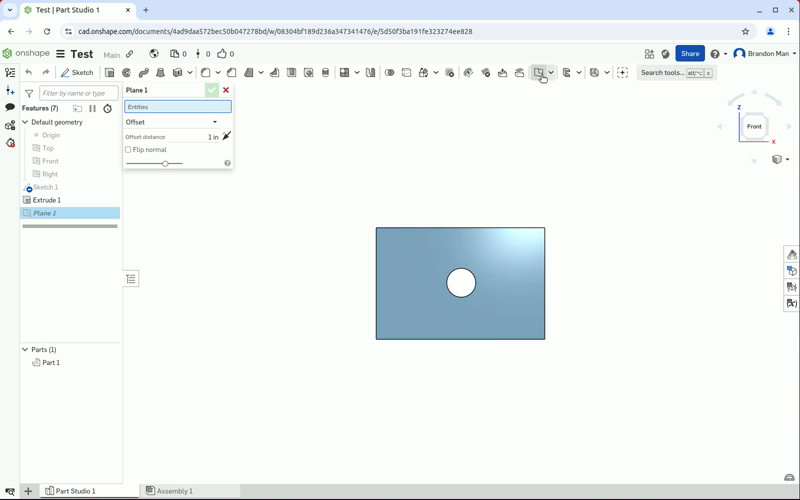
mouse_move(73, 163)
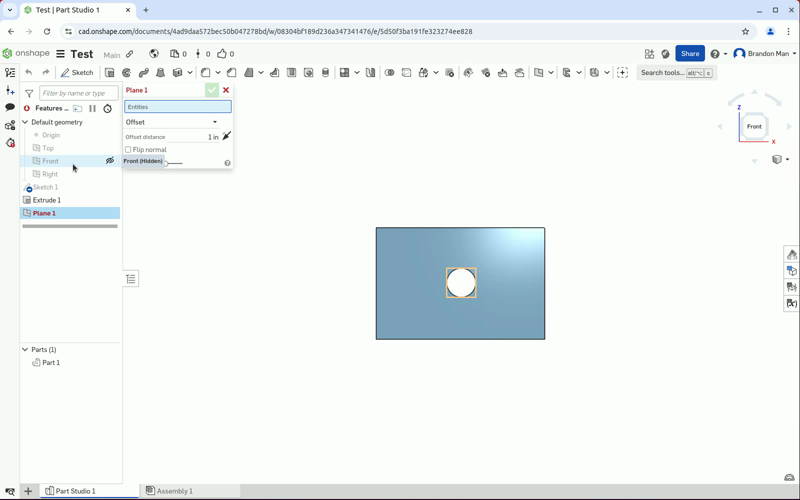
click(73, 163)
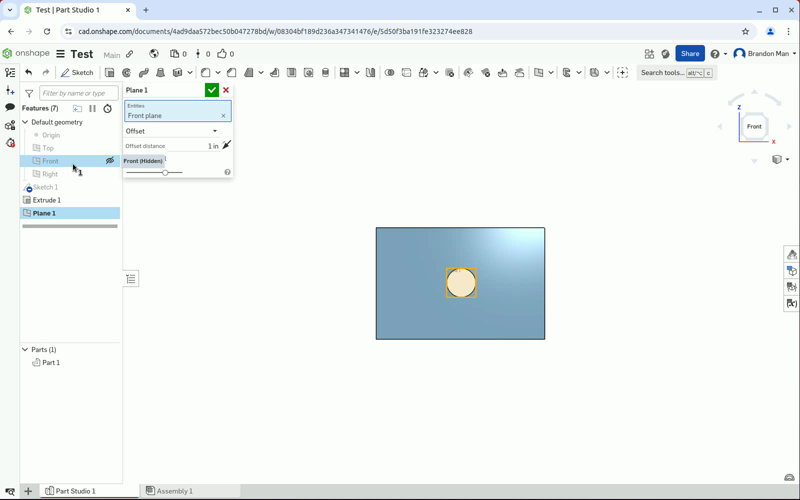
key(tab, 2)
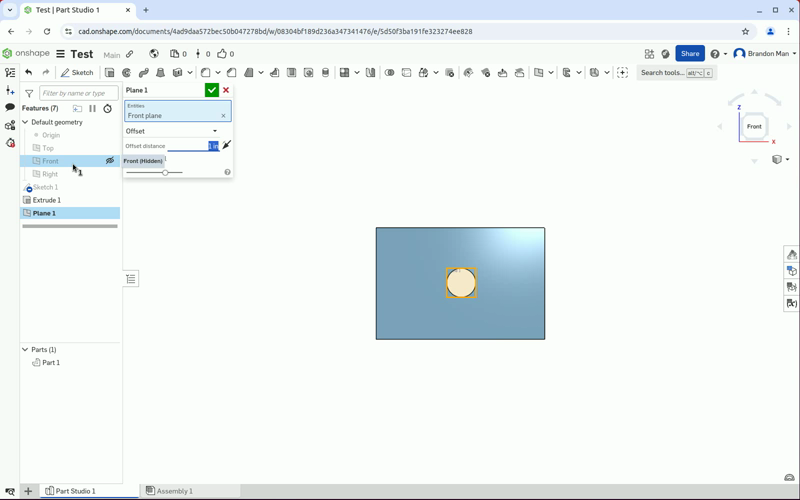
text(5.792)
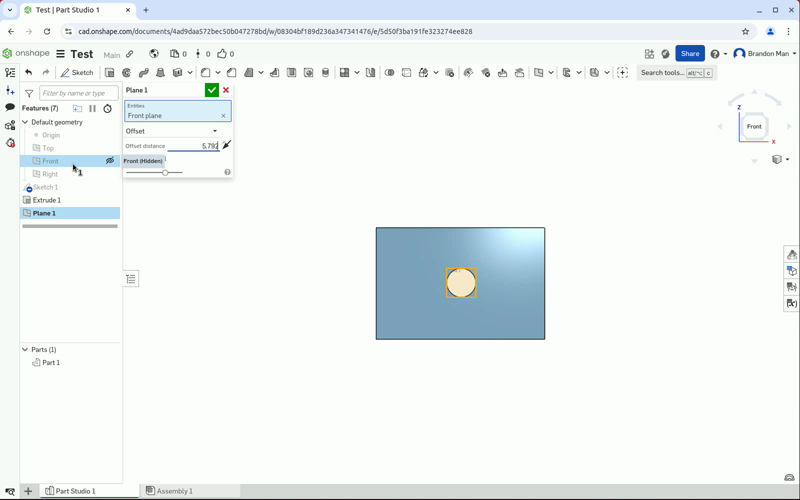
key(enter, 2)
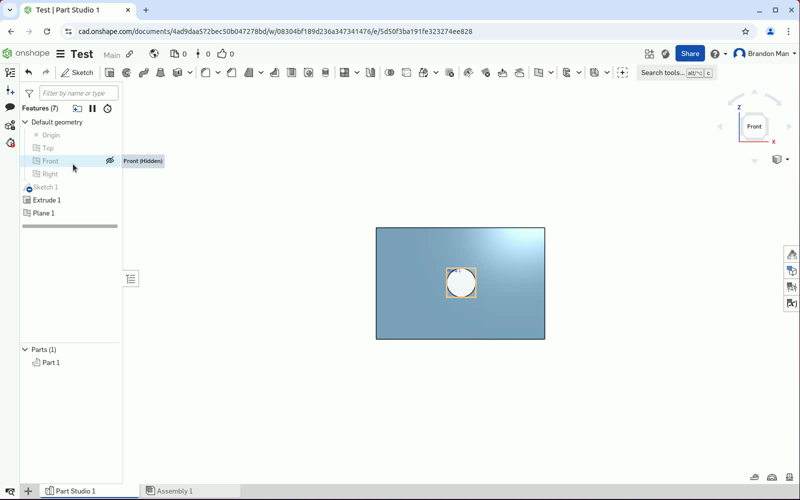
key(shift+s)
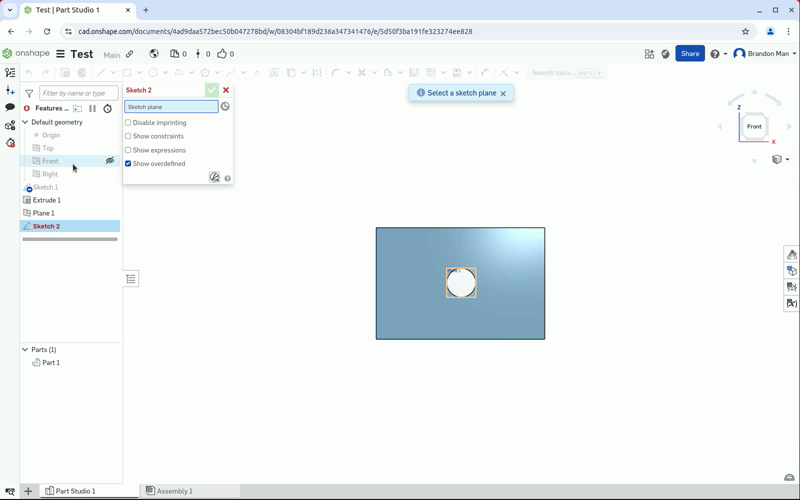
mouse_move(73, 215)
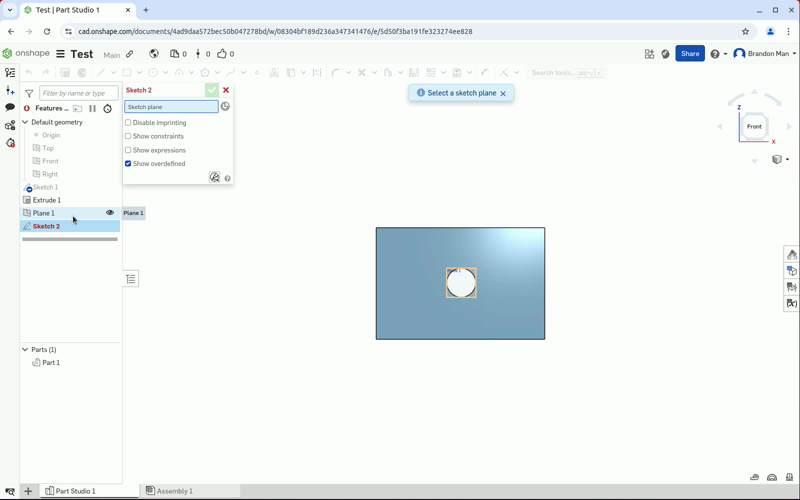
click(73, 215)
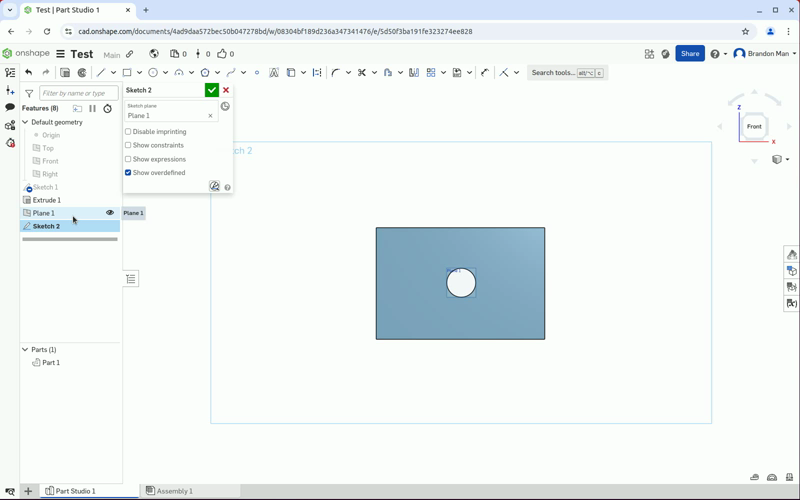
mouse_move(73, 352)
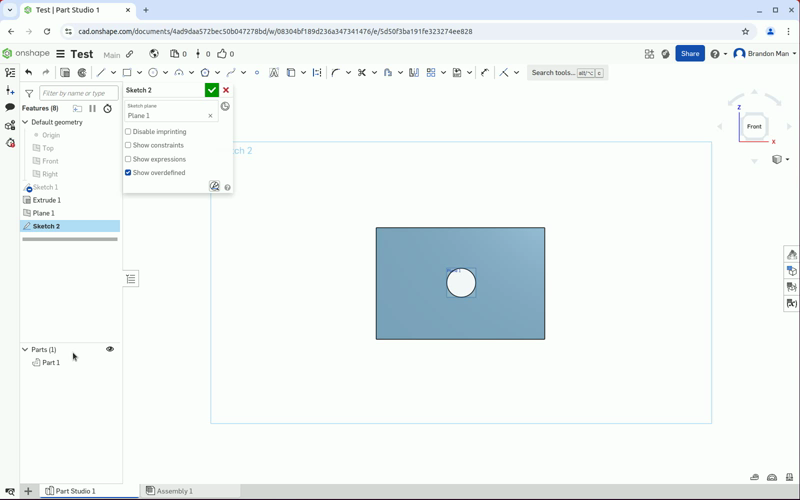
key(y)
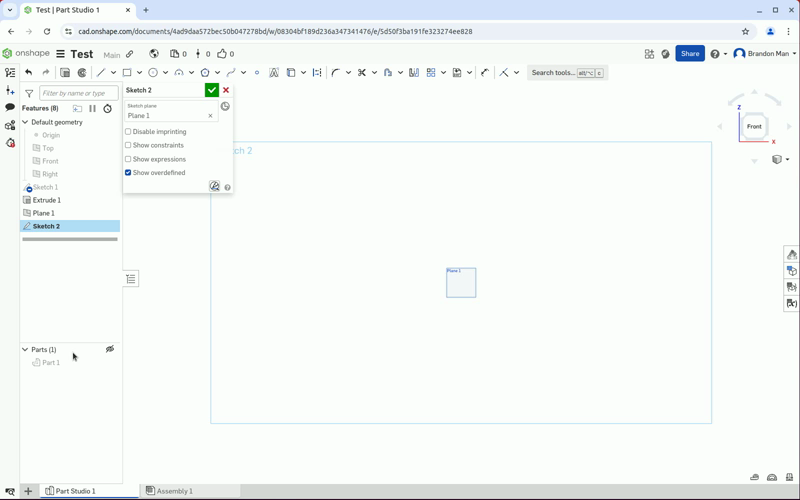
key(l)
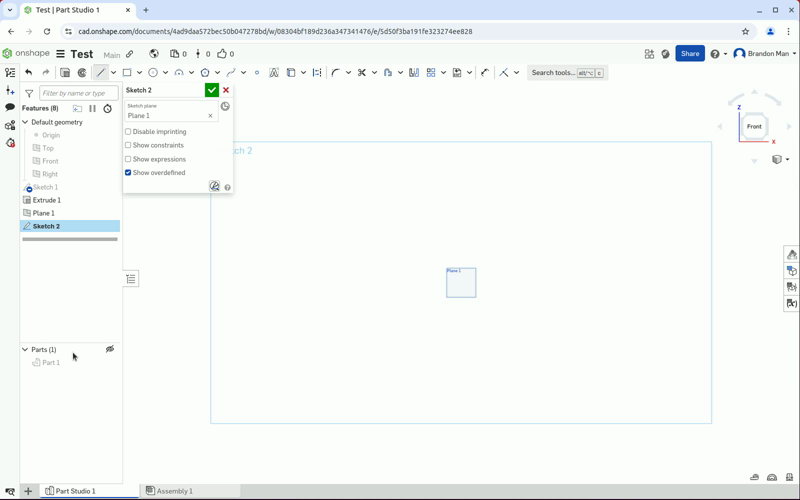
key_down(shift)
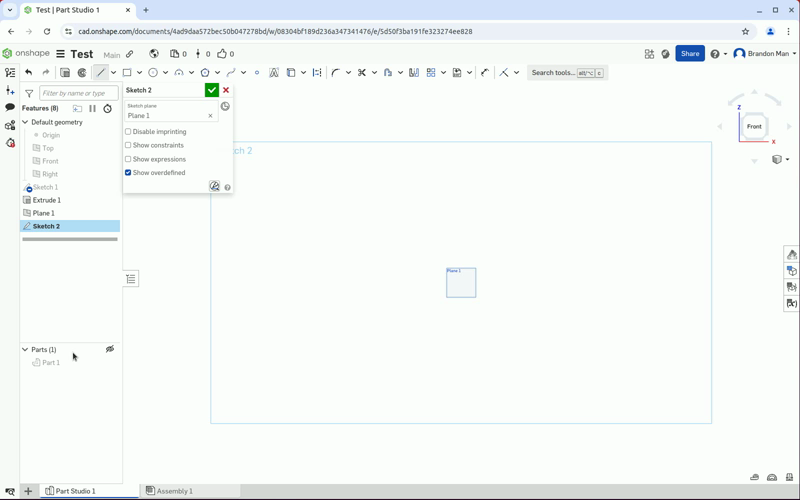
mouse_move(390, 339)
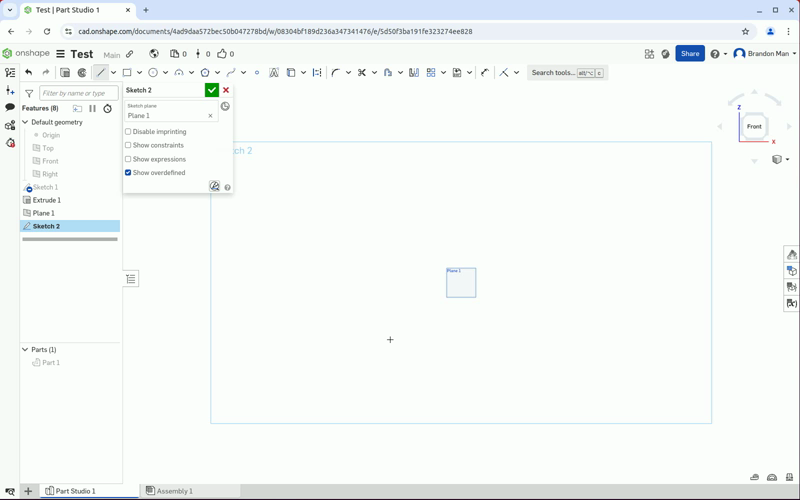
click(390, 339)
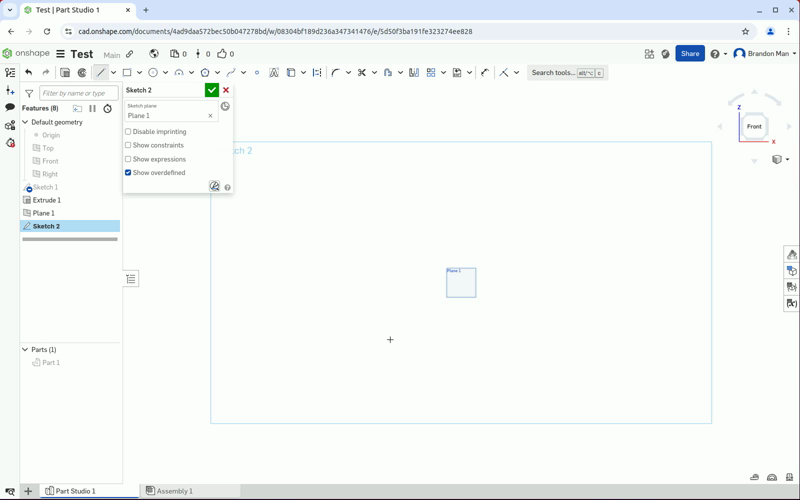
key_up(shift)
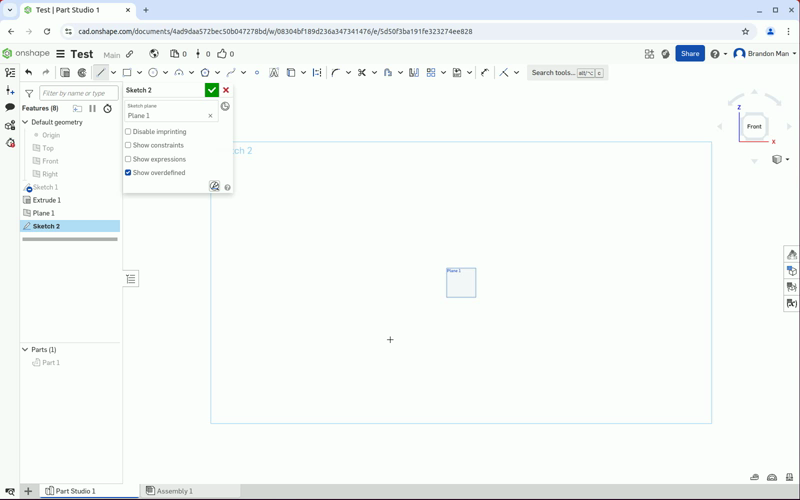
key_down(shift)
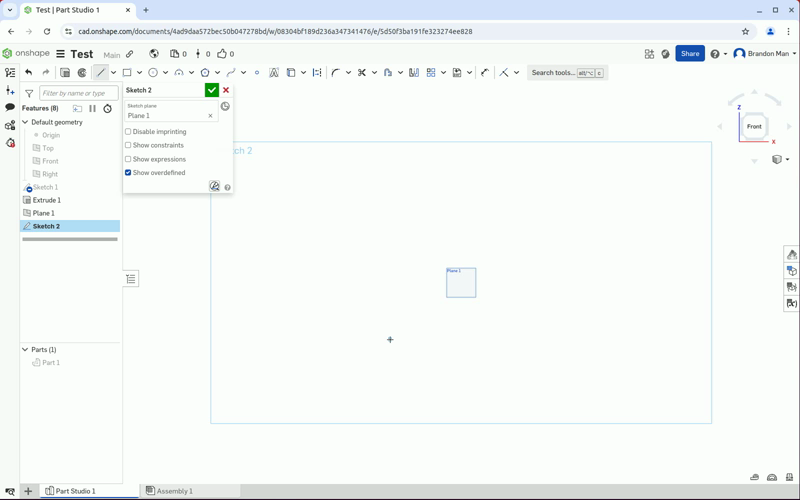
mouse_move(420, 339)
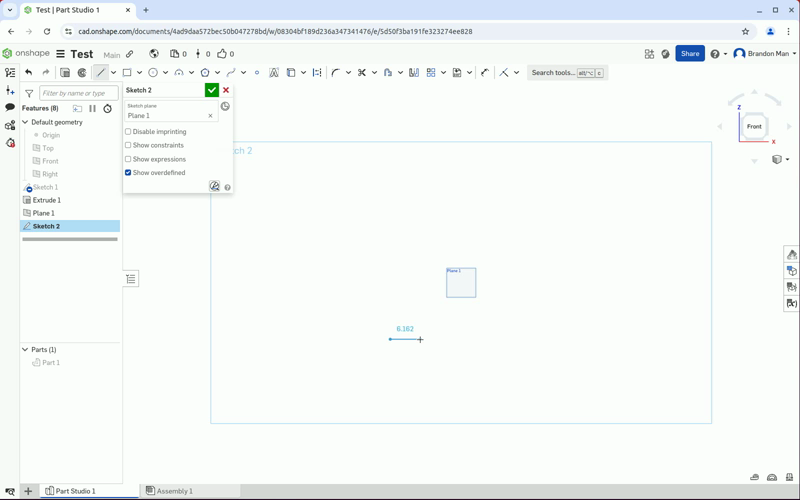
mouse_move(404, 339)
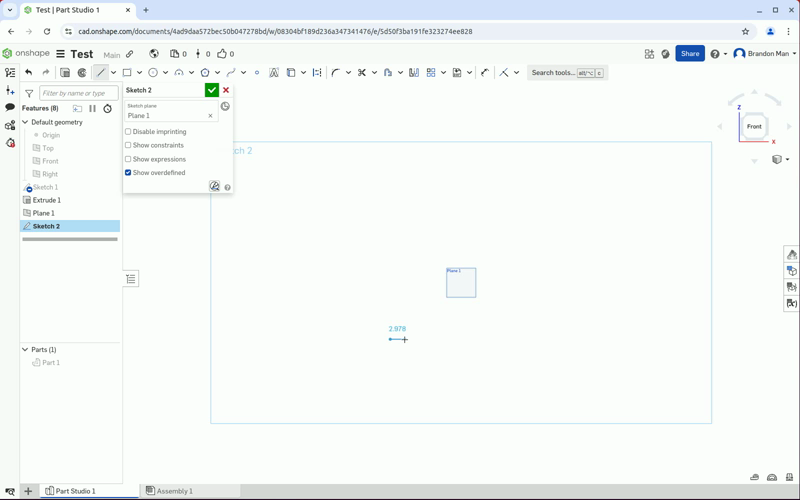
click(404, 339)
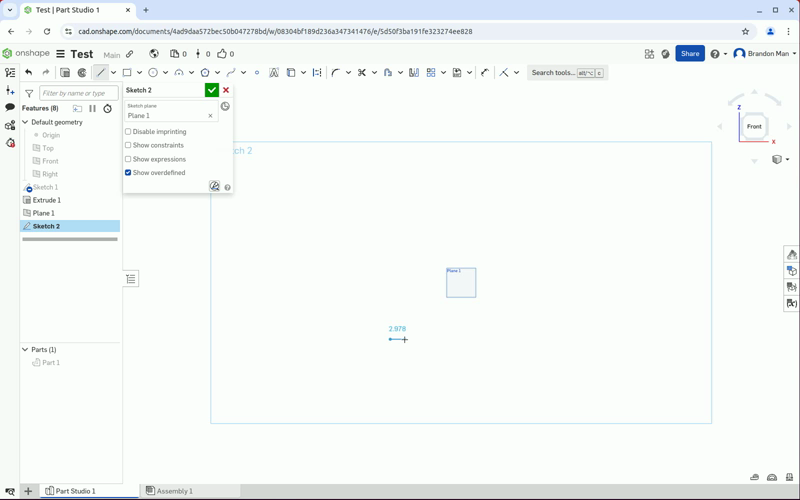
key_up(shift)
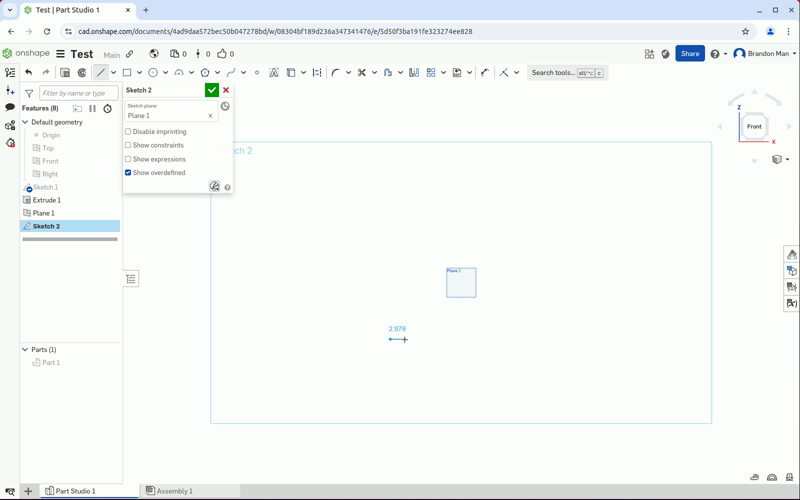
key_down(shift)
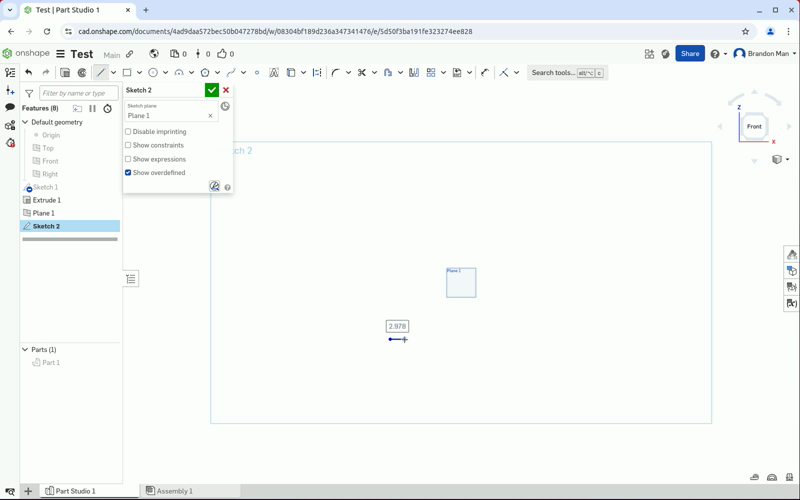
mouse_move(404, 226)
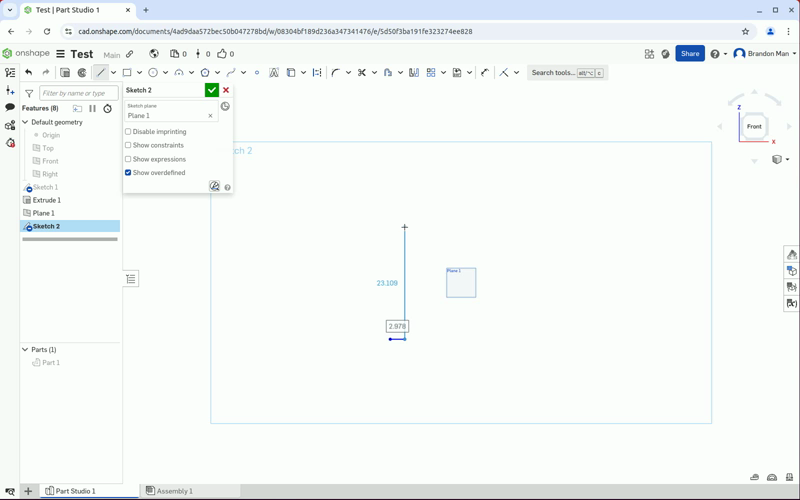
click(404, 226)
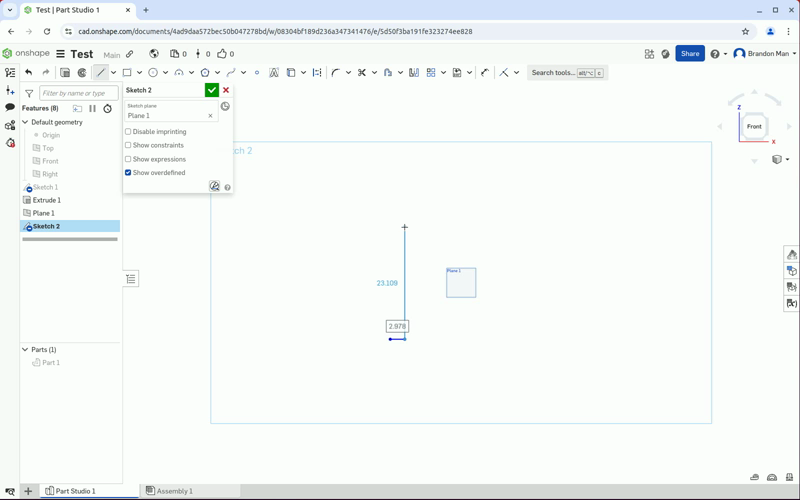
key_up(shift)
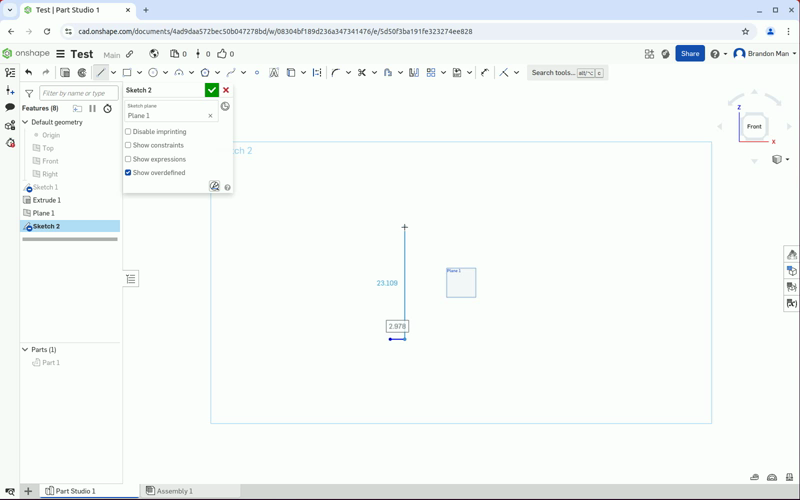
key_down(shift)
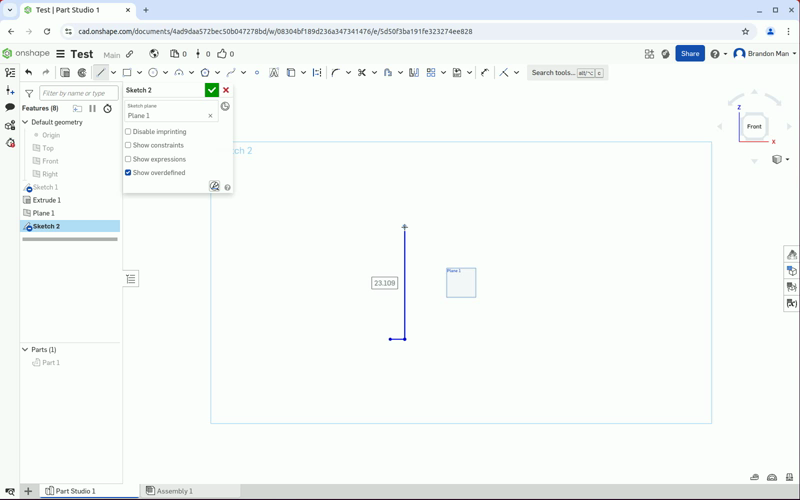
mouse_move(434, 226)
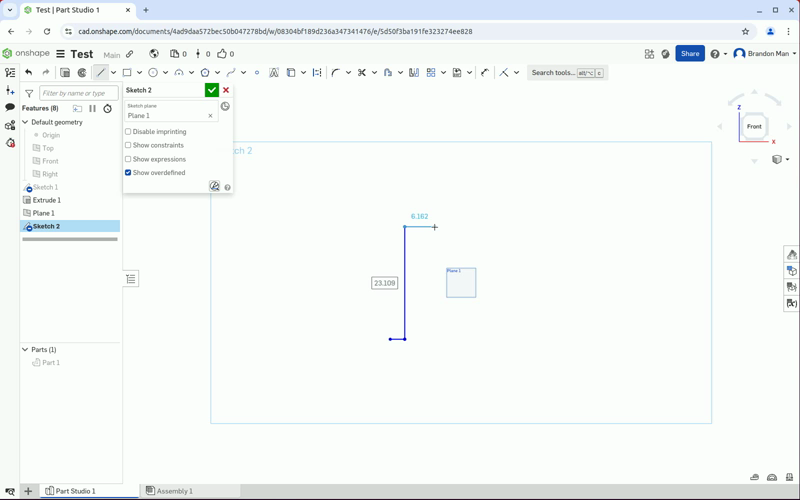
mouse_move(390, 226)
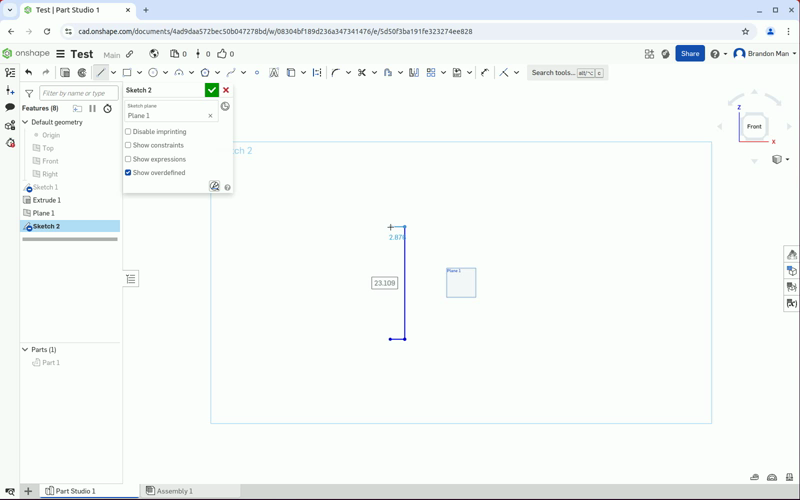
click(390, 226)
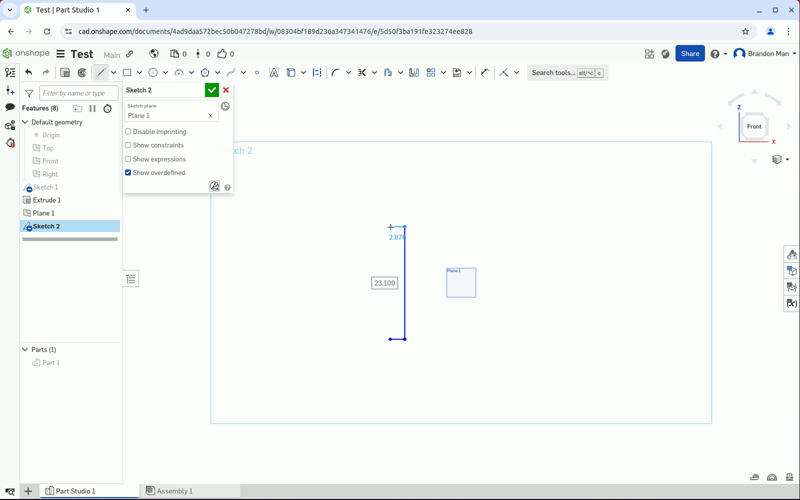
key_up(shift)
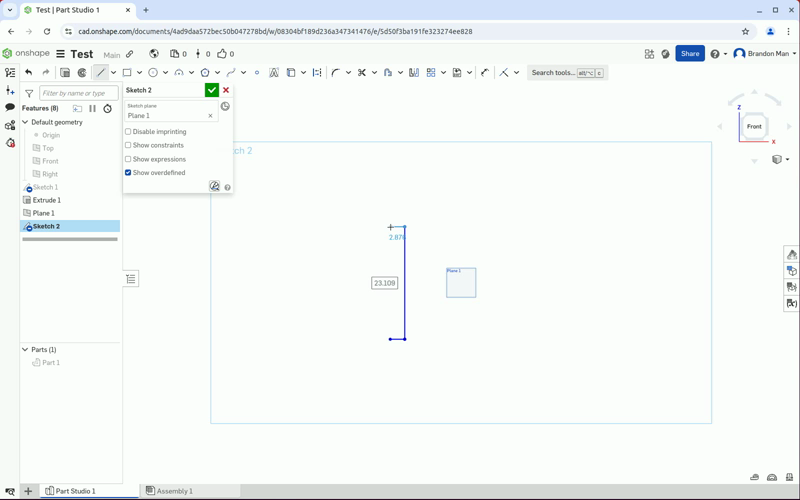
key_down(shift)
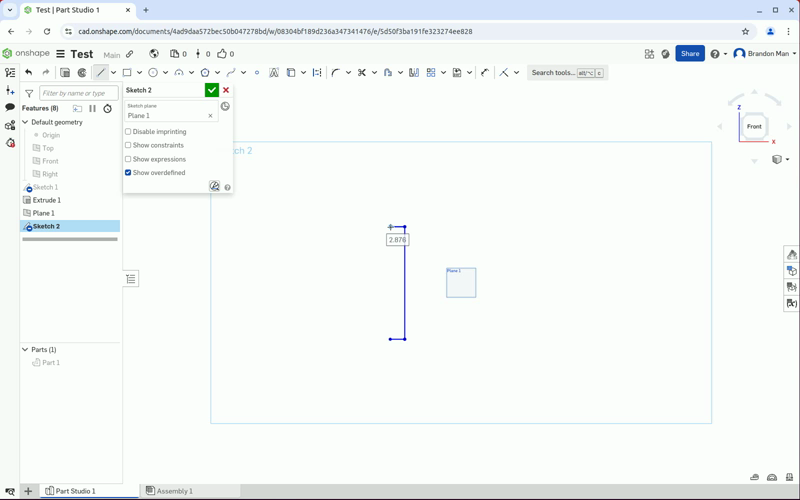
mouse_move(390, 339)
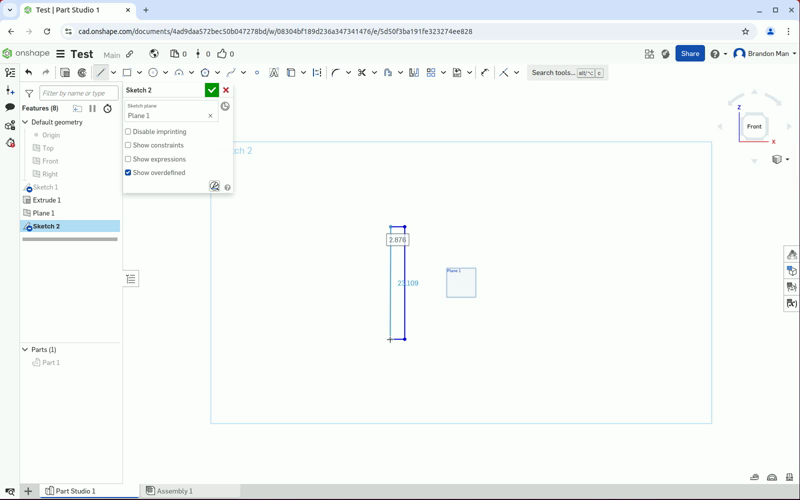
key_up(shift)
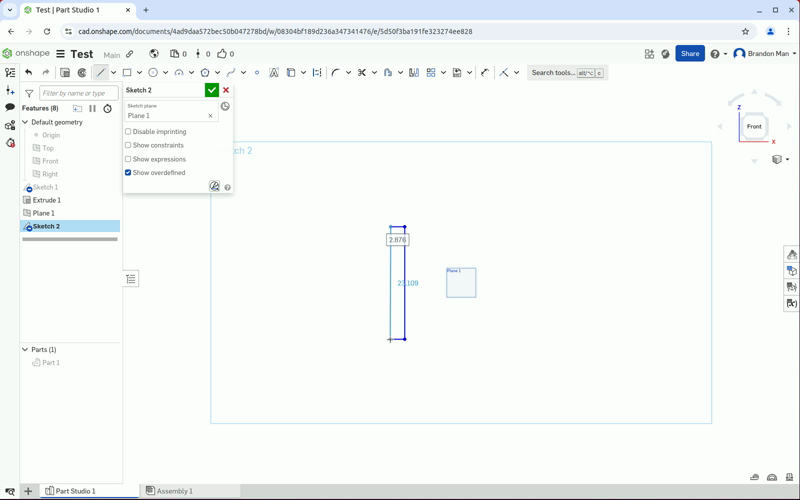
click(390, 339)
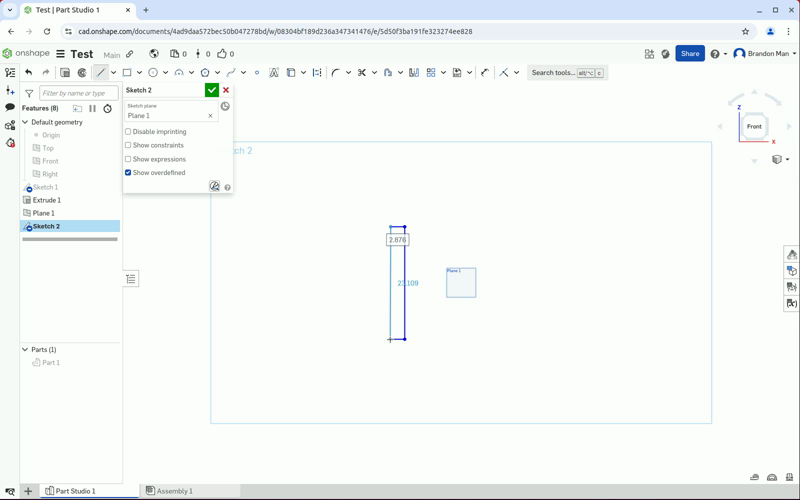
key(esc)
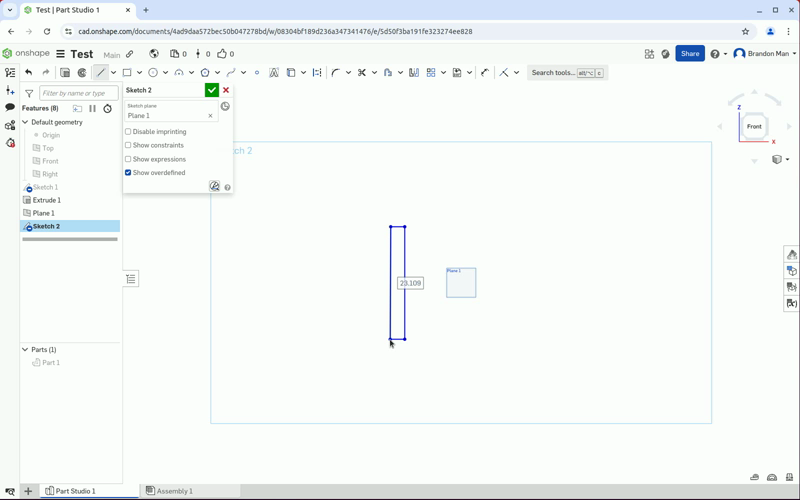
mouse_move(394, 240)
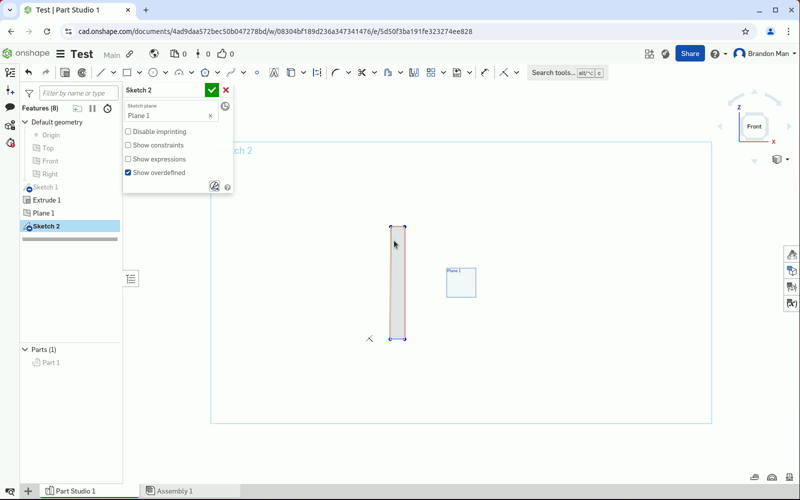
scroll(6)
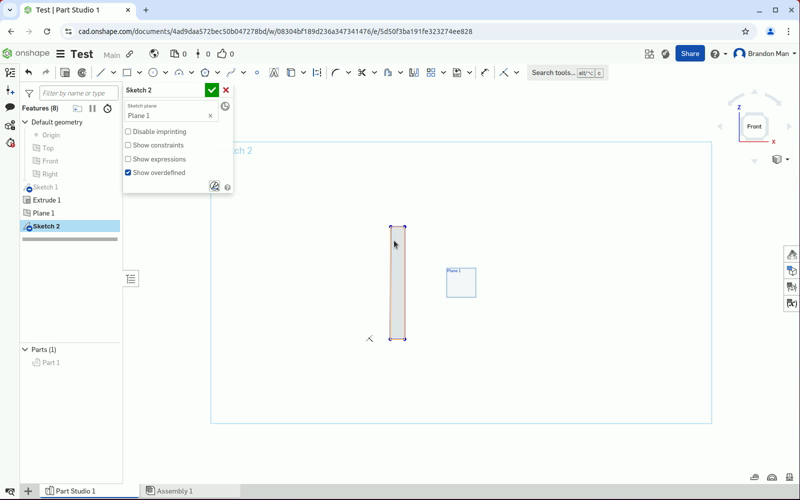
scroll(6)
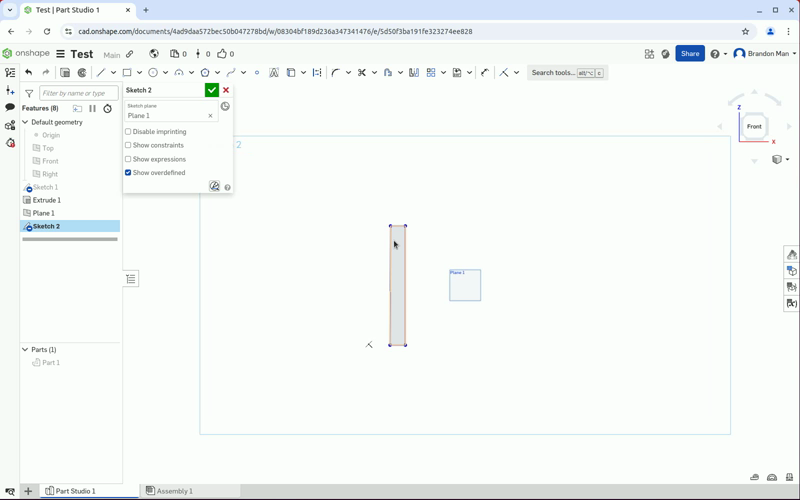
scroll(6)
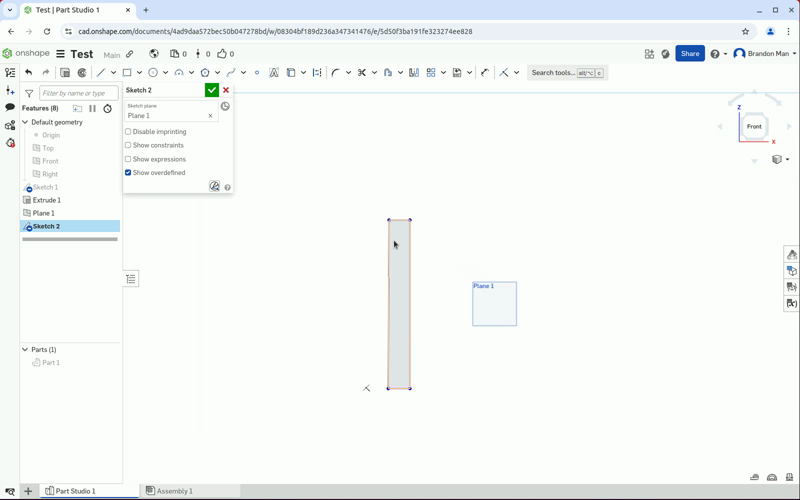
scroll(6)
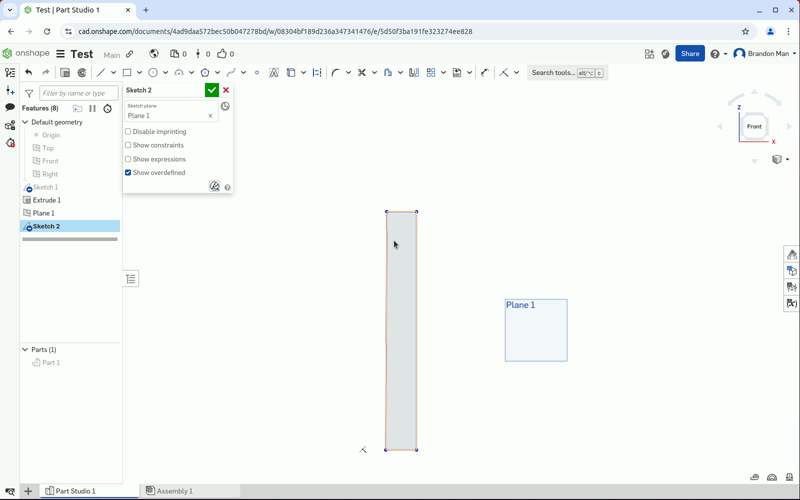
scroll(6)
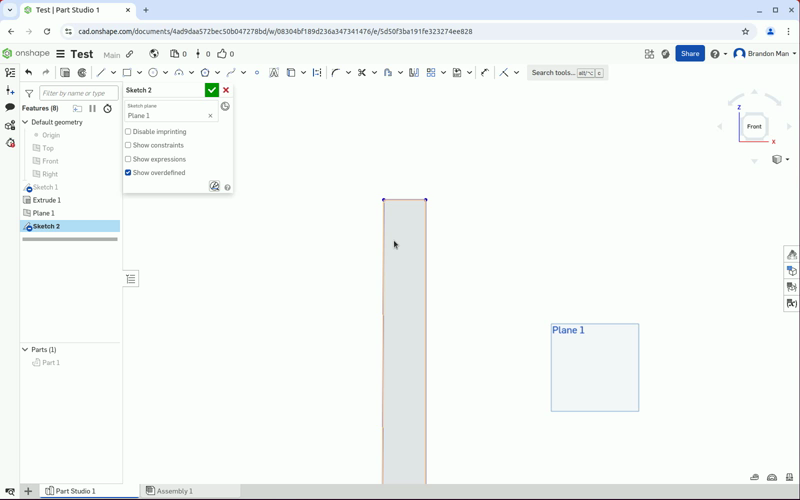
scroll(6)
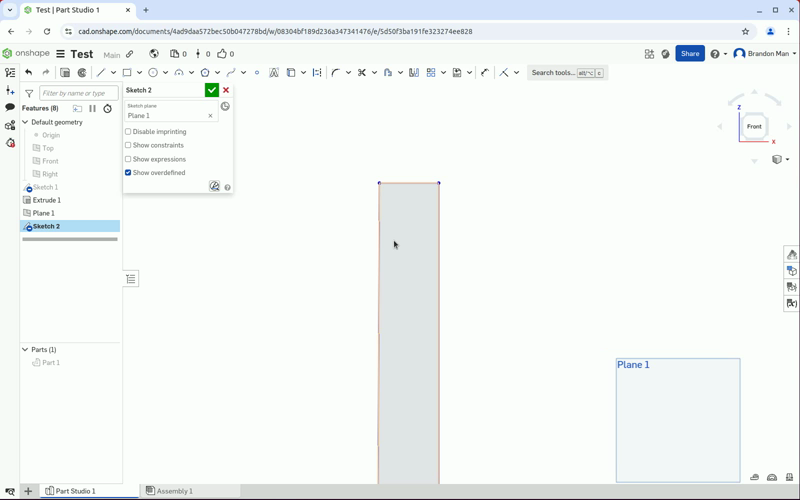
scroll(6)
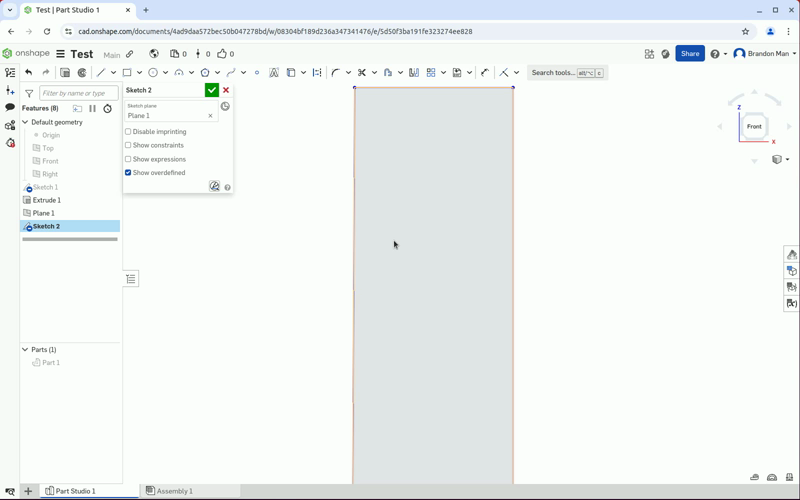
click(394, 240)
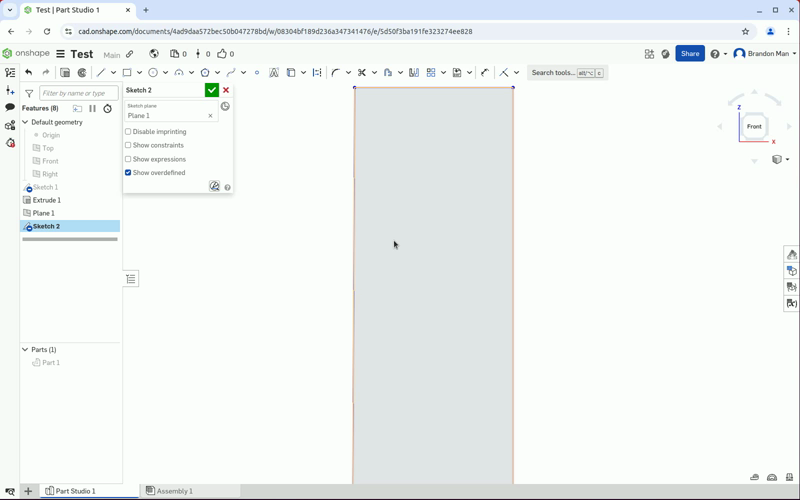
scroll(-6)
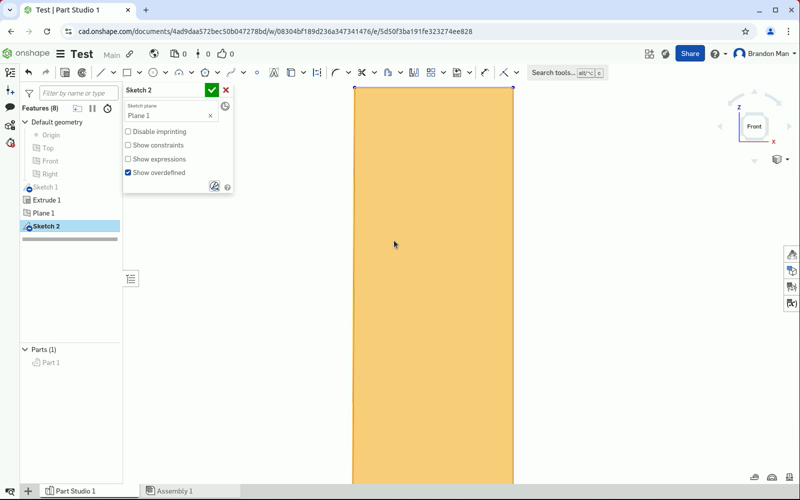
scroll(-6)
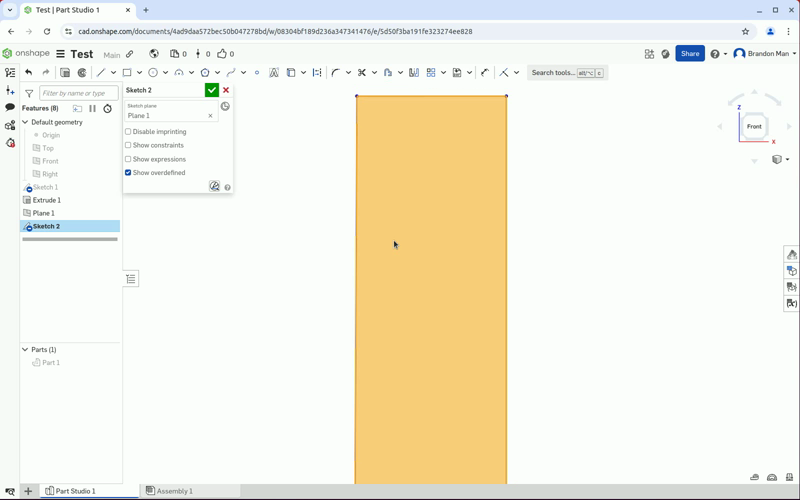
scroll(-6)
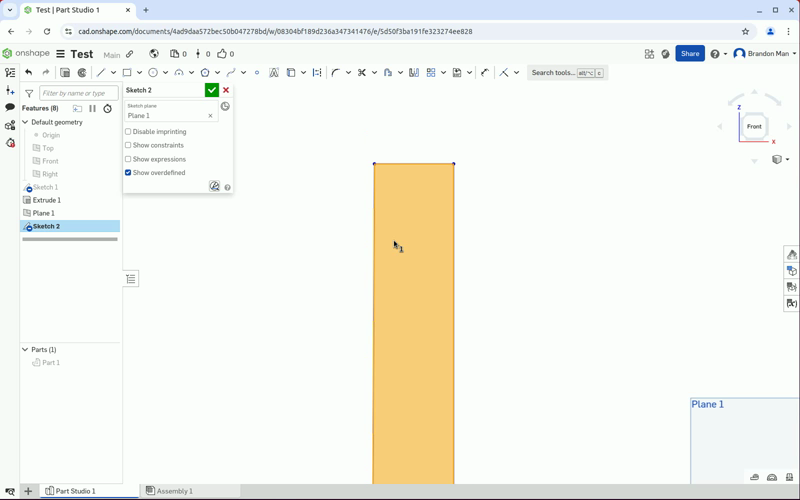
scroll(-6)
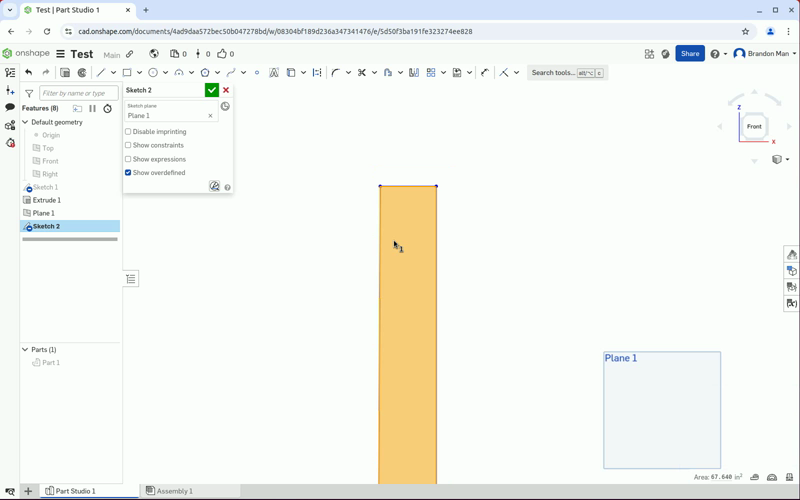
scroll(-6)
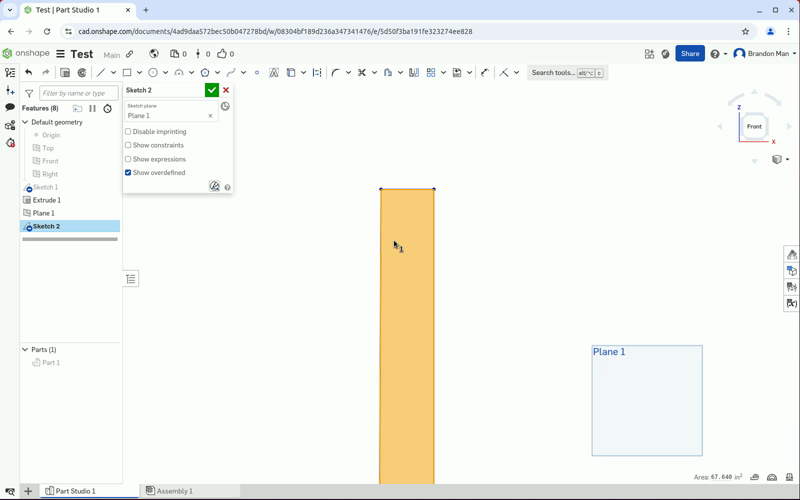
scroll(-6)
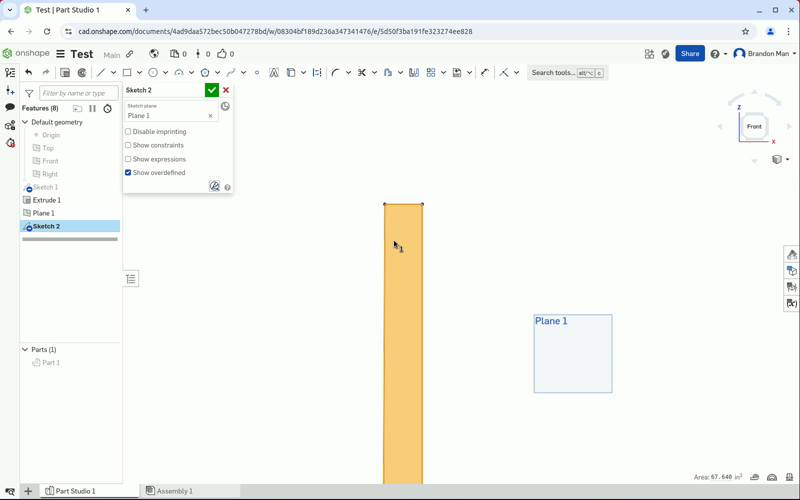
scroll(-6)
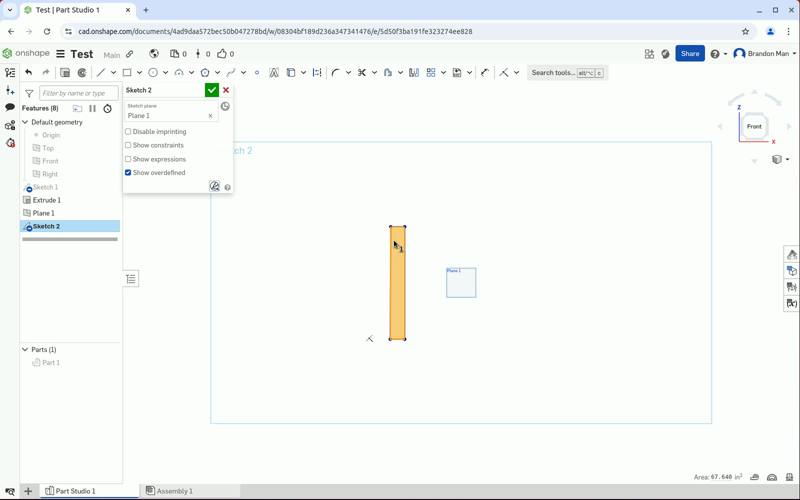
mouse_move(73, 352)
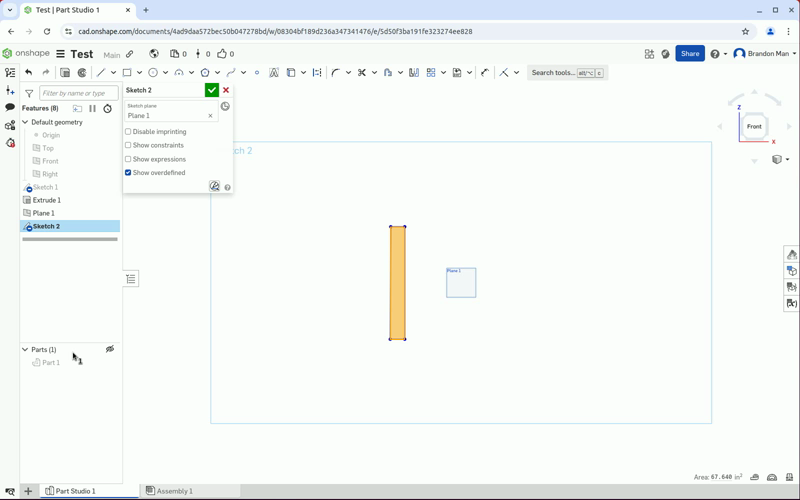
key(shift+y)
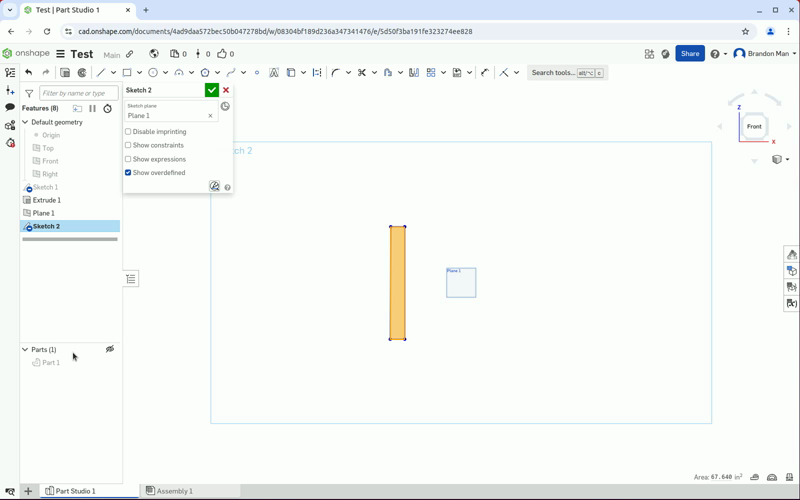
key(shift+e)
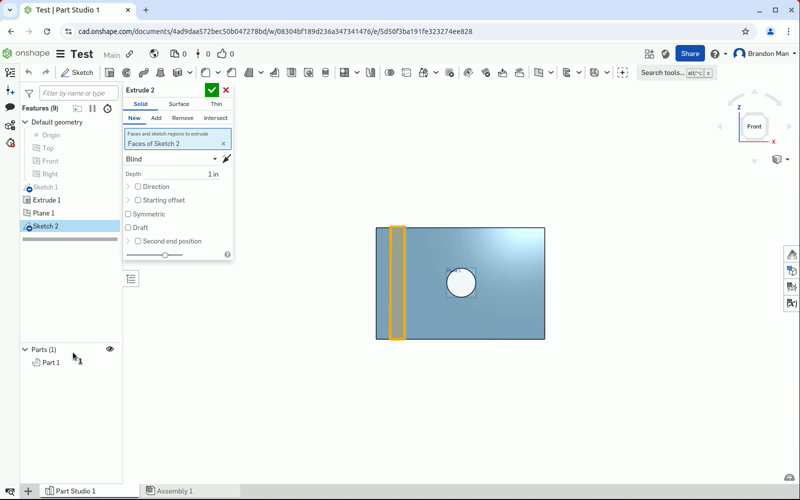
mouse_move(143, 106)
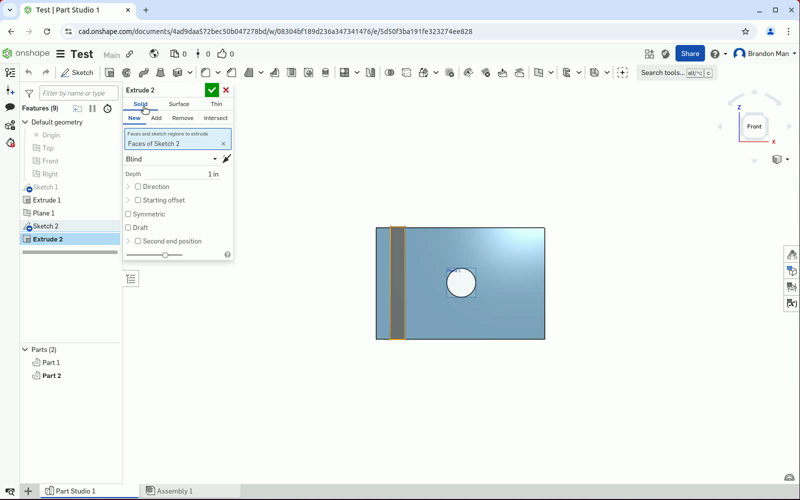
click(143, 106)
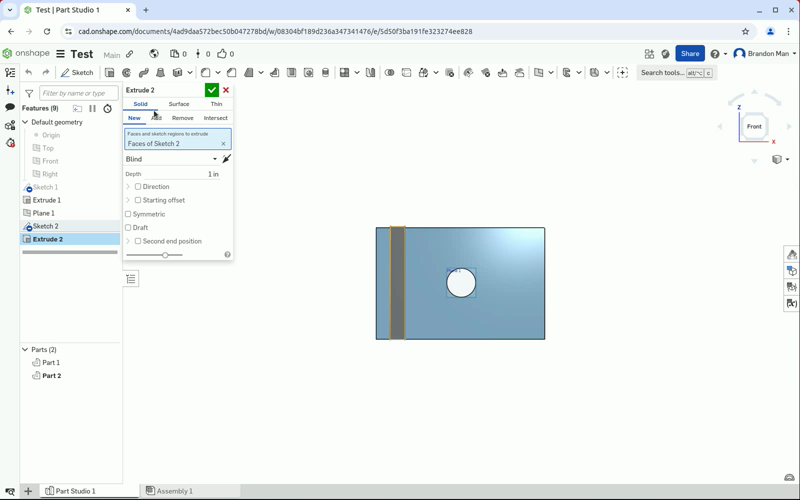
mouse_move(186, 120)
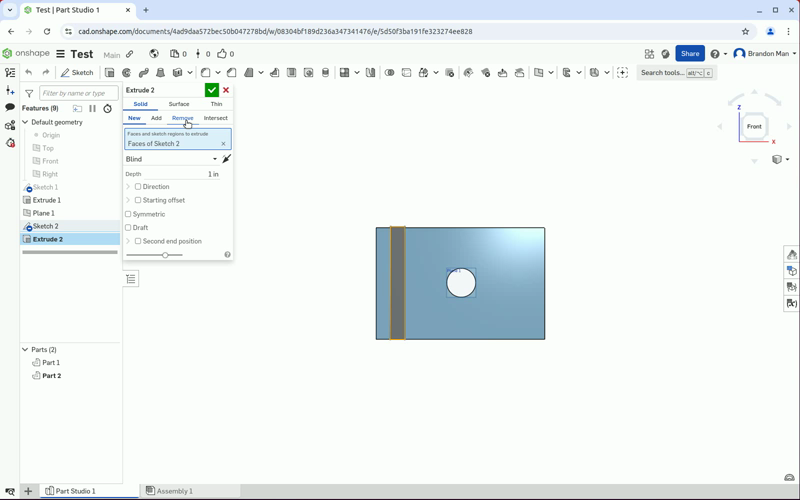
click(186, 120)
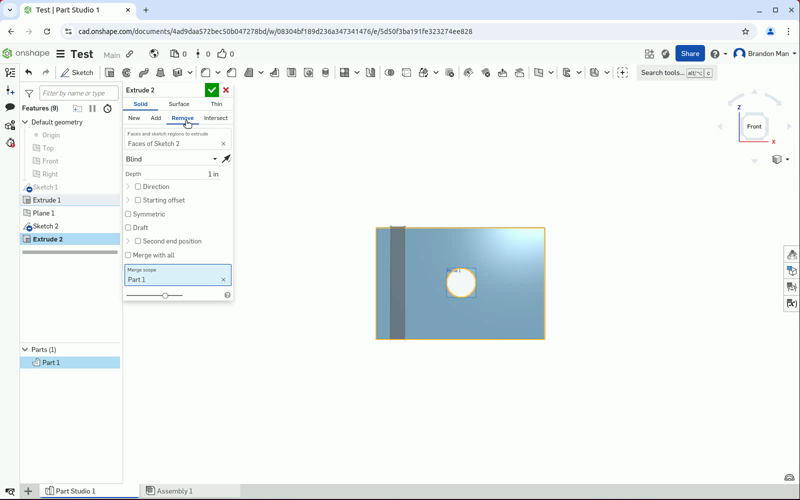
key(tab, 4)
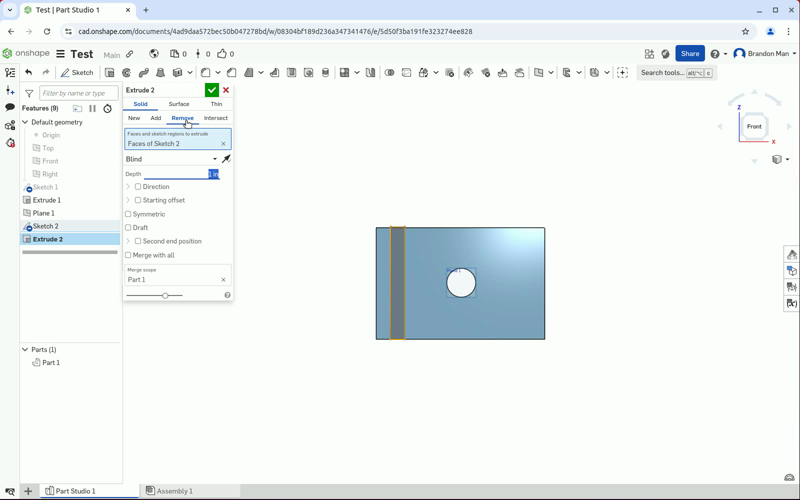
text(2.889)
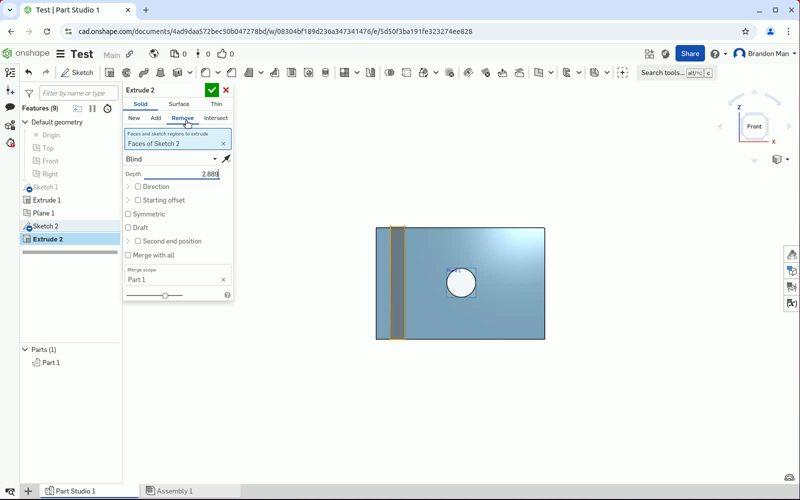
key(tab, 6)
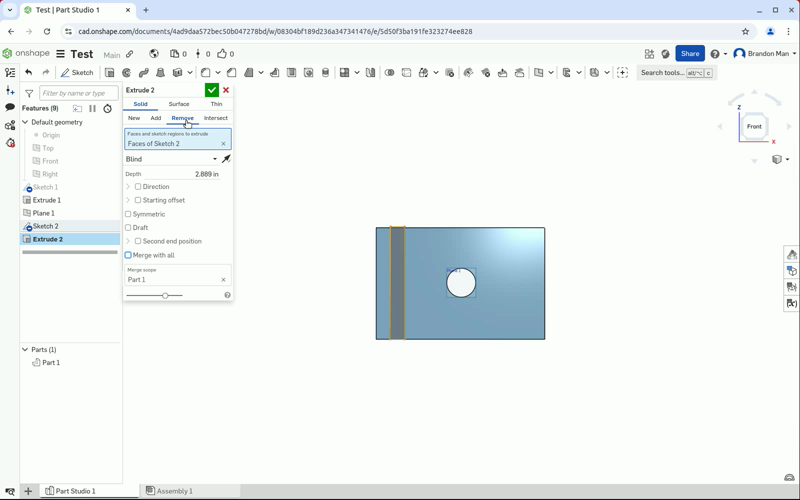
key(space)
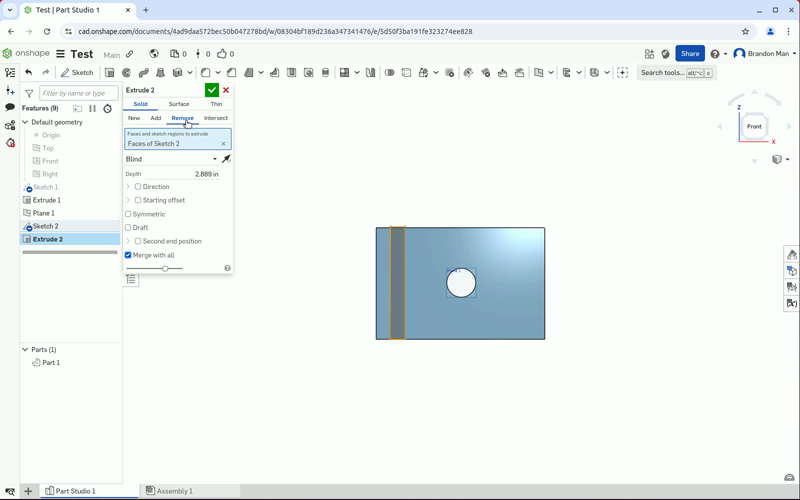
key(enter)
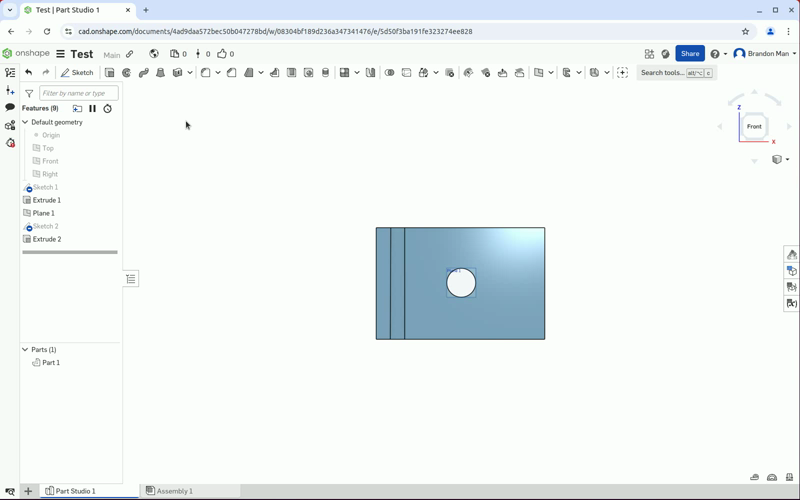
key(shift+h)
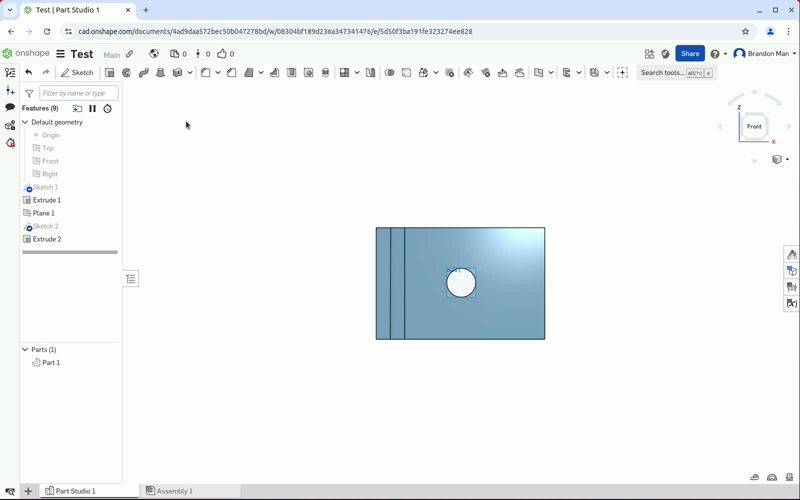
key(shift+h)
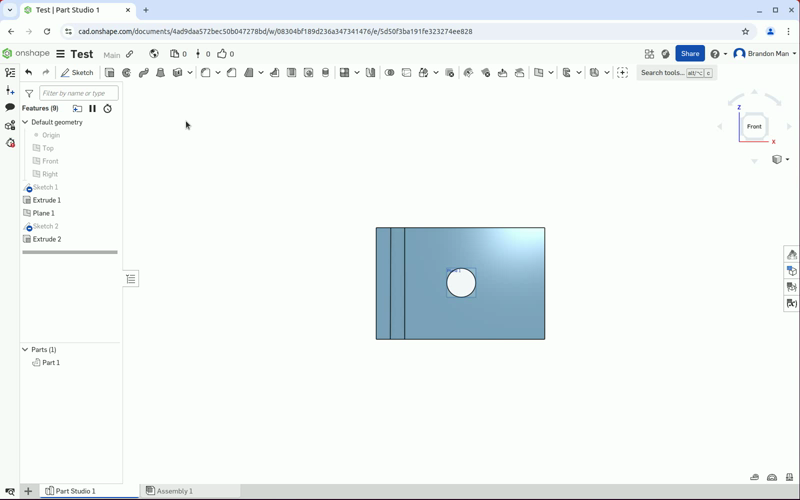
mouse_move(73, 189)
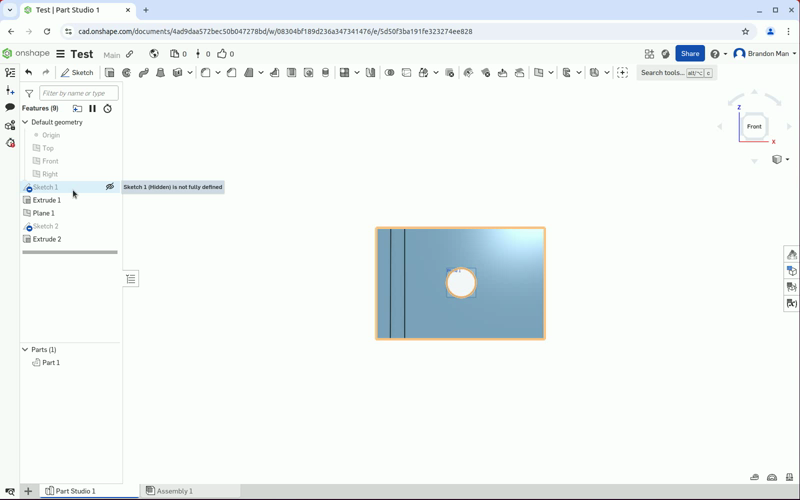
click(73, 189)
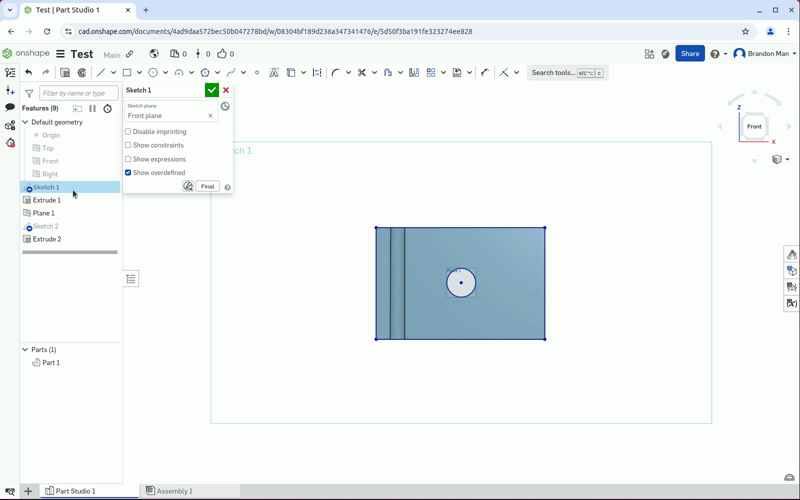
mouse_move(229, 92)
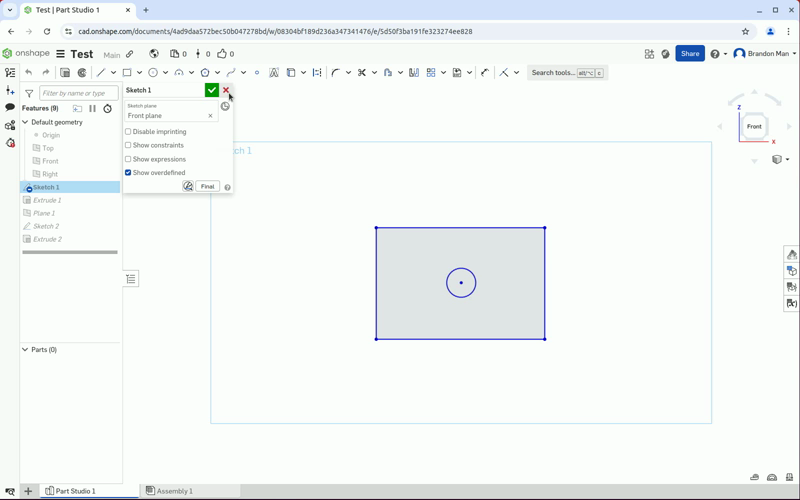
click(229, 92)
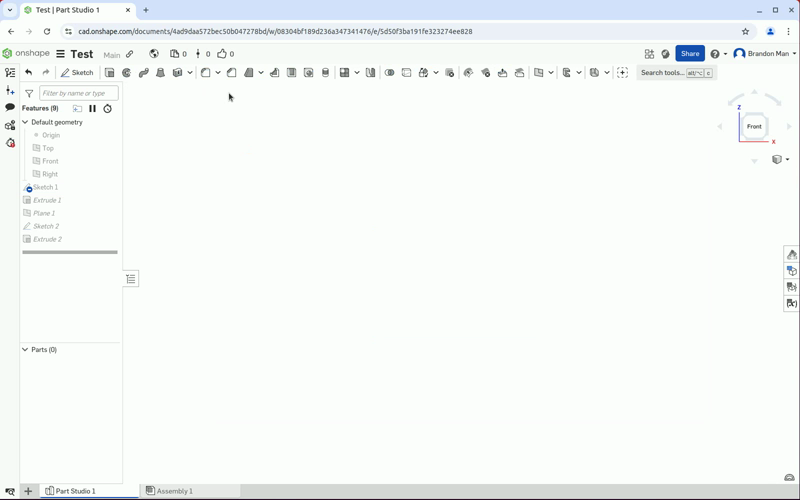
key(shift+s)
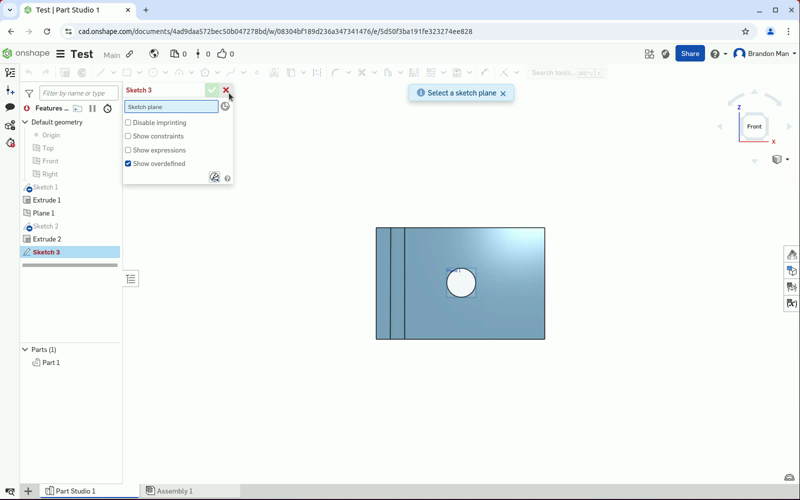
mouse_move(73, 215)
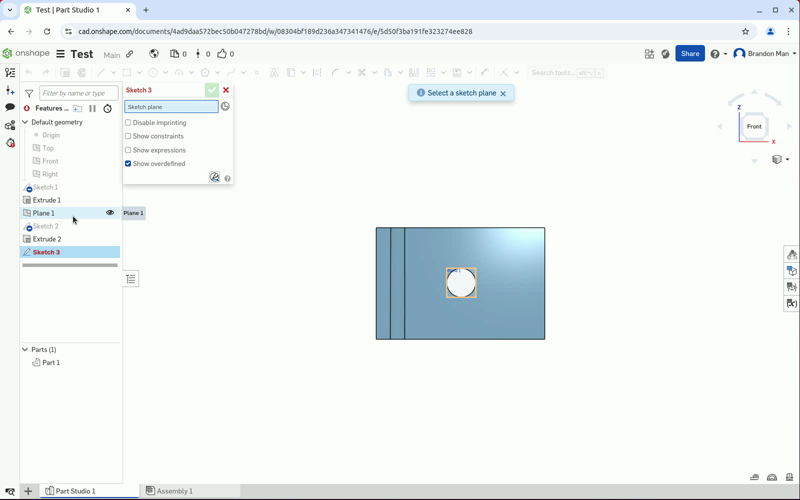
click(73, 215)
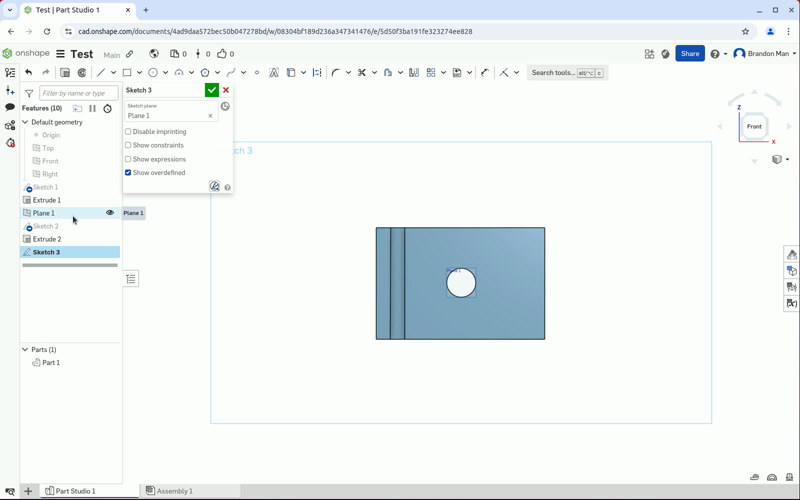
mouse_move(73, 352)
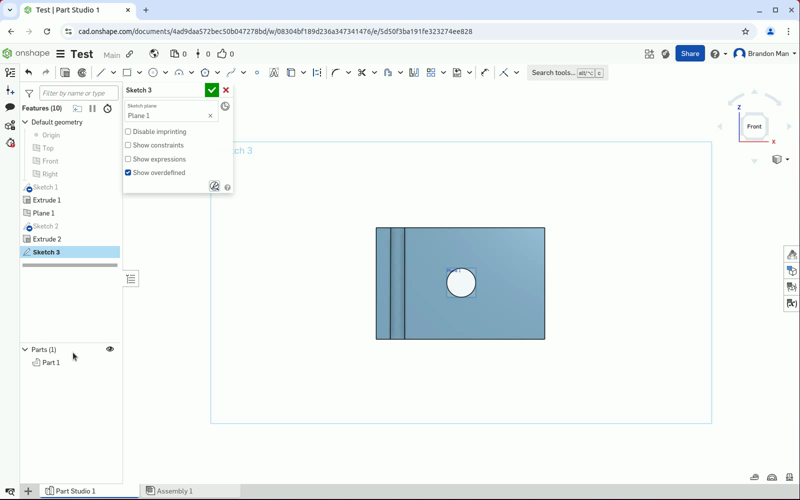
key(y)
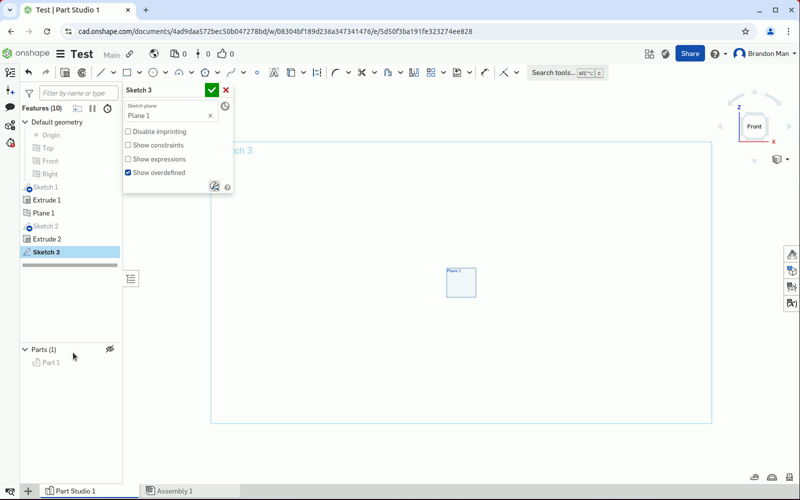
key(a)
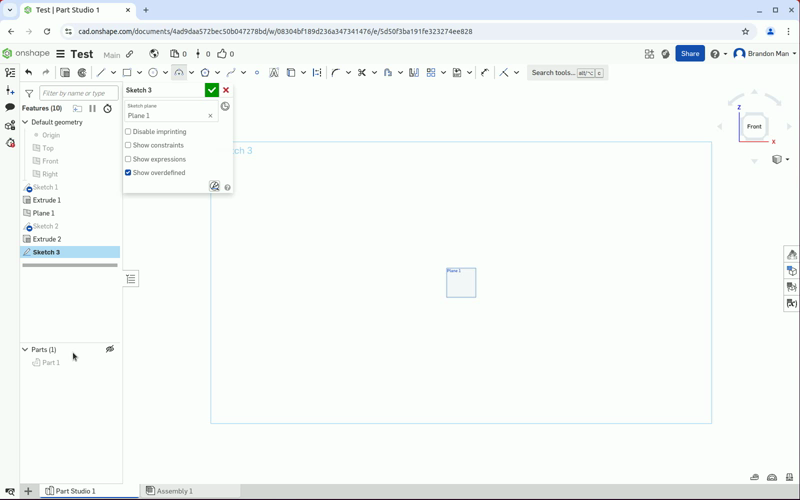
key_down(shift)
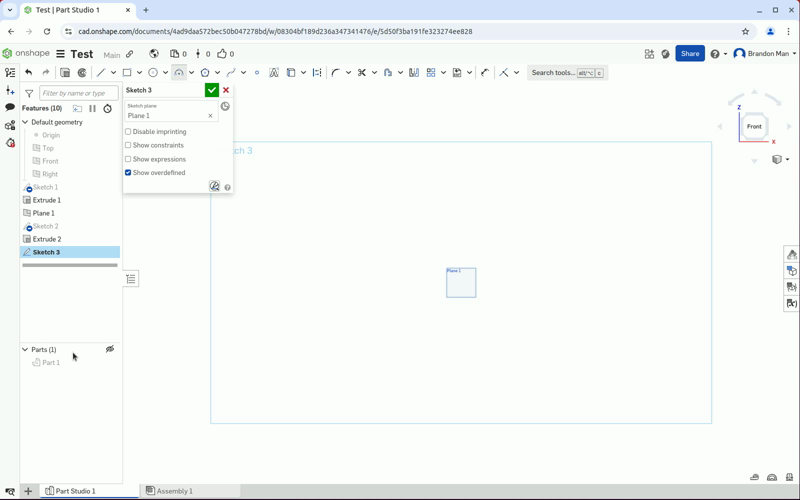
mouse_move(446, 282)
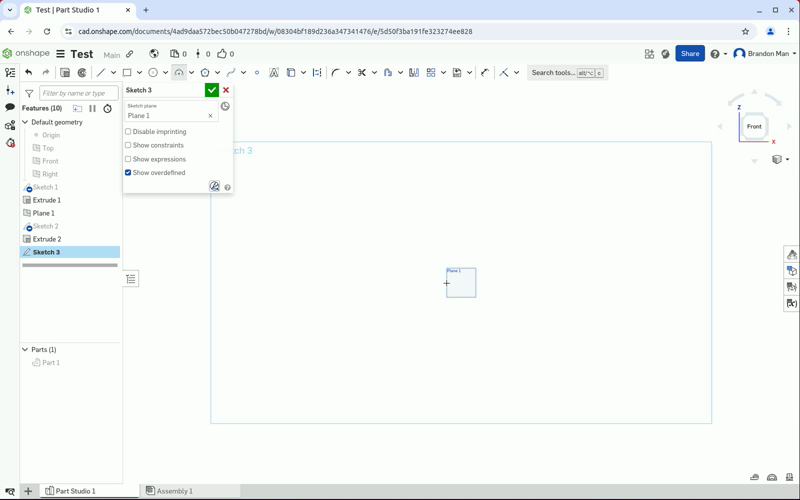
click(446, 282)
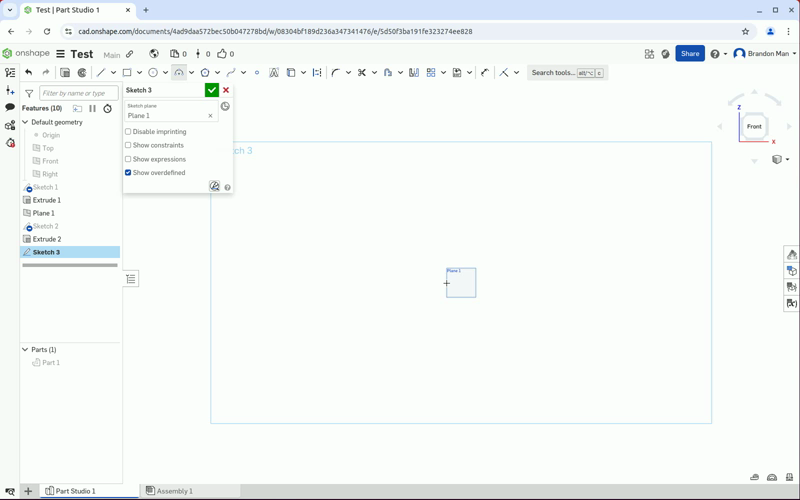
key_up(shift)
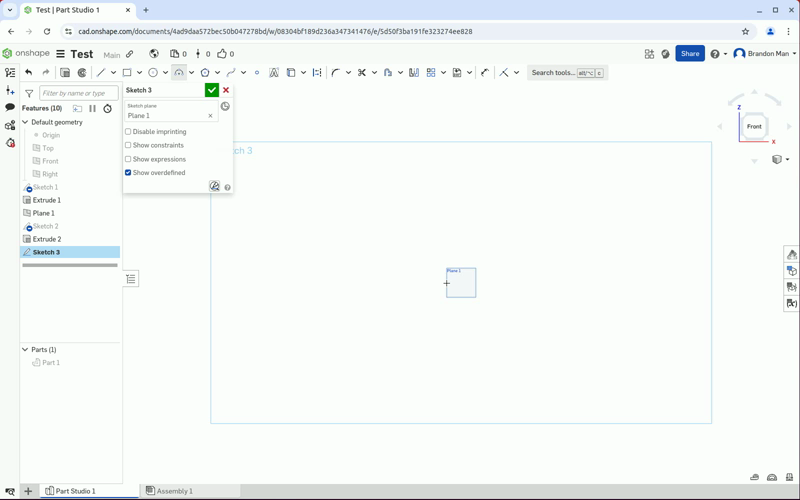
key_down(shift)
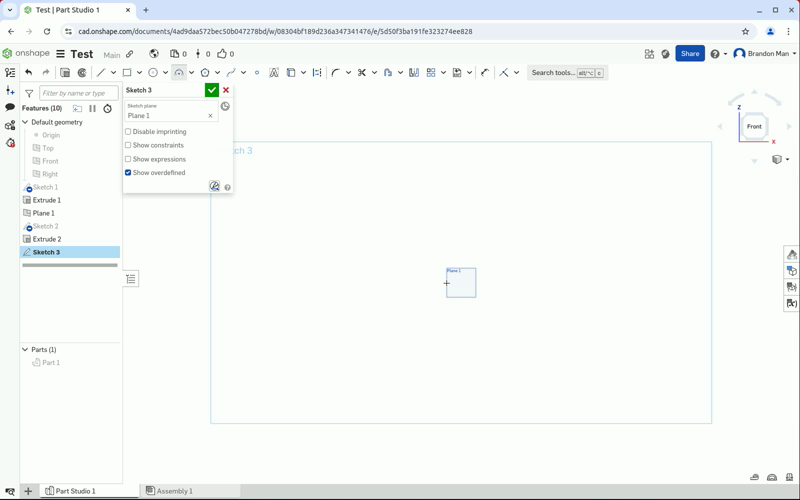
mouse_move(475, 282)
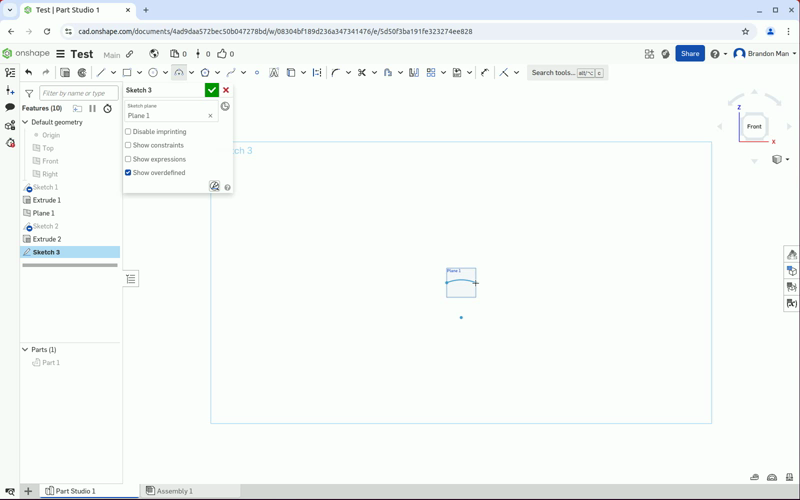
click(475, 282)
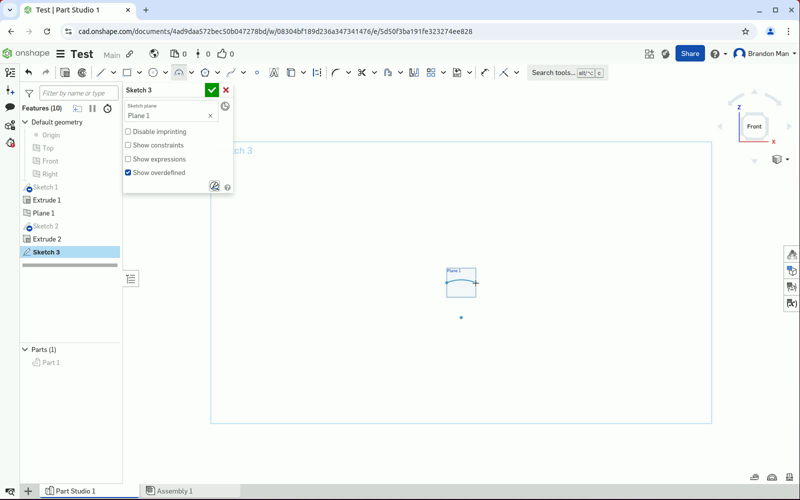
mouse_move(461, 268)
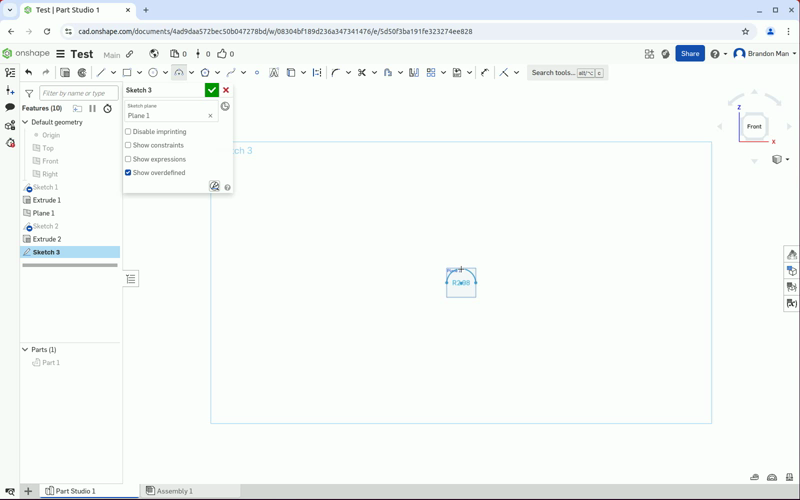
click(461, 268)
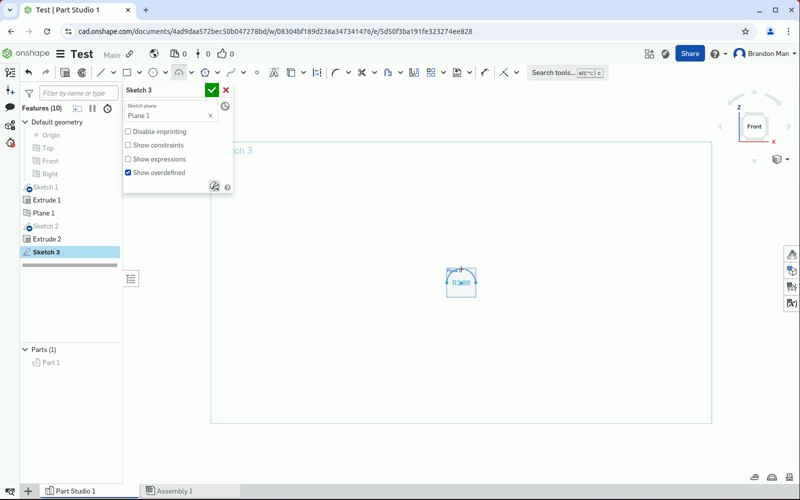
key_up(shift)
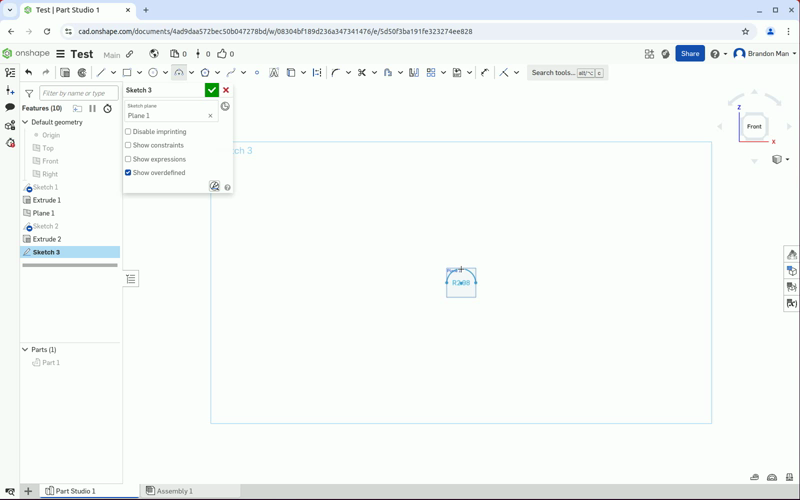
key(esc)
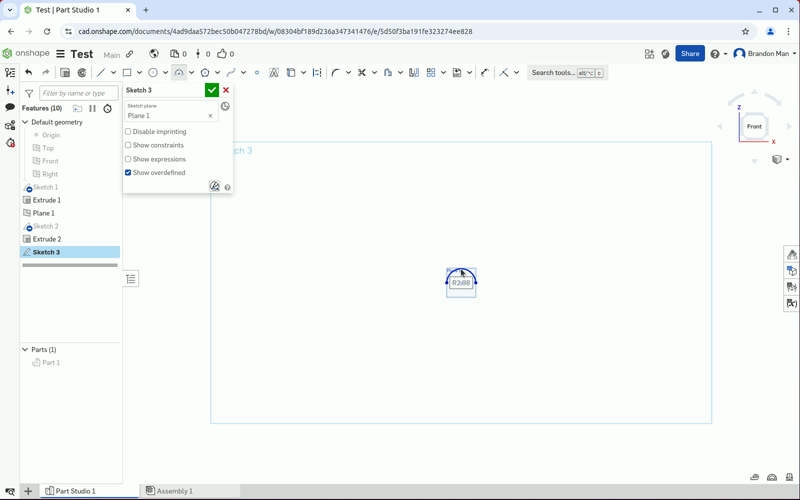
key(l)
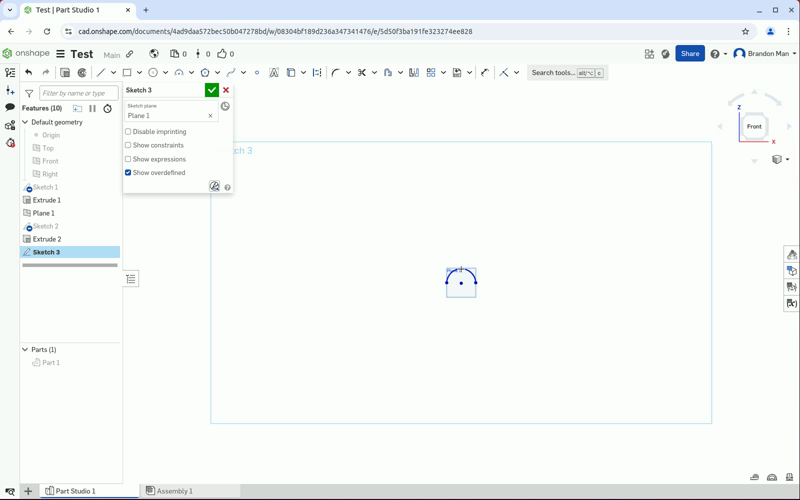
mouse_move(475, 282)
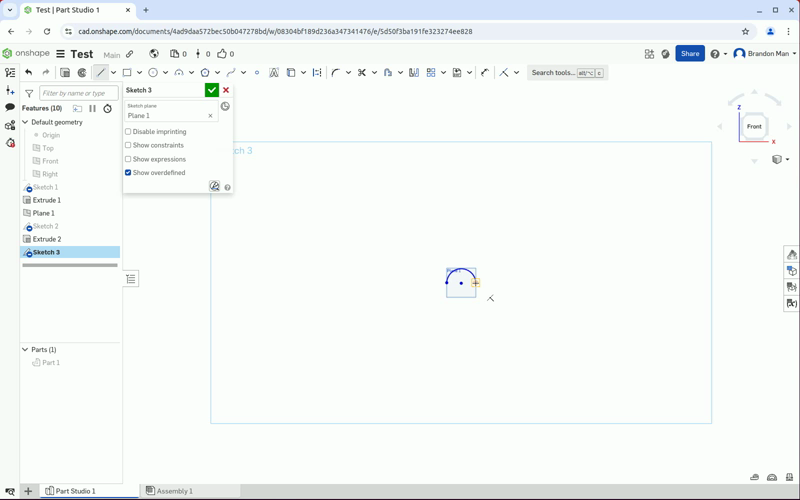
click(475, 282)
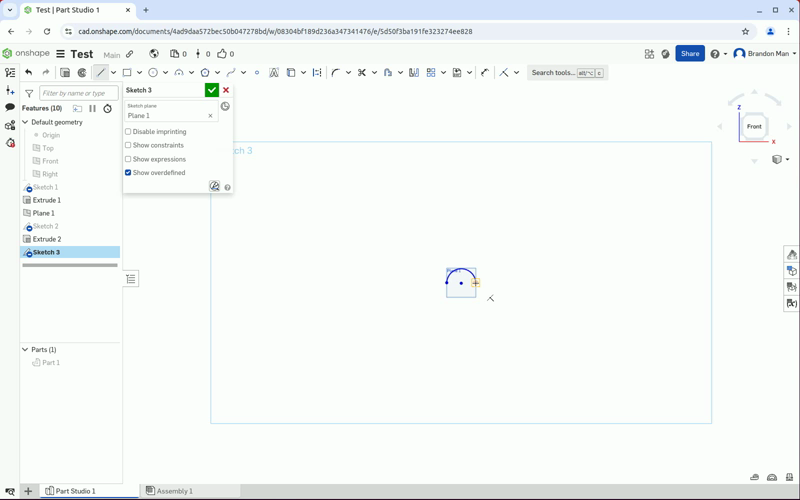
key_down(shift)
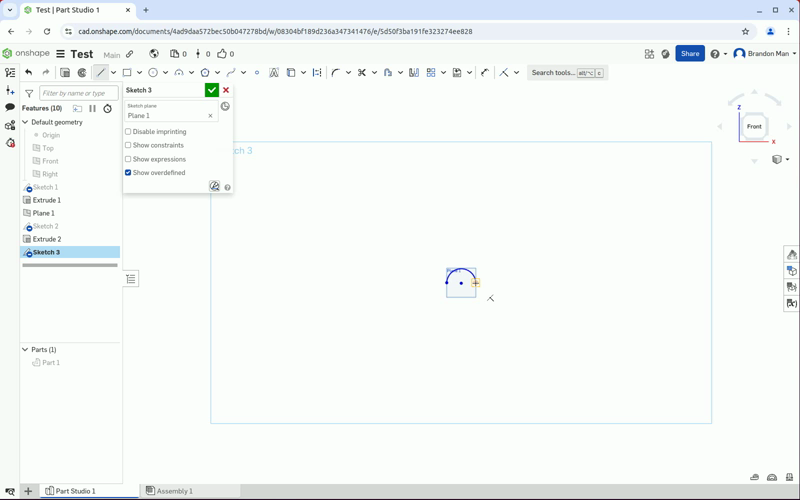
mouse_move(505, 282)
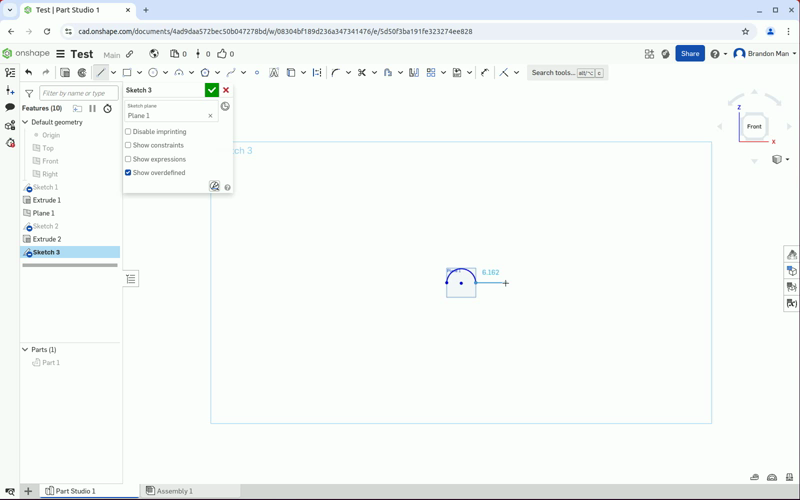
mouse_move(475, 226)
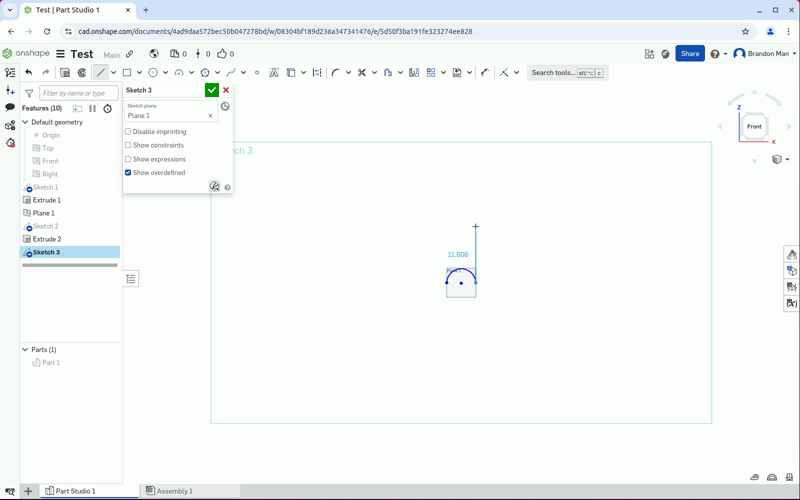
click(475, 226)
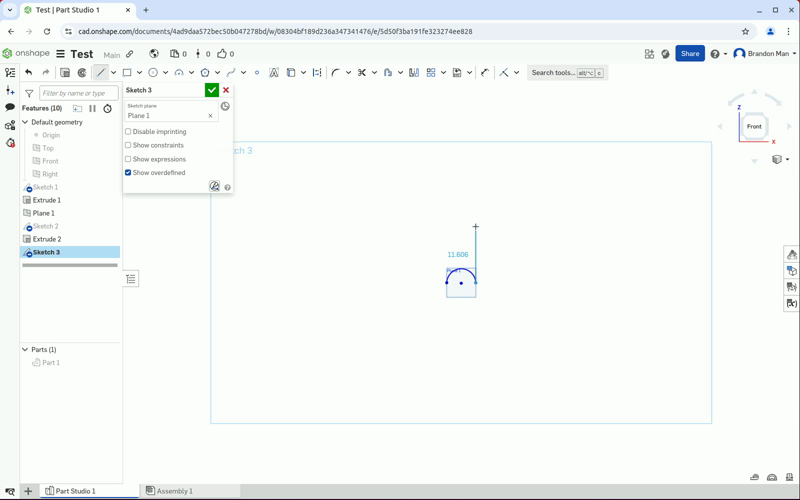
key_up(shift)
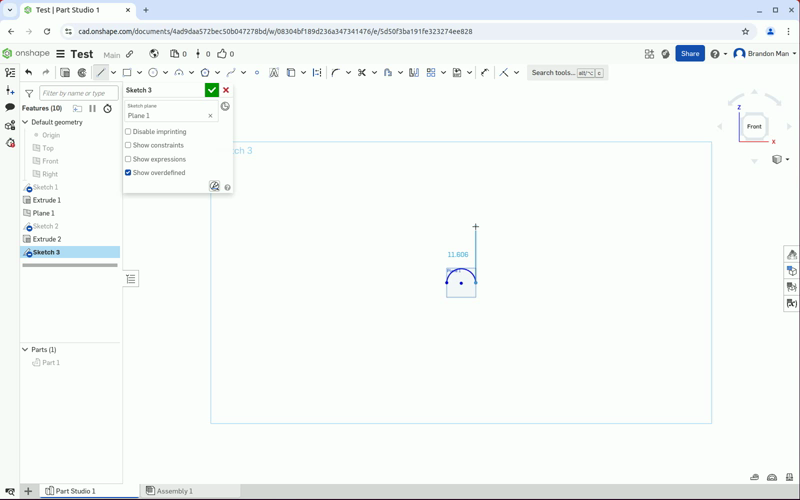
key_down(shift)
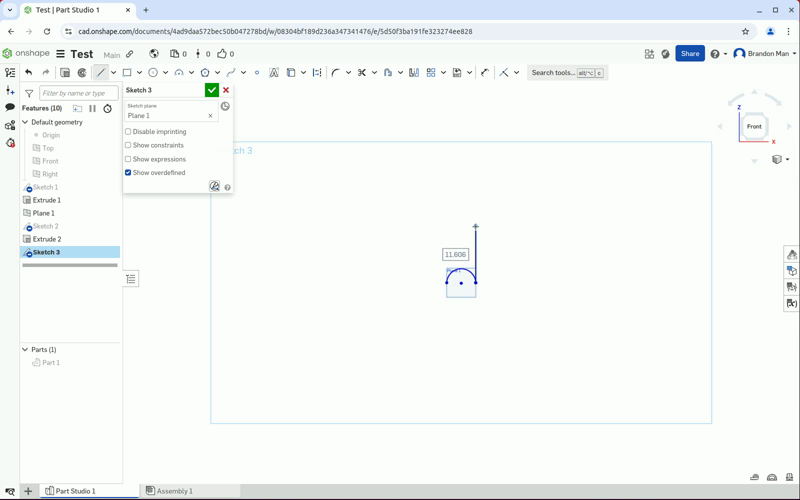
mouse_move(505, 226)
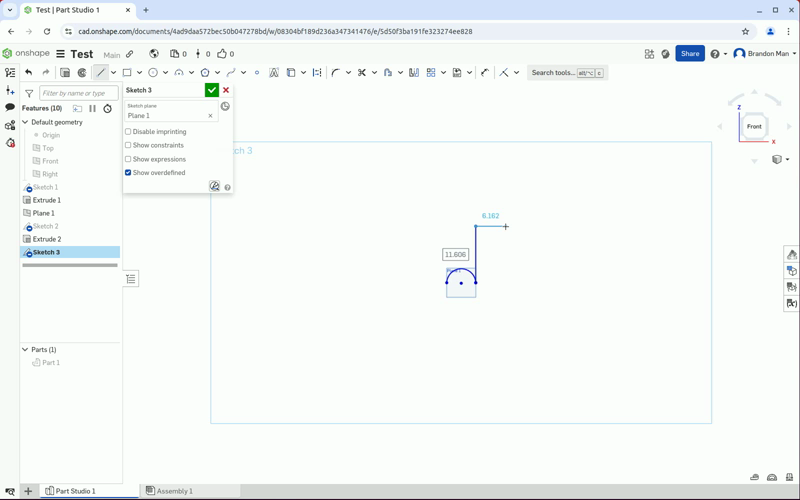
mouse_move(446, 226)
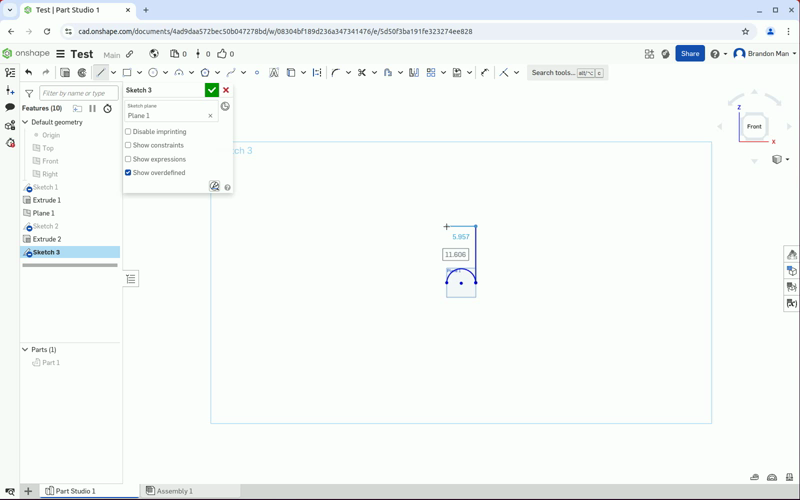
click(446, 226)
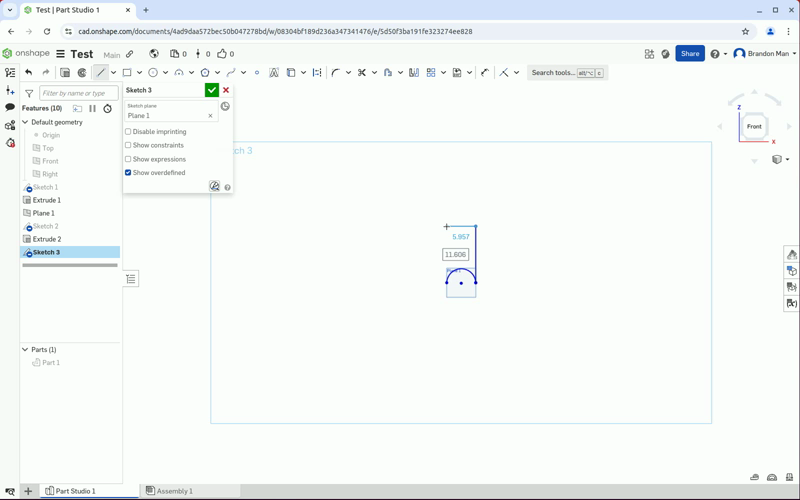
key_up(shift)
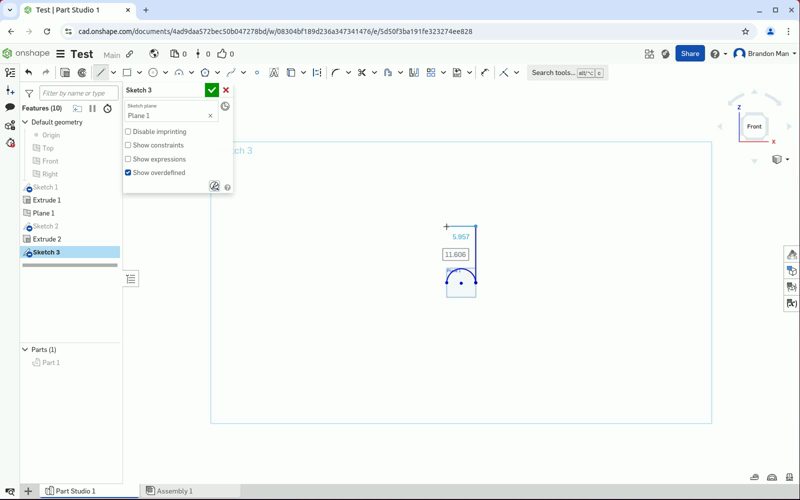
mouse_move(476, 226)
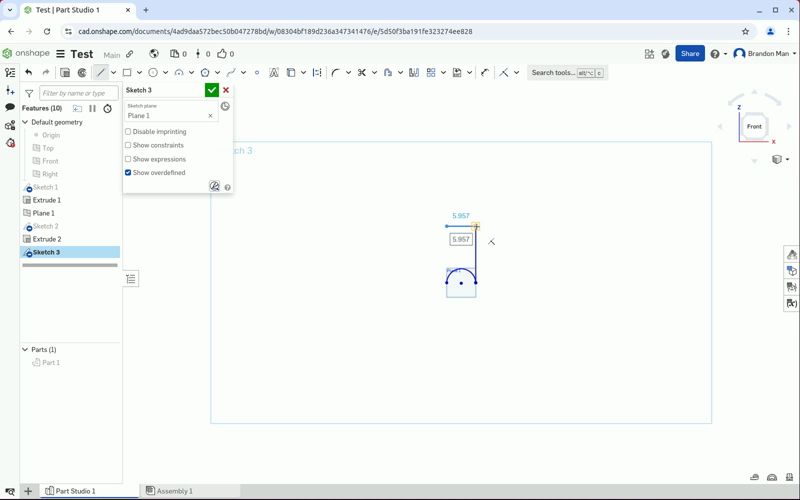
key_down(shift)
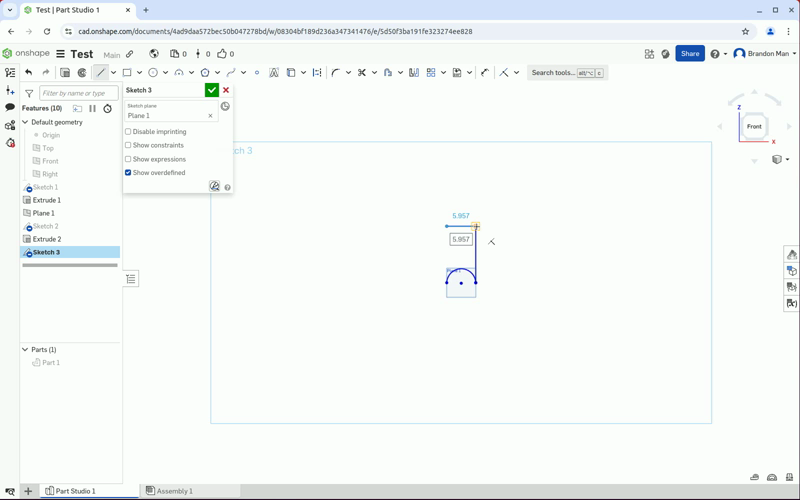
mouse_move(446, 282)
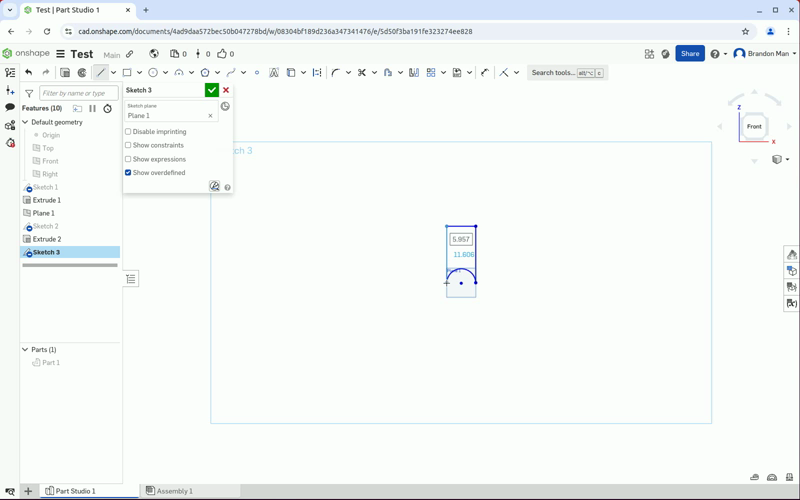
key_up(shift)
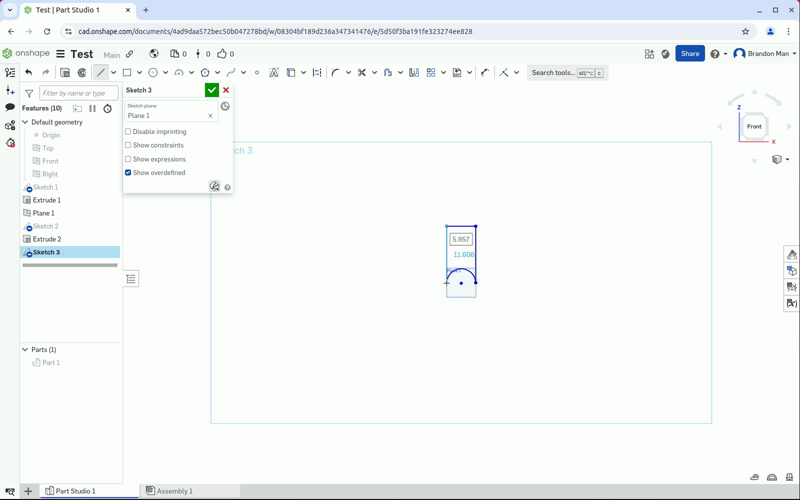
click(446, 282)
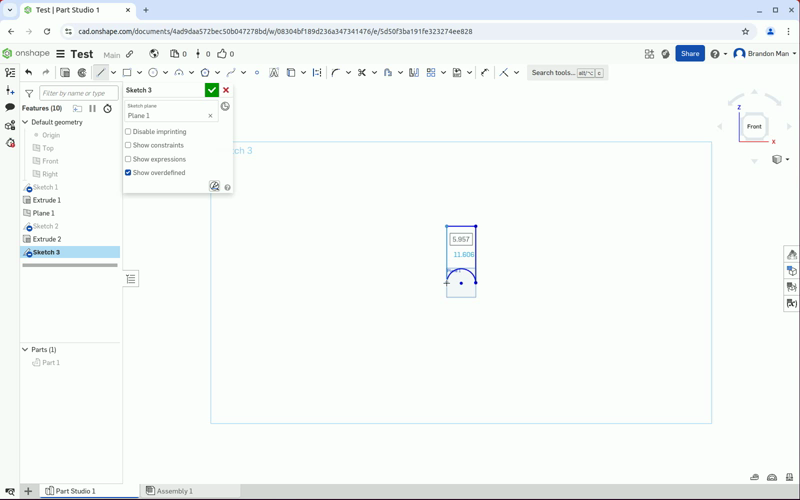
key(esc)
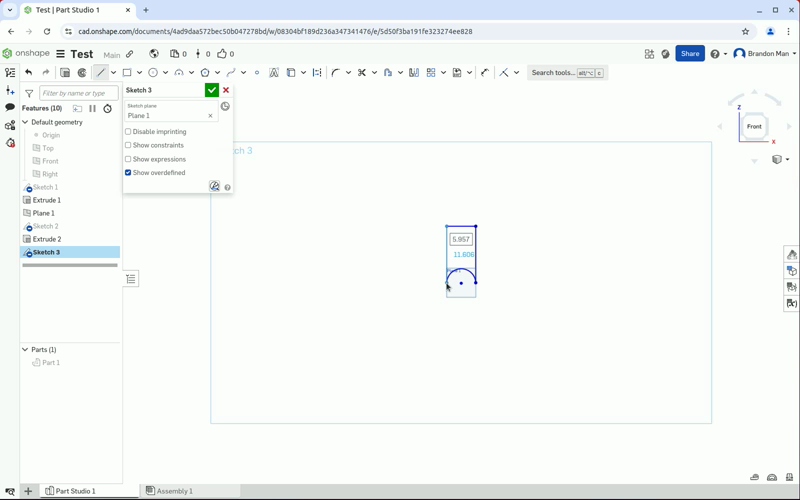
mouse_move(462, 249)
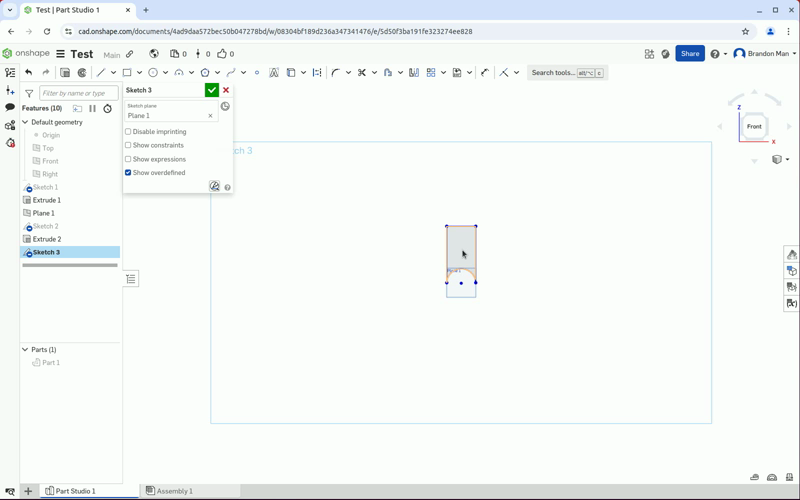
scroll(6)
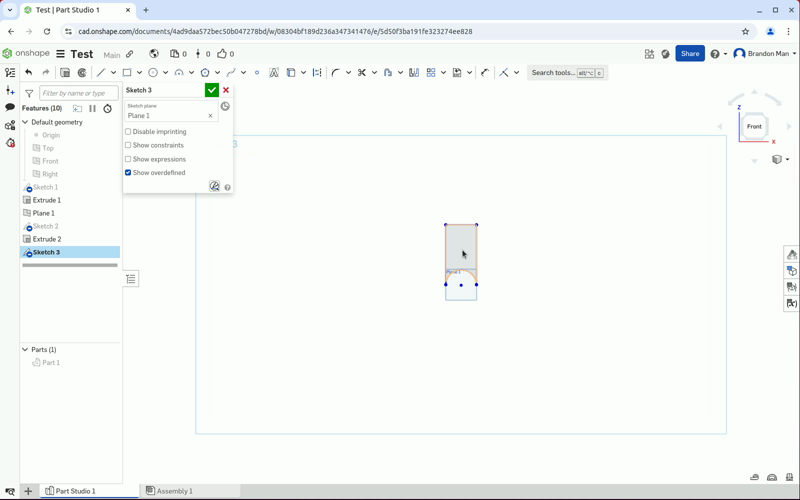
scroll(6)
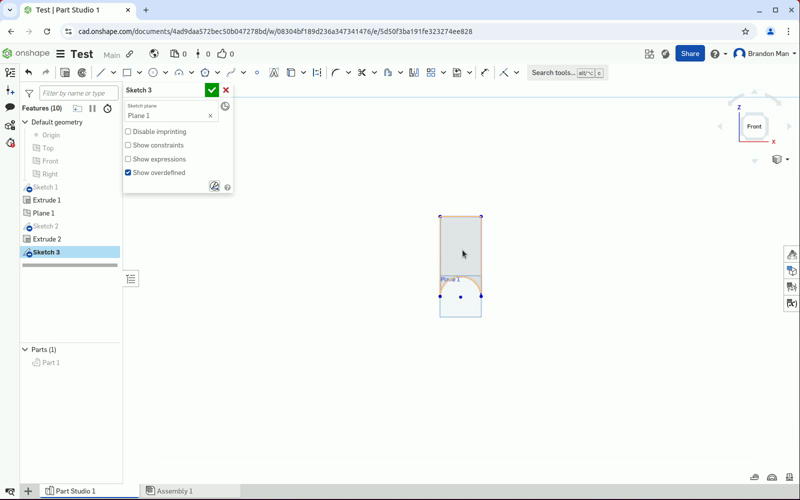
scroll(6)
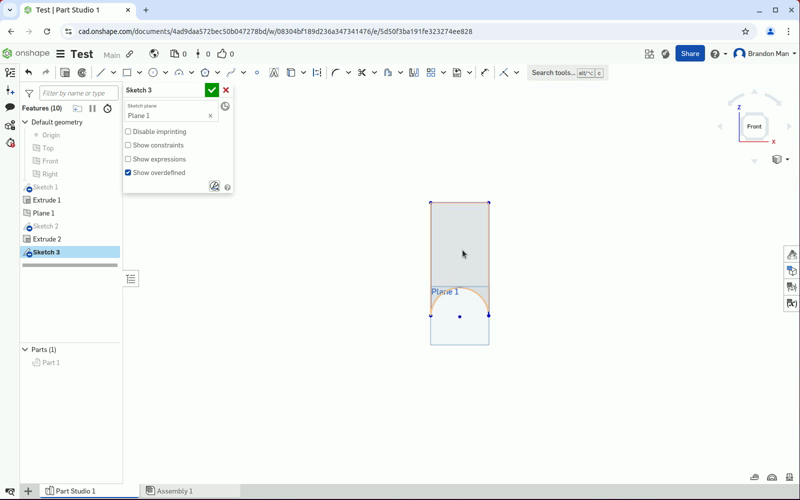
scroll(6)
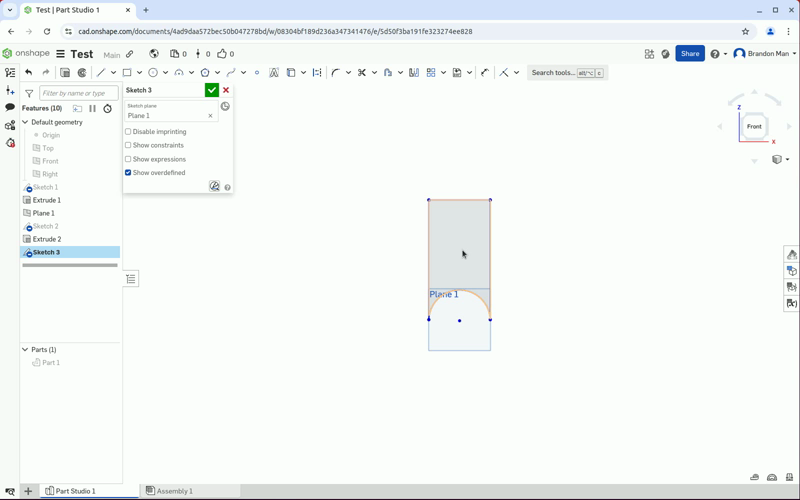
scroll(6)
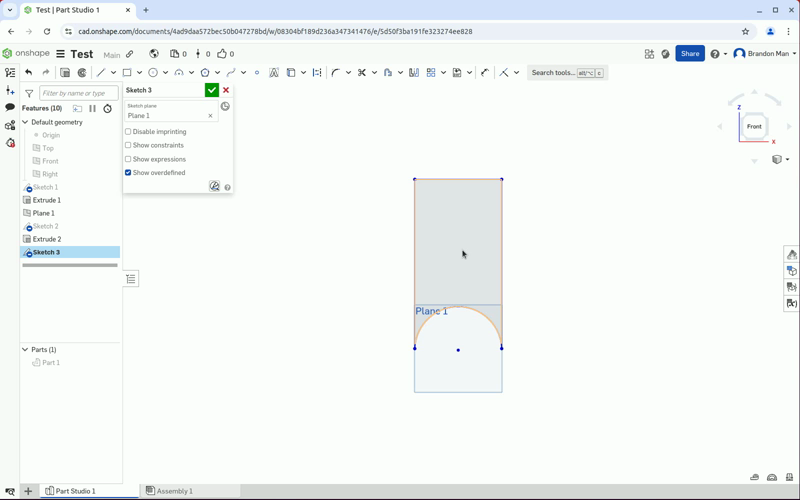
scroll(6)
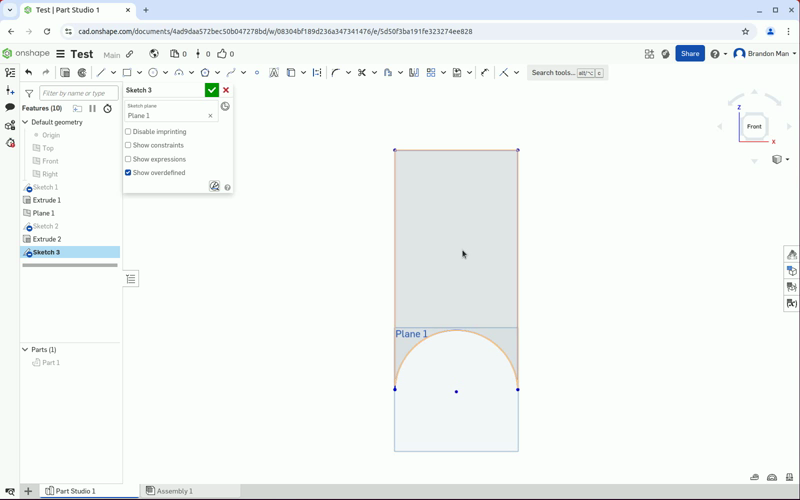
scroll(6)
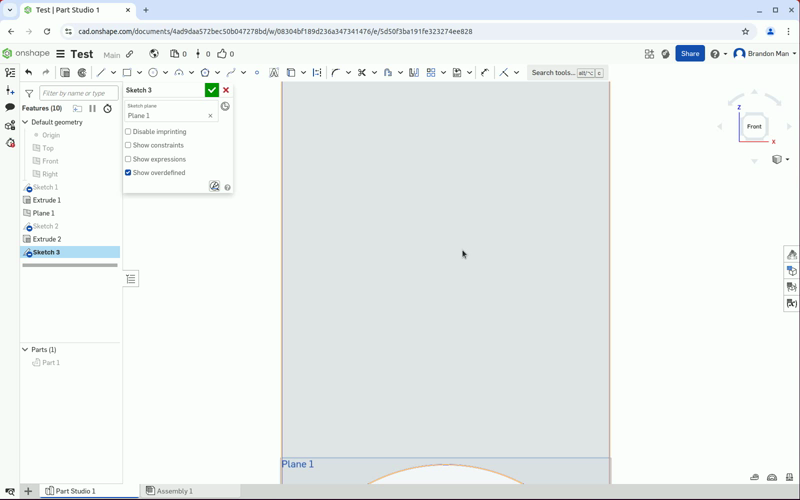
click(462, 249)
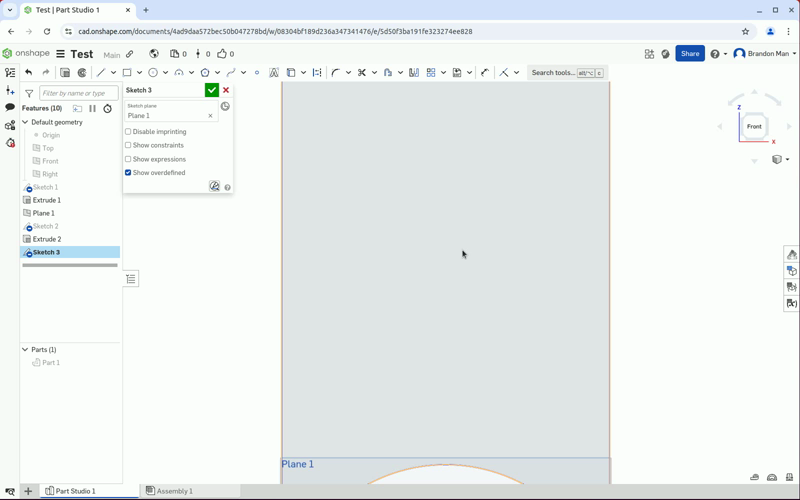
scroll(-6)
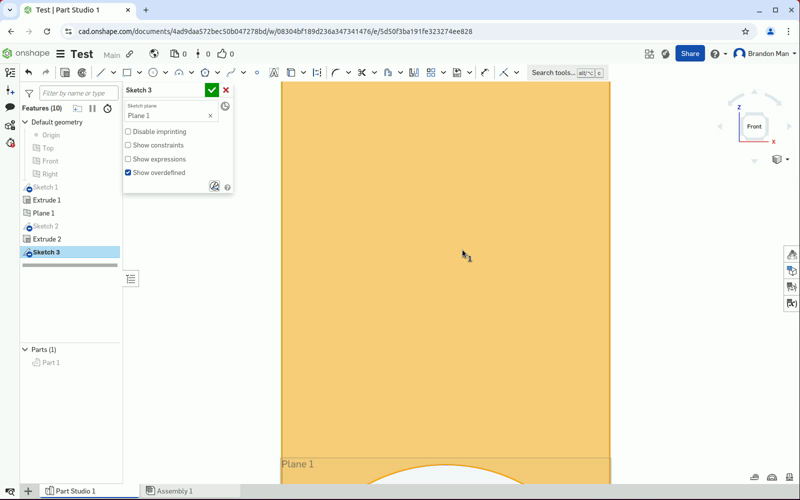
scroll(-6)
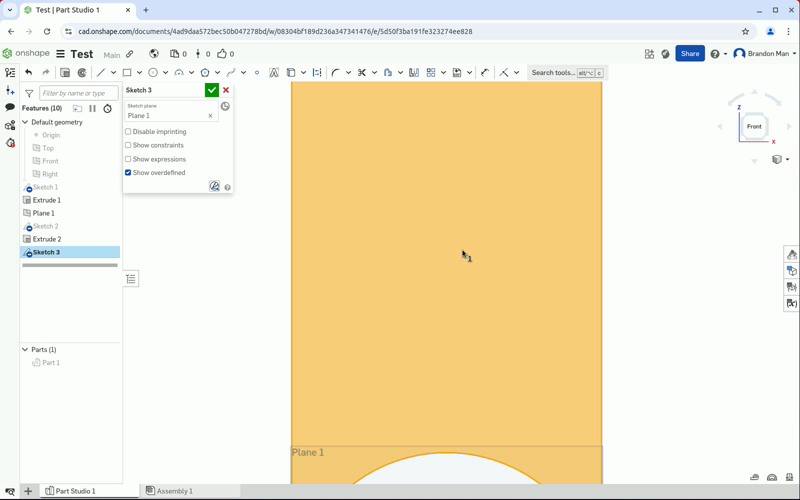
scroll(-6)
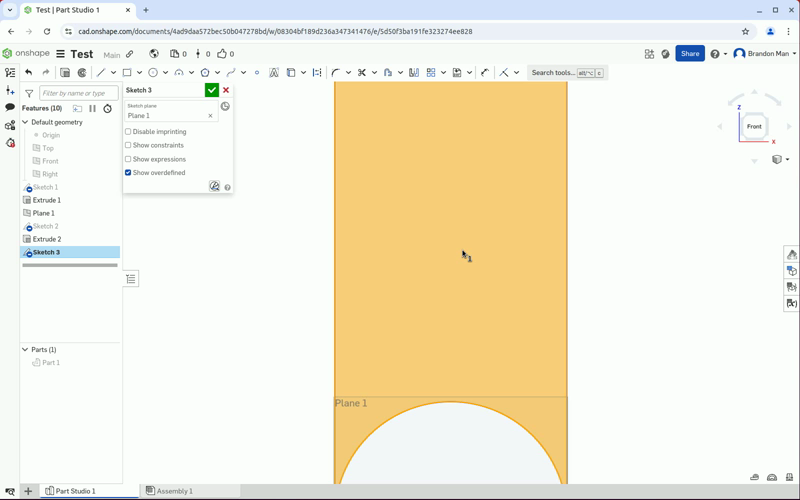
scroll(-6)
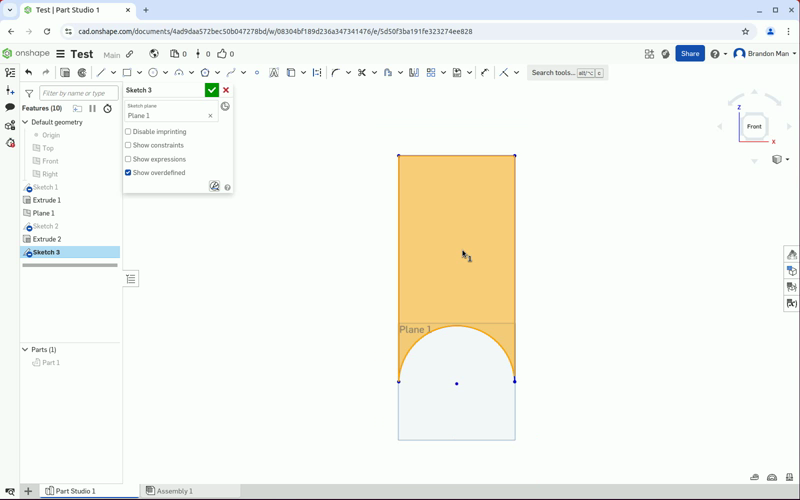
scroll(-6)
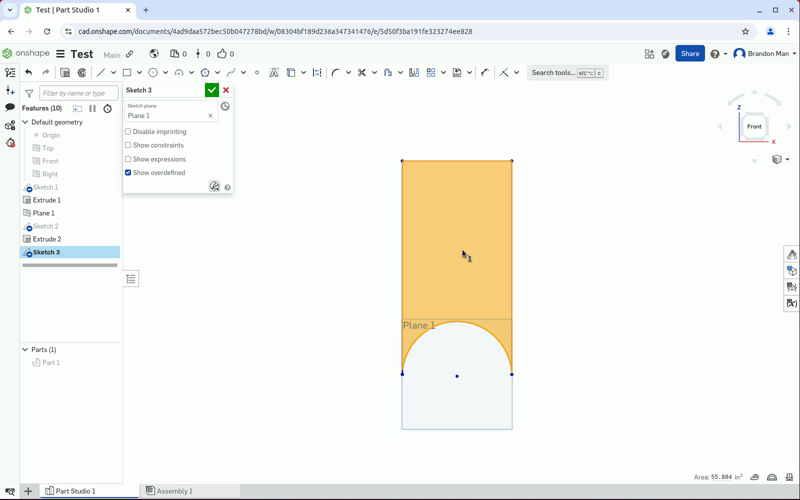
scroll(-6)
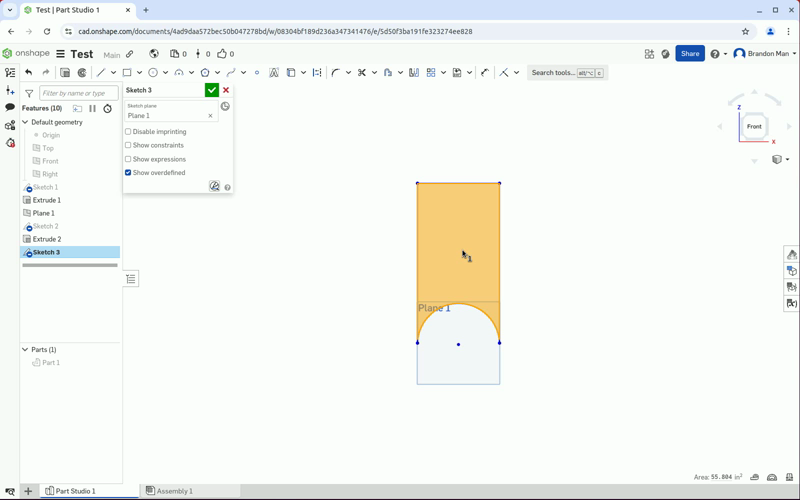
scroll(-6)
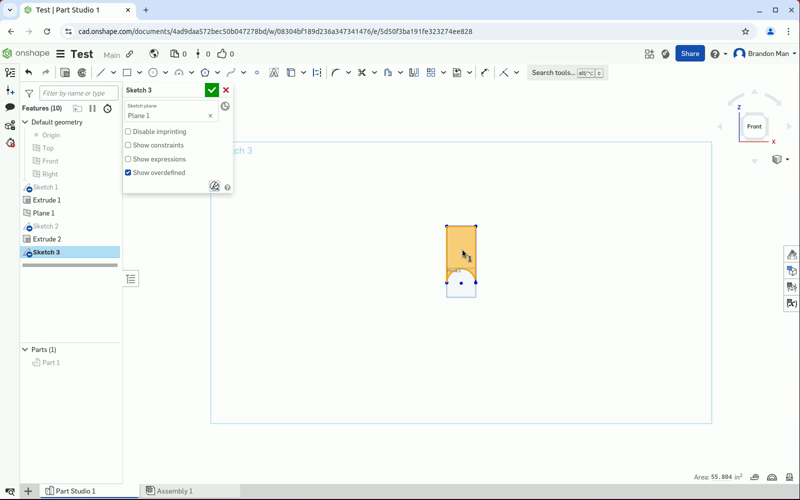
mouse_move(73, 352)
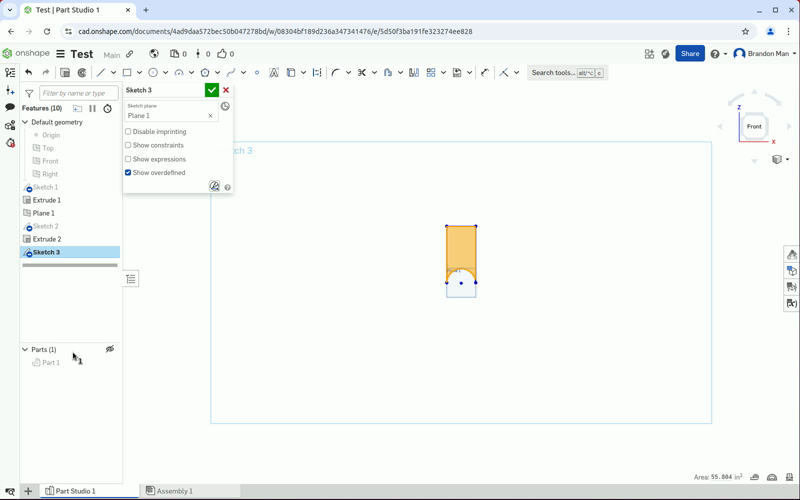
key(shift+y)
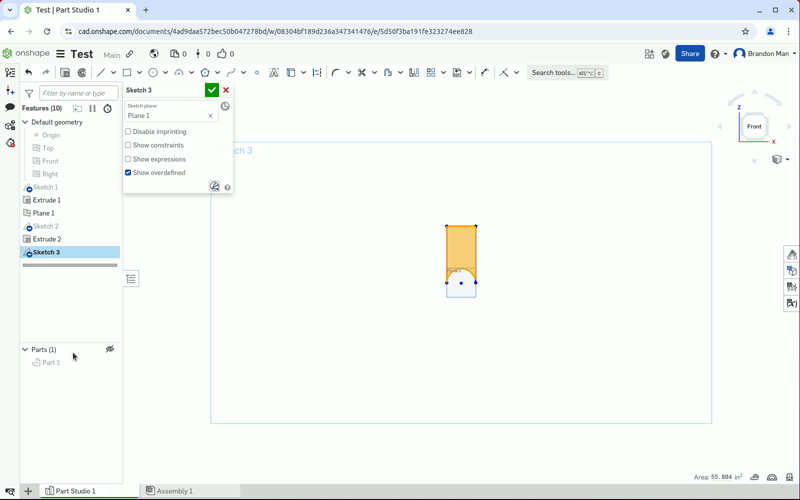
key(shift+e)
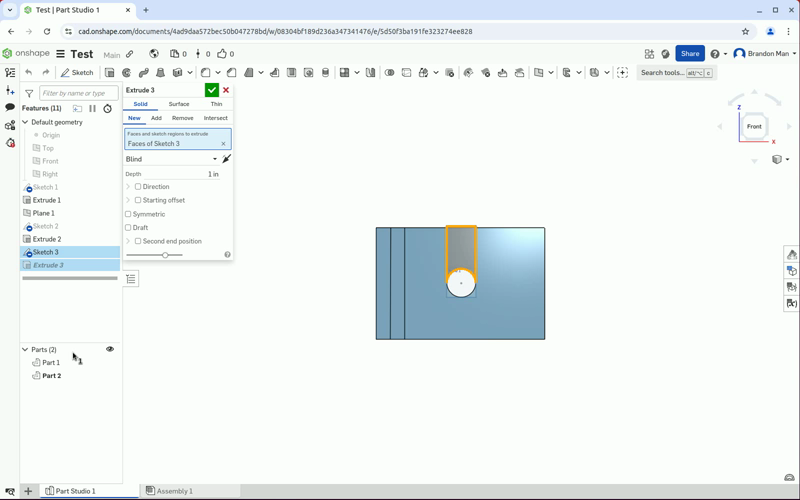
mouse_move(143, 106)
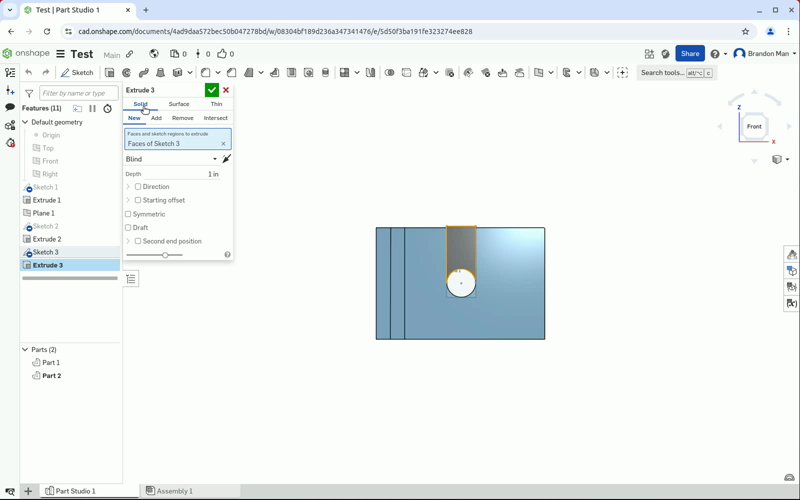
click(143, 106)
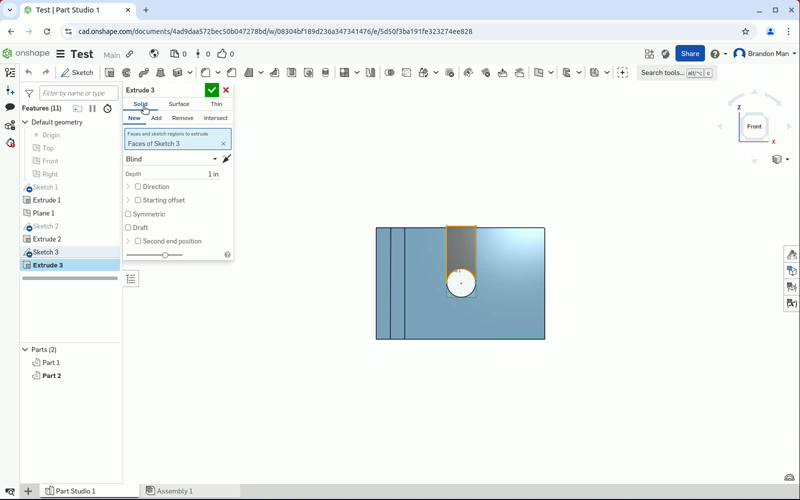
mouse_move(186, 120)
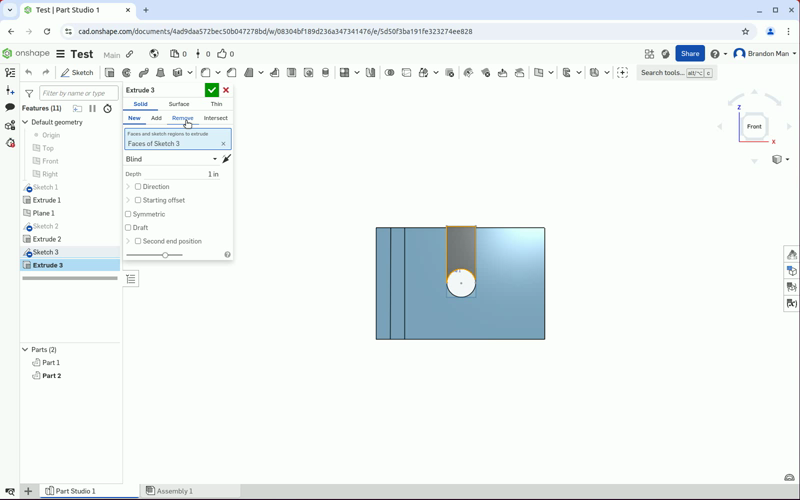
click(186, 120)
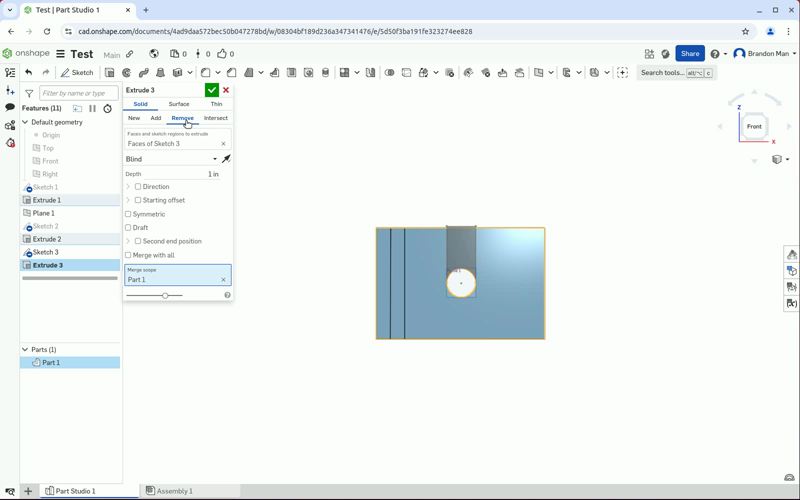
key(tab, 4)
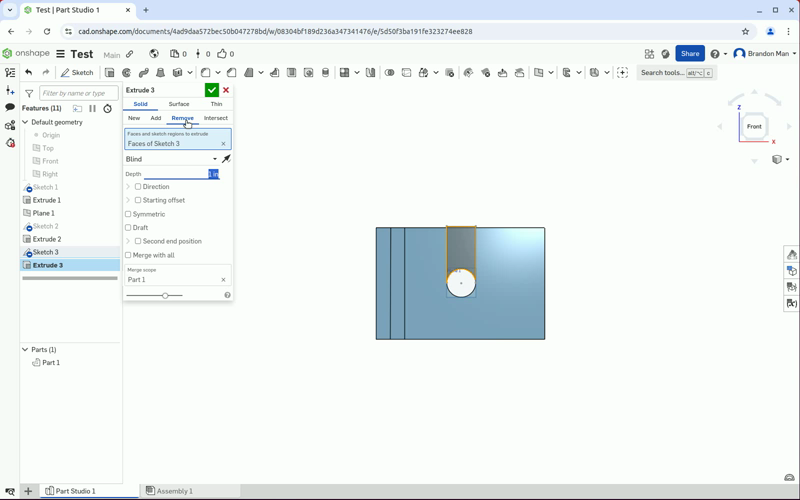
text(2.889)
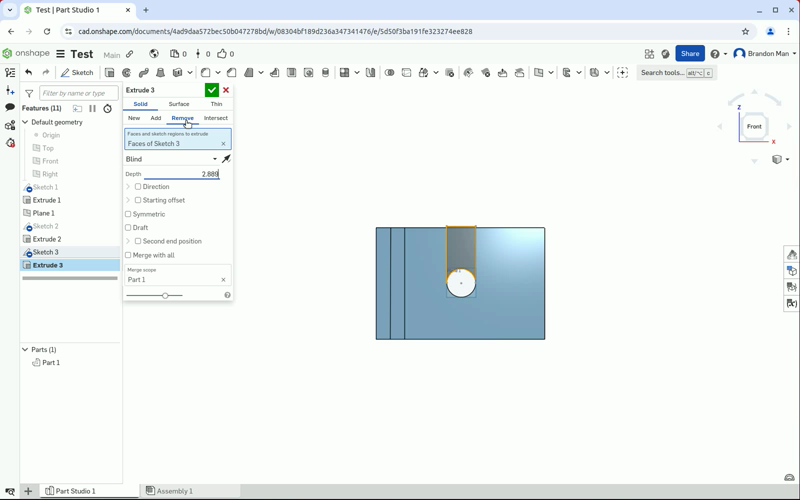
key(tab, 6)
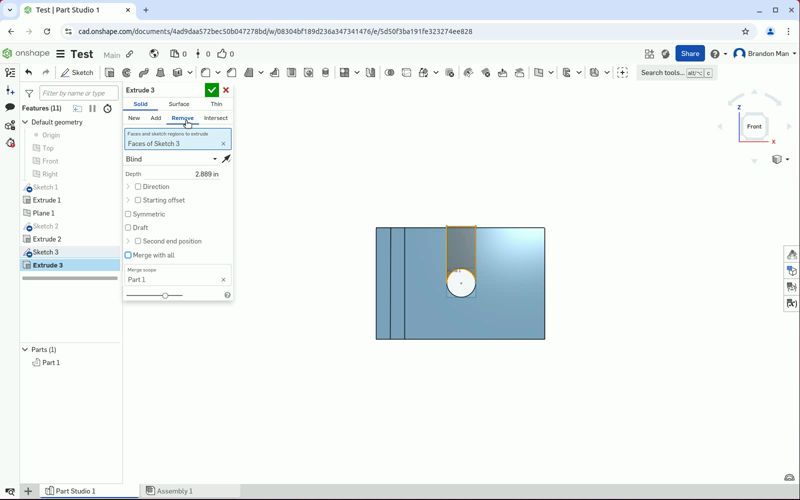
key(space)
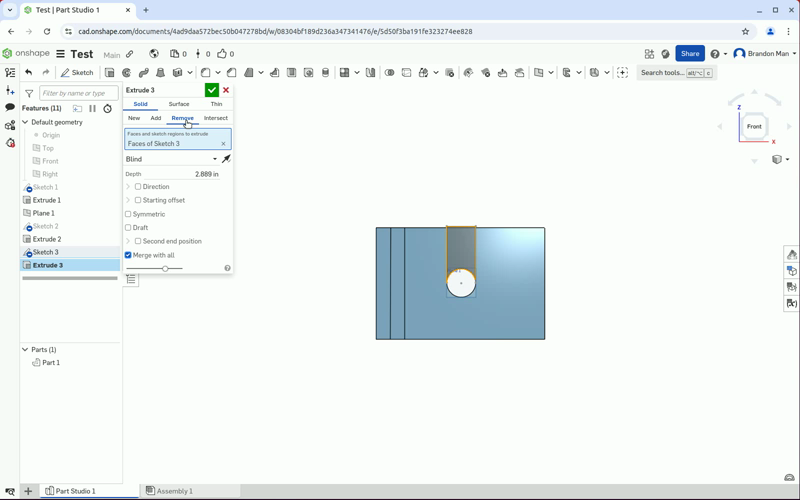
key(enter)
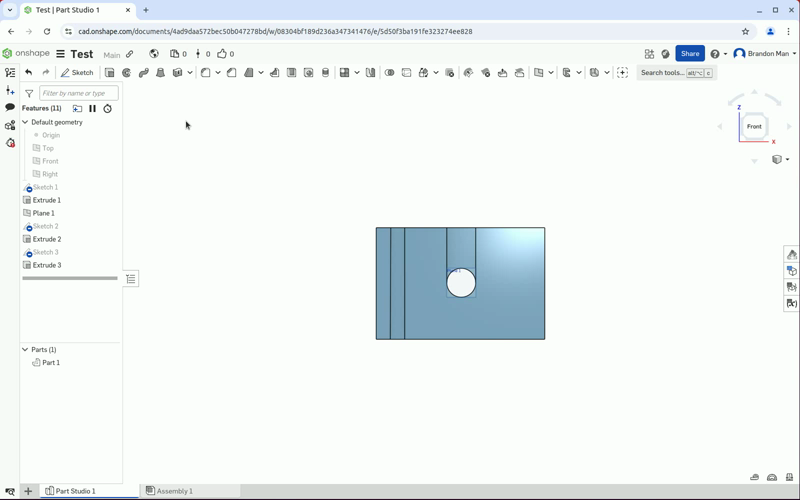
key(shift+h)
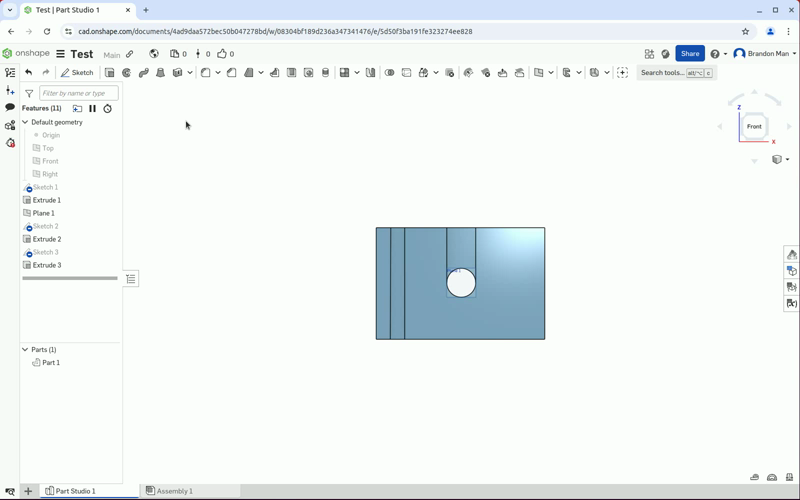
key(shift+h)
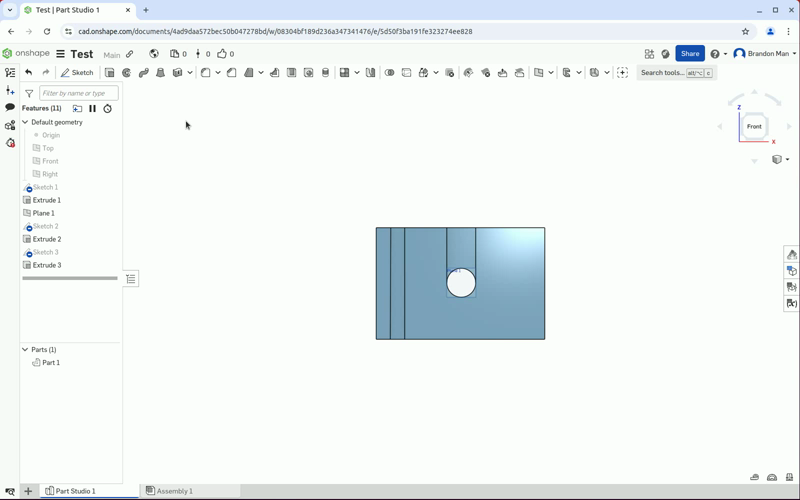
mouse_move(73, 189)
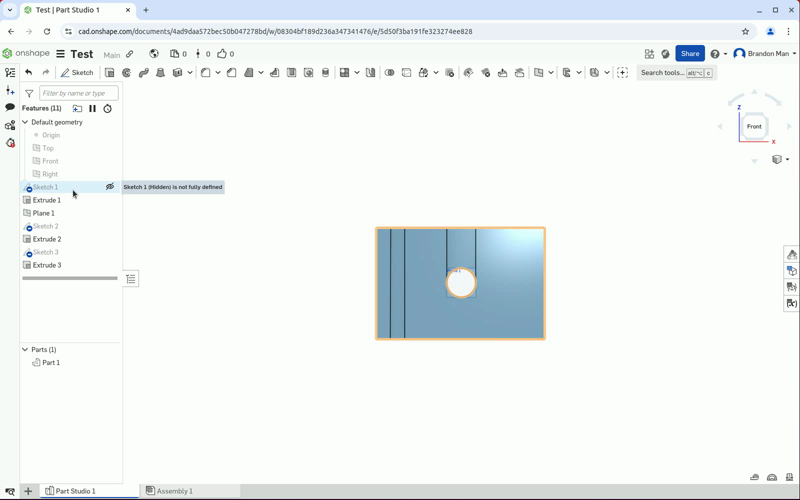
click(73, 189)
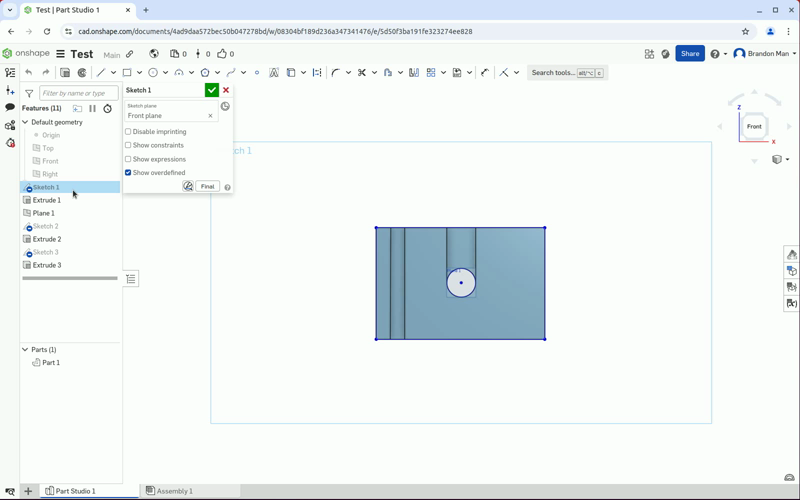
mouse_move(229, 92)
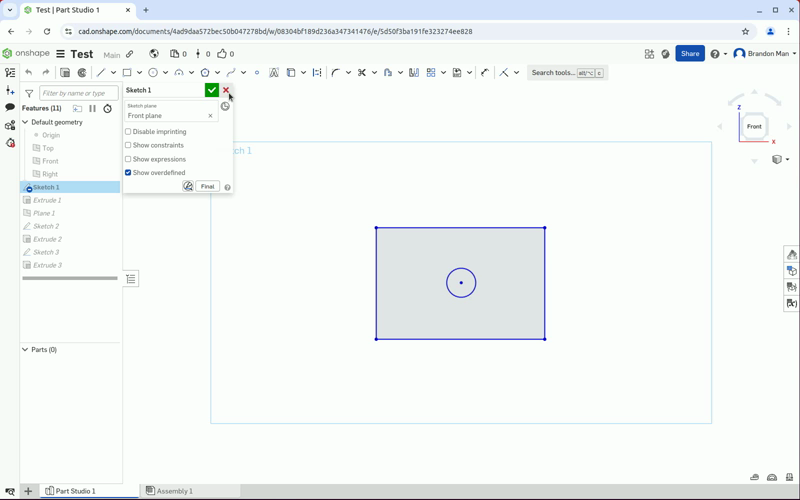
click(229, 92)
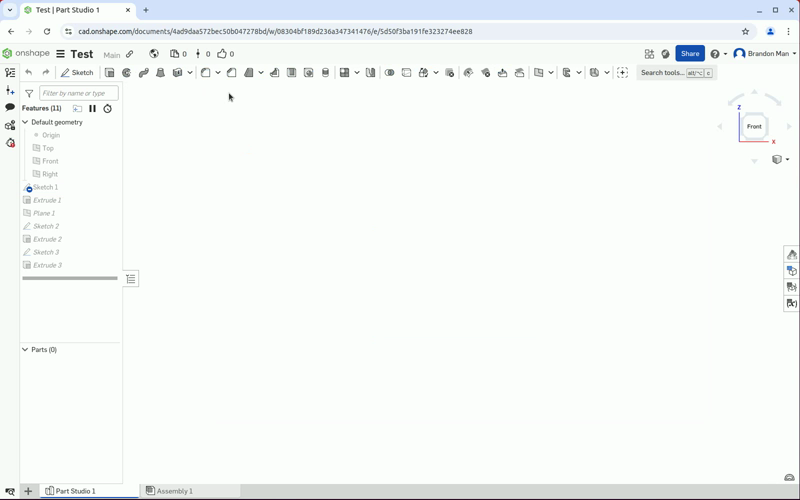
key(shift+s)
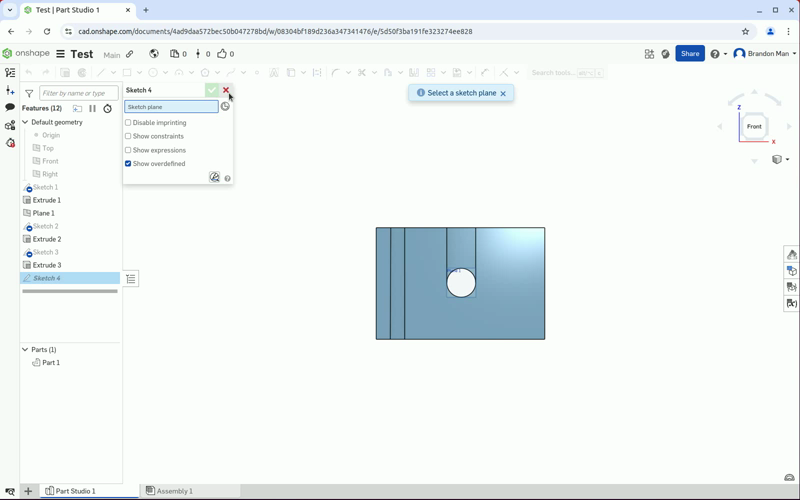
mouse_move(73, 215)
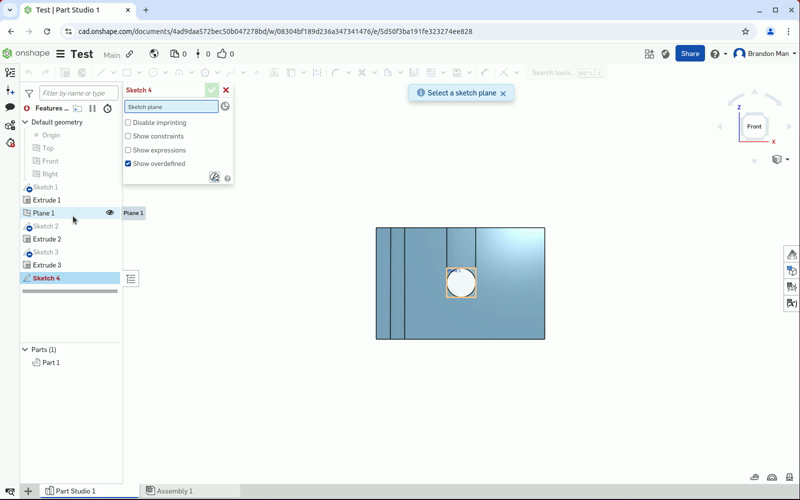
click(73, 215)
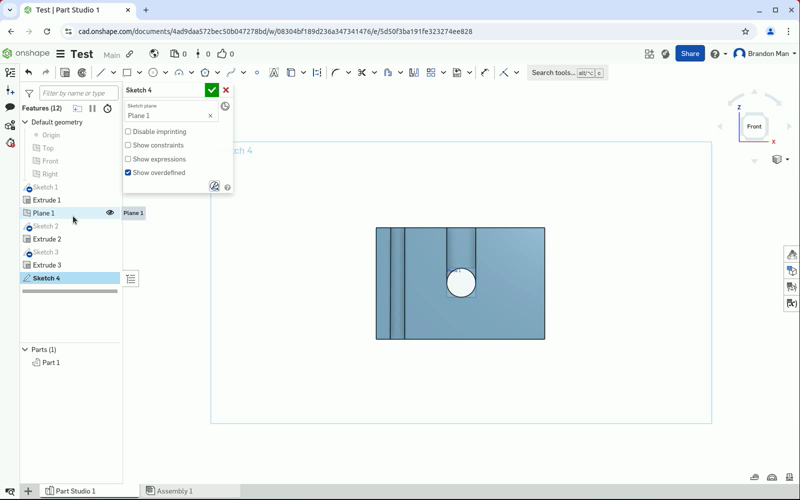
mouse_move(73, 352)
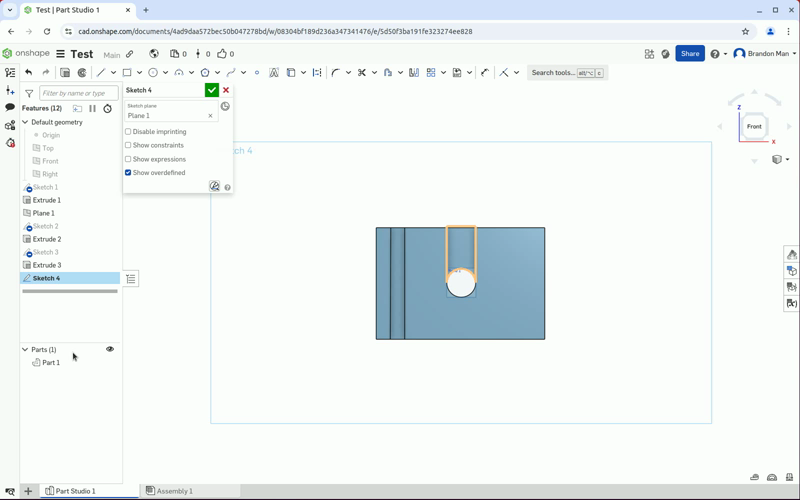
key(y)
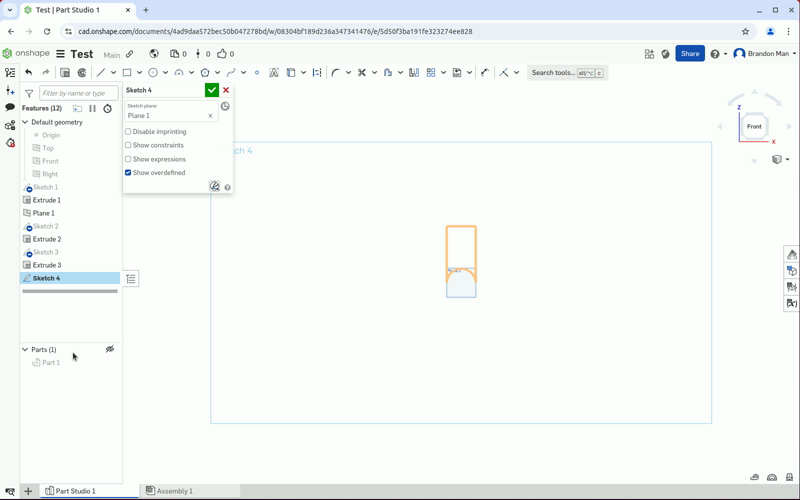
key(l)
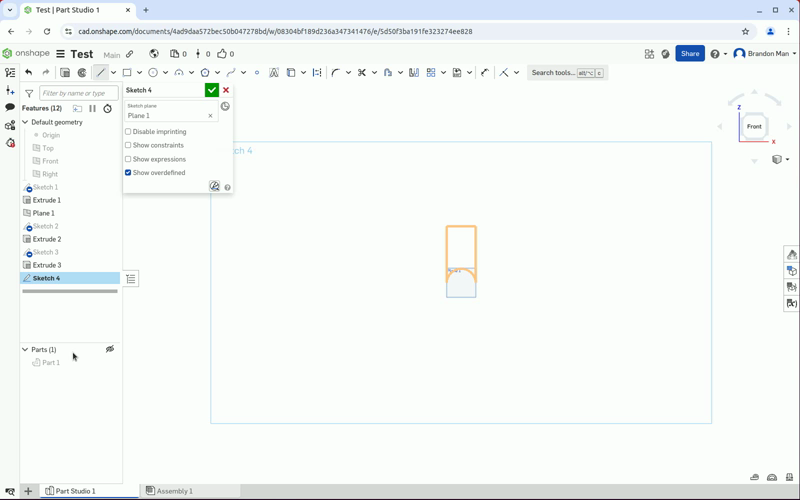
key_down(shift)
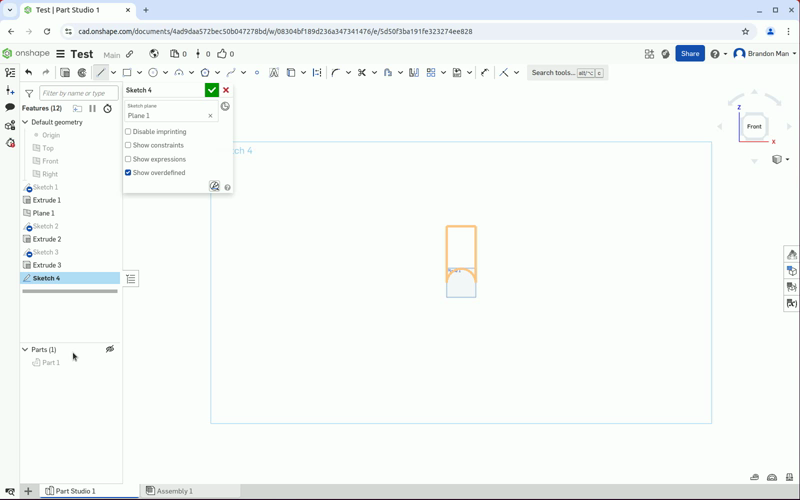
mouse_move(446, 339)
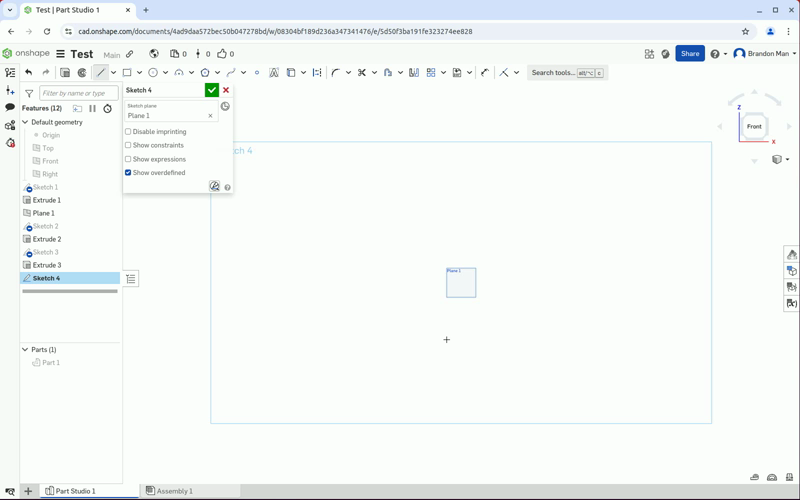
click(446, 339)
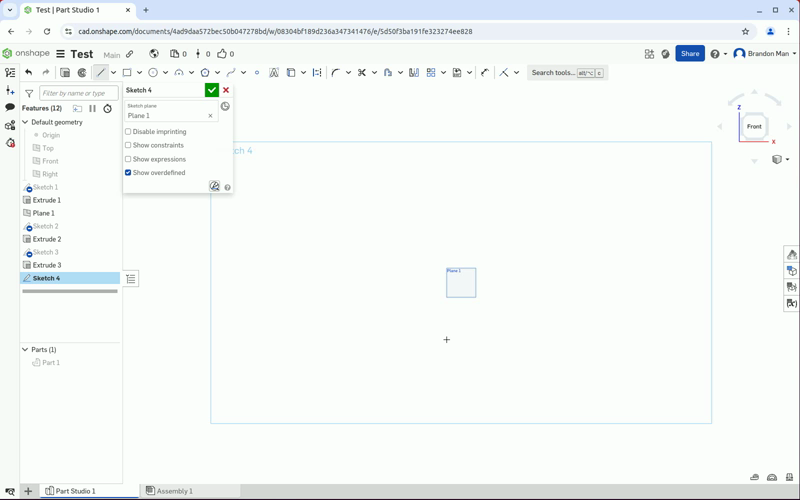
key_up(shift)
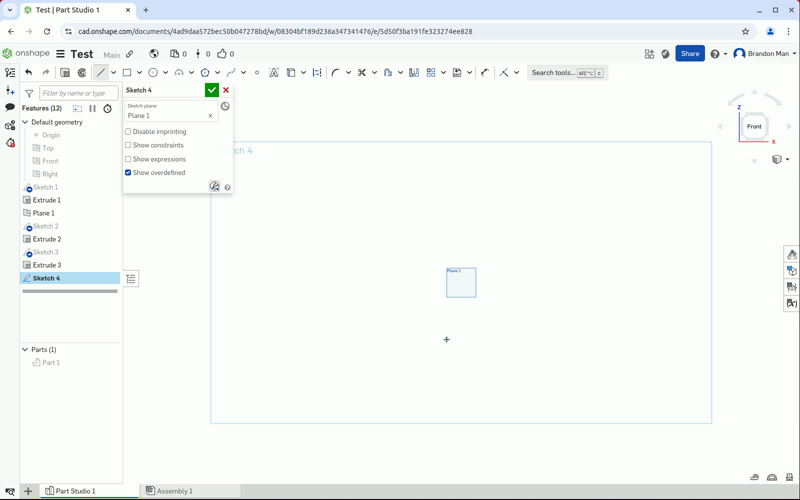
key_down(shift)
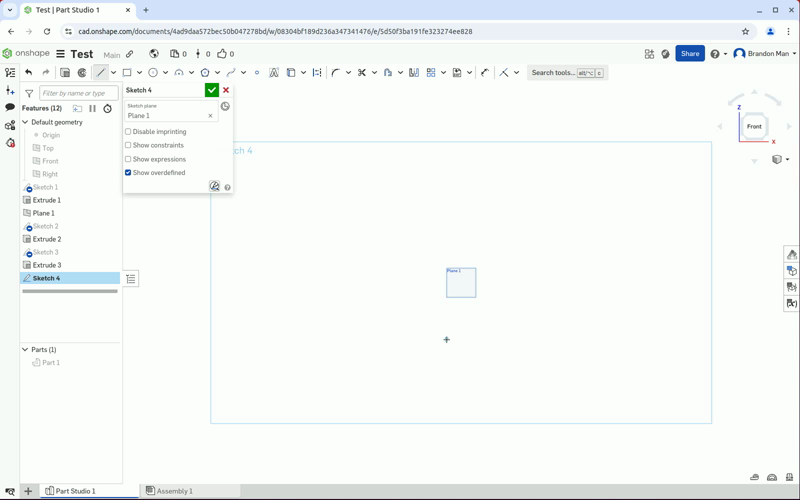
mouse_move(476, 339)
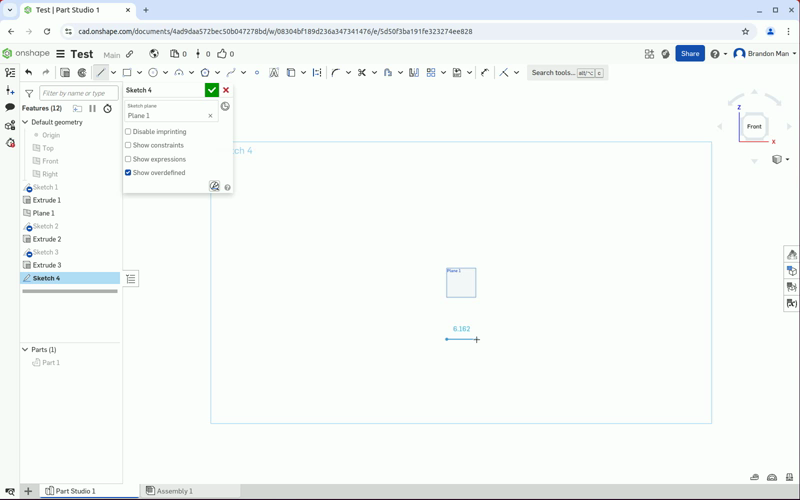
mouse_move(475, 339)
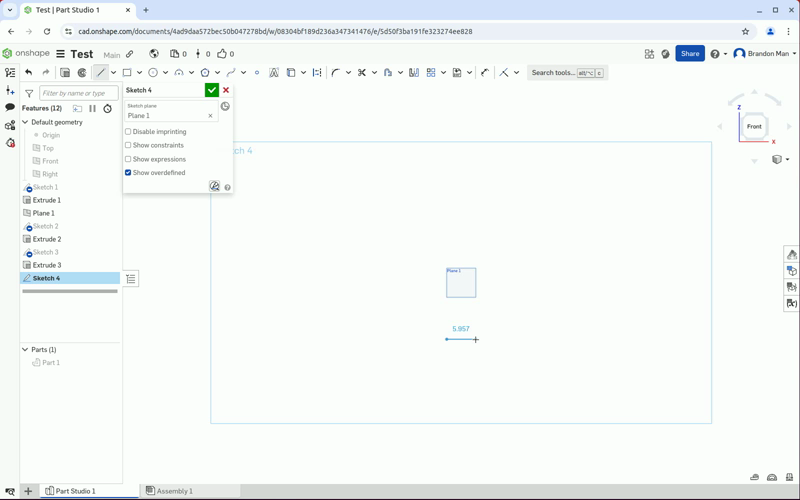
click(475, 339)
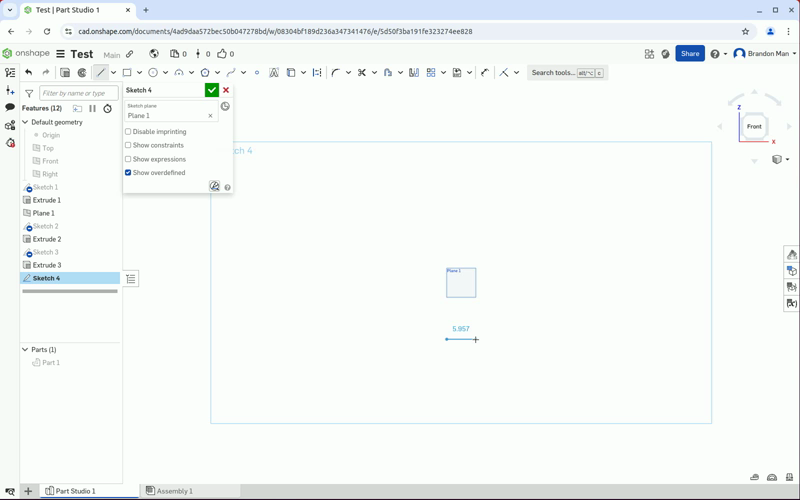
key_up(shift)
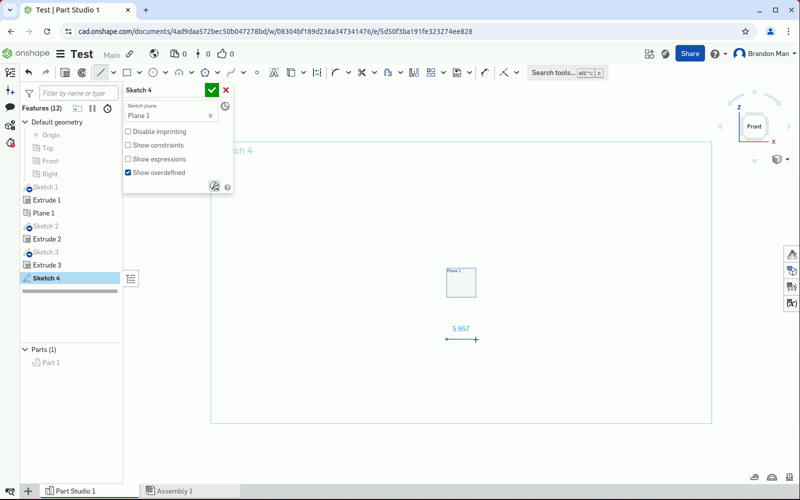
key_down(shift)
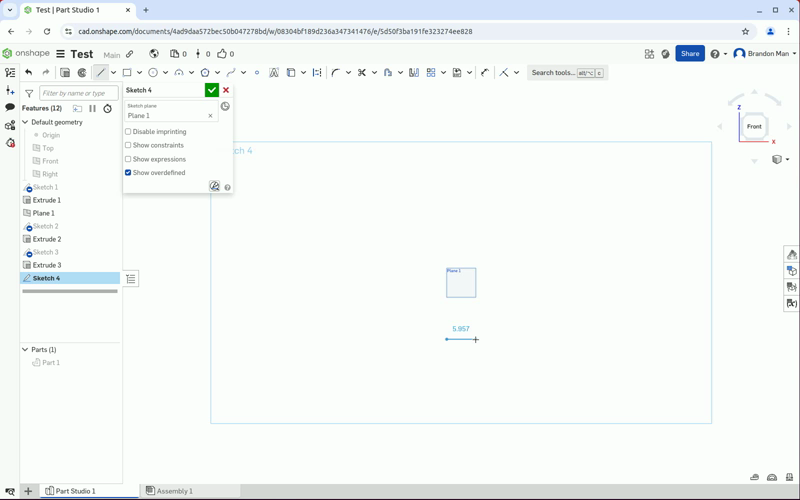
mouse_move(505, 339)
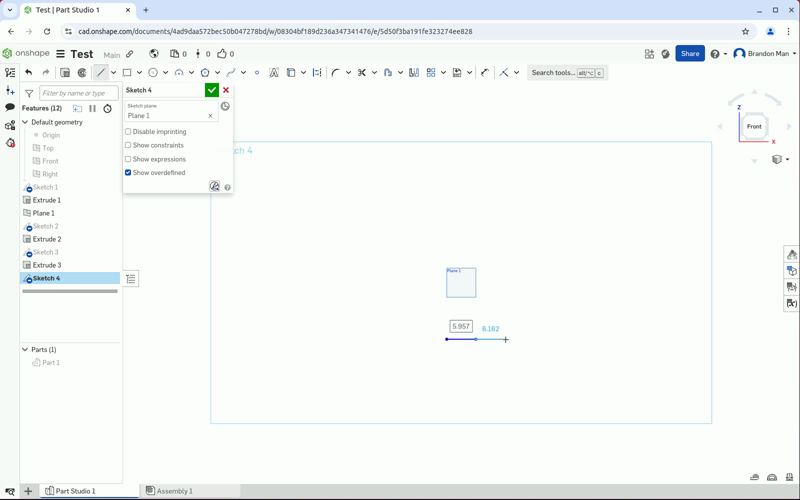
mouse_move(475, 282)
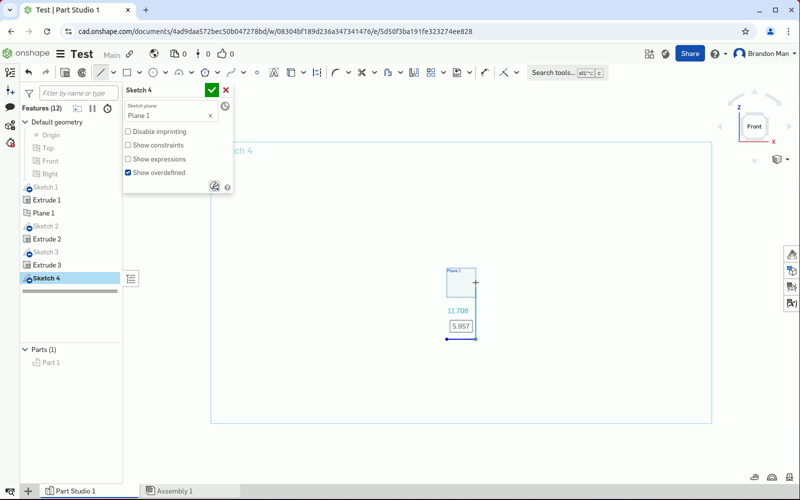
click(475, 282)
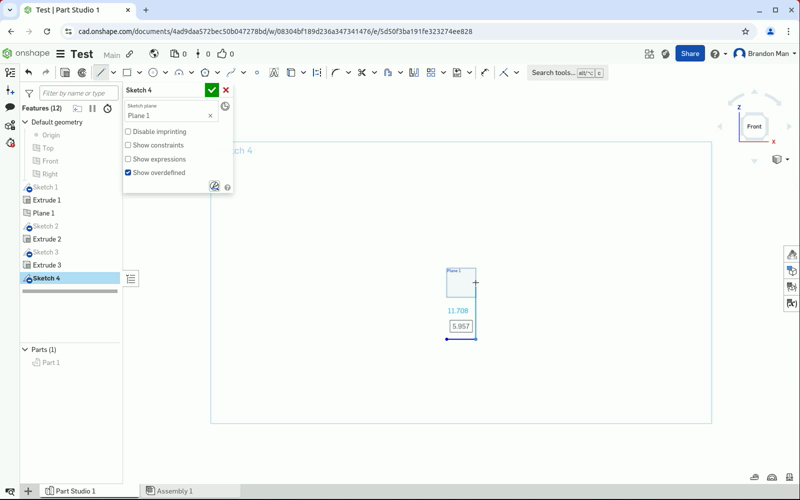
key_up(shift)
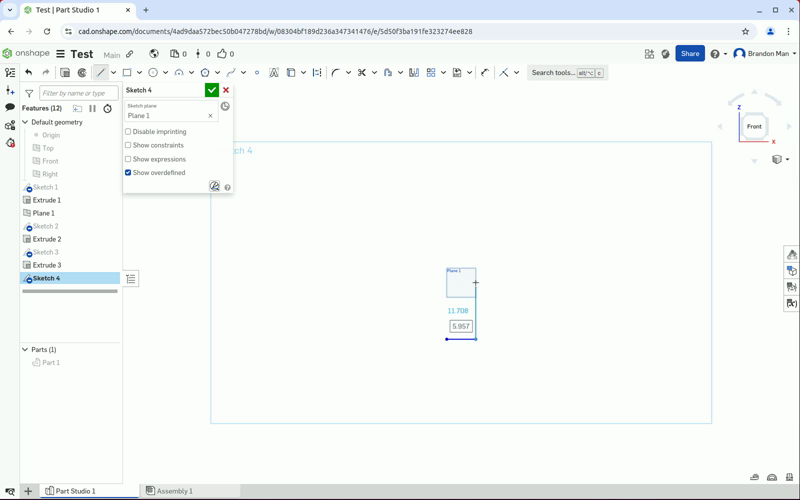
key(esc)
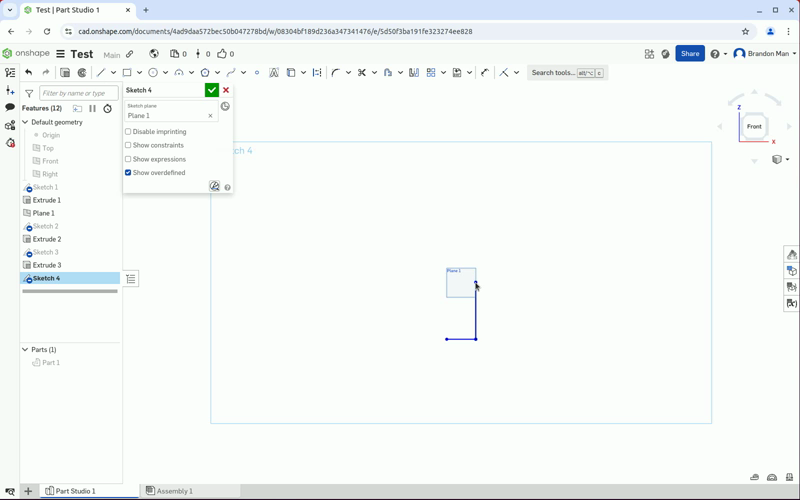
key(a)
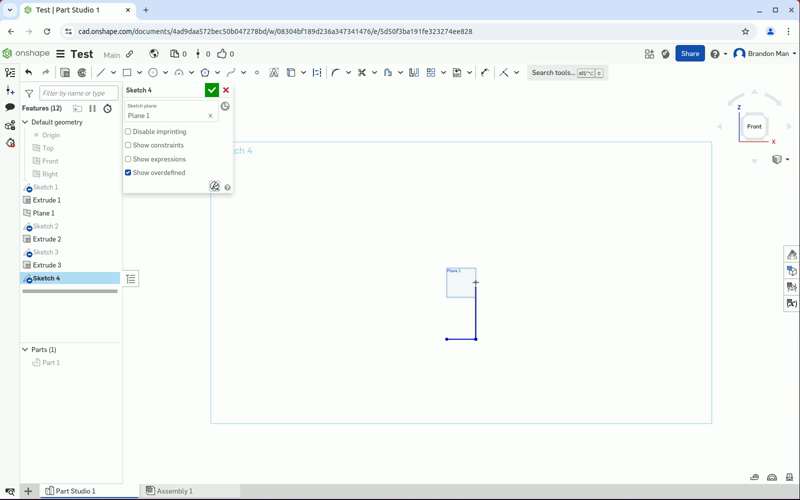
mouse_move(475, 282)
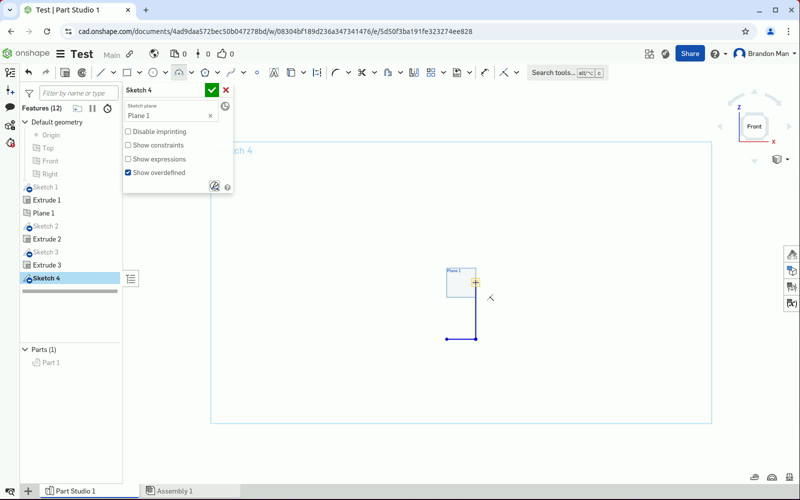
click(475, 282)
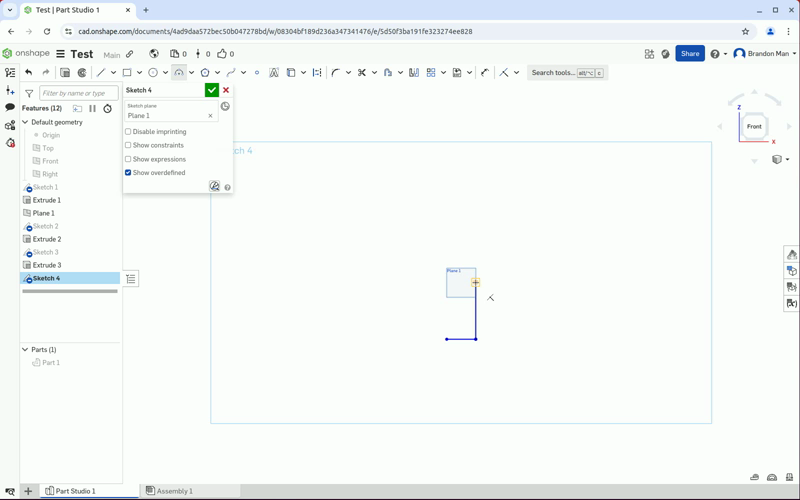
key_down(shift)
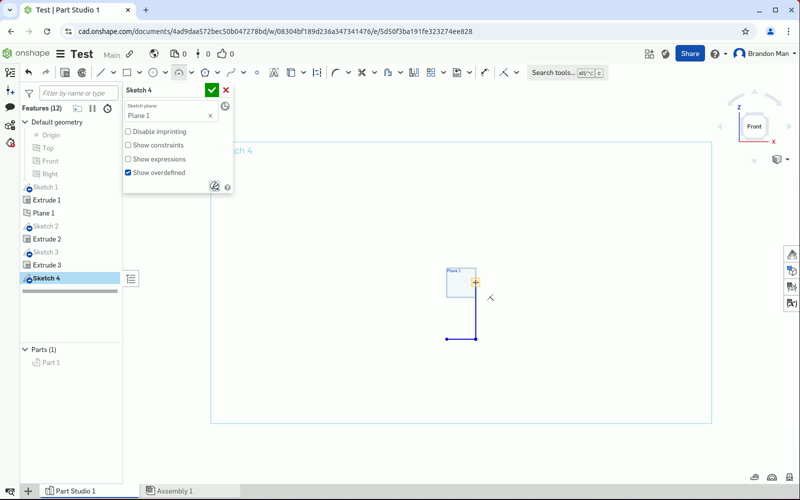
mouse_move(446, 282)
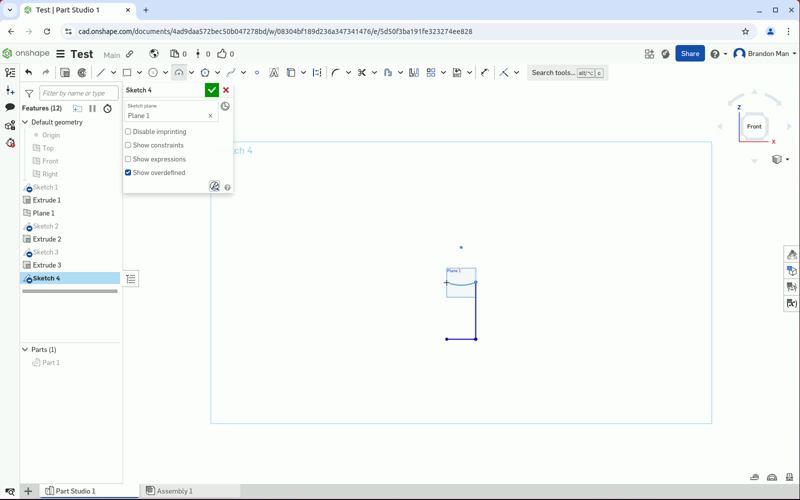
click(446, 282)
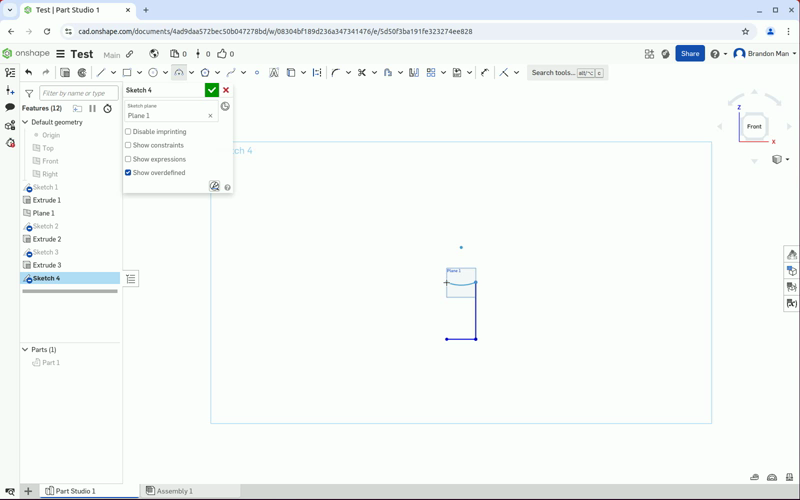
mouse_move(461, 296)
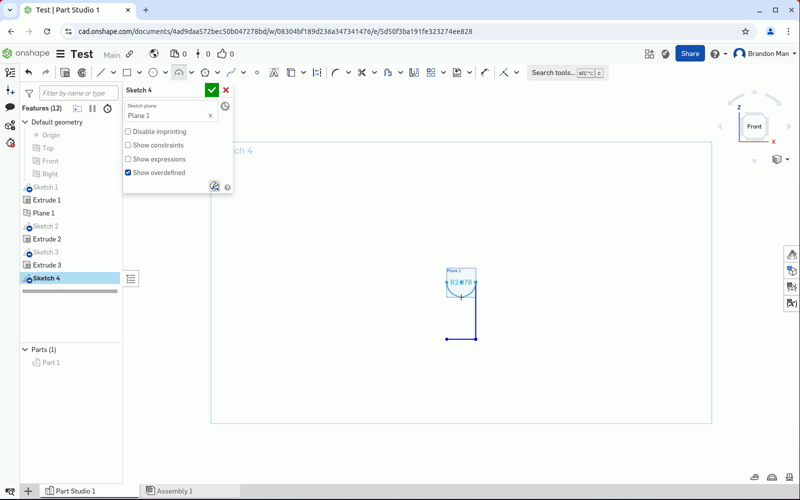
click(461, 296)
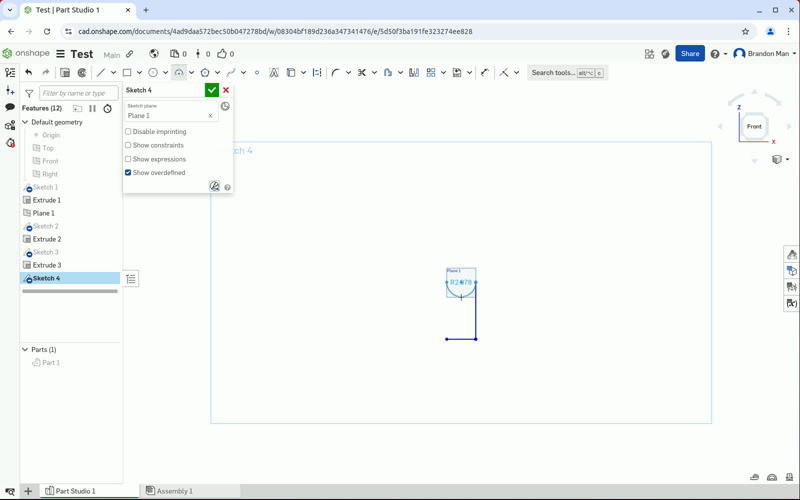
key_up(shift)
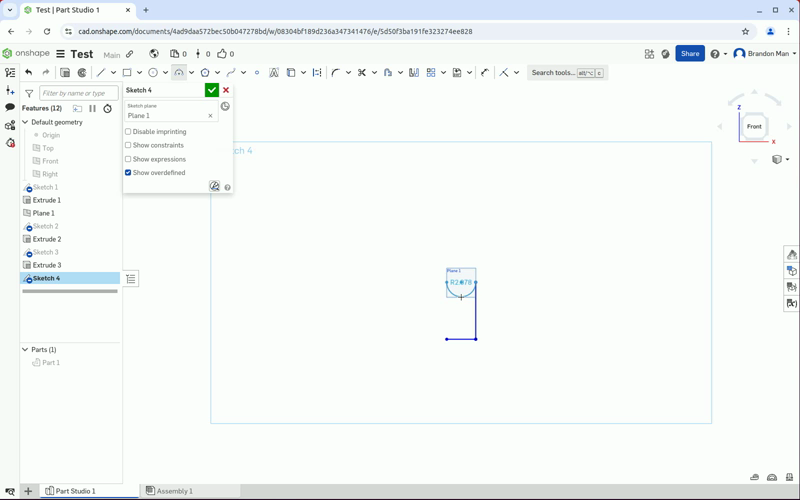
key(esc)
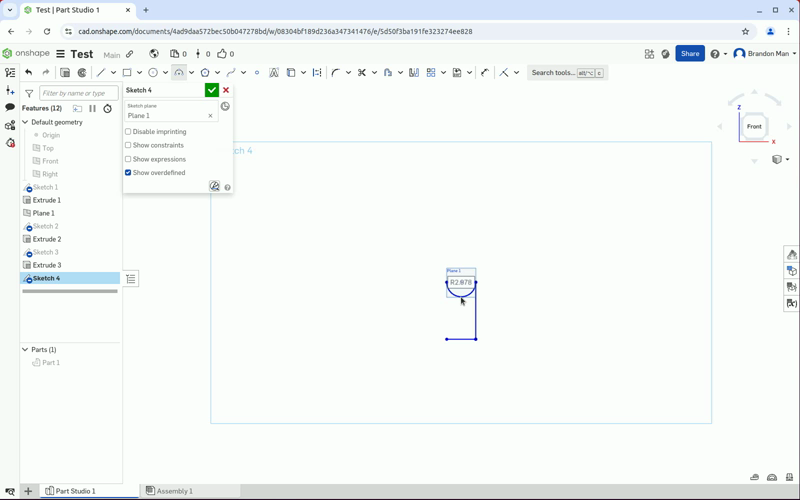
key(l)
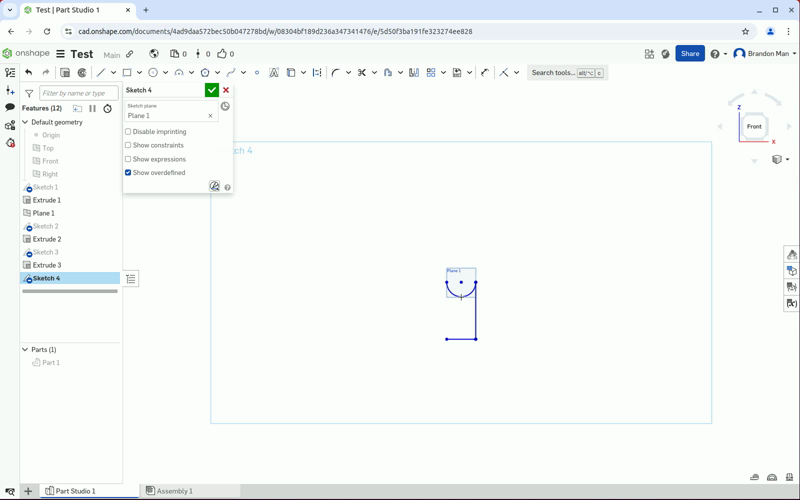
mouse_move(446, 282)
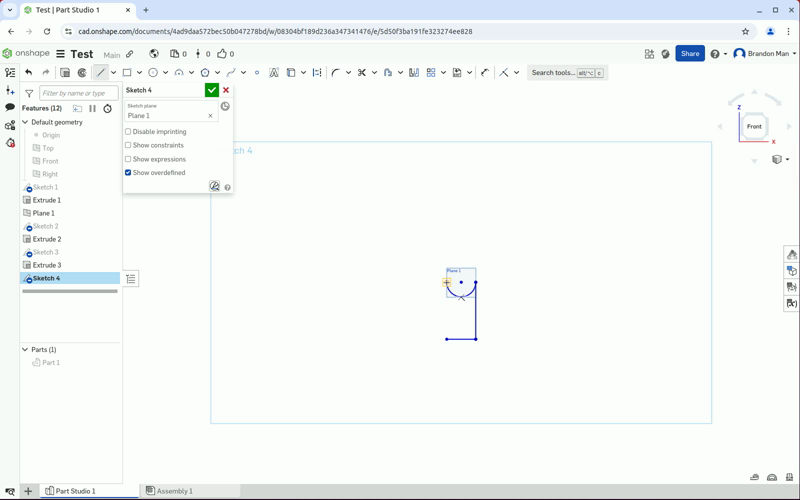
click(446, 282)
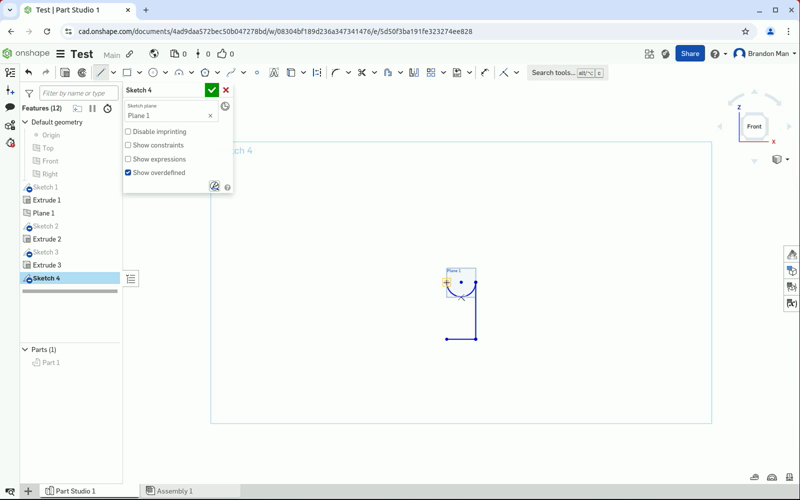
mouse_move(476, 282)
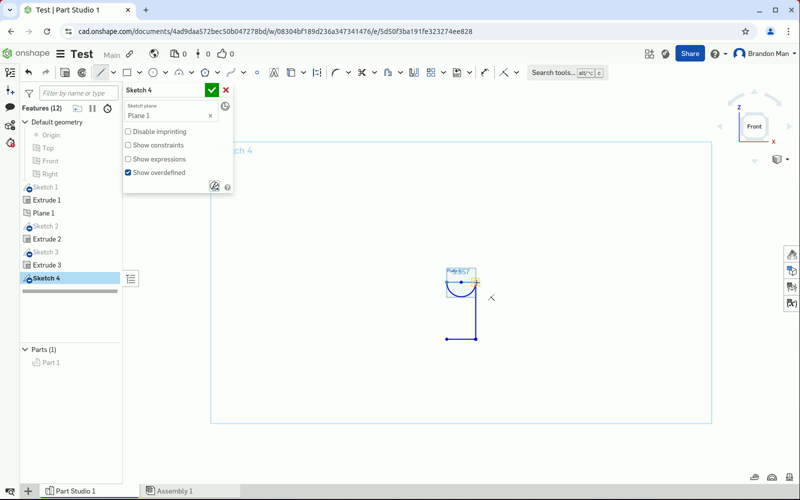
key_down(shift)
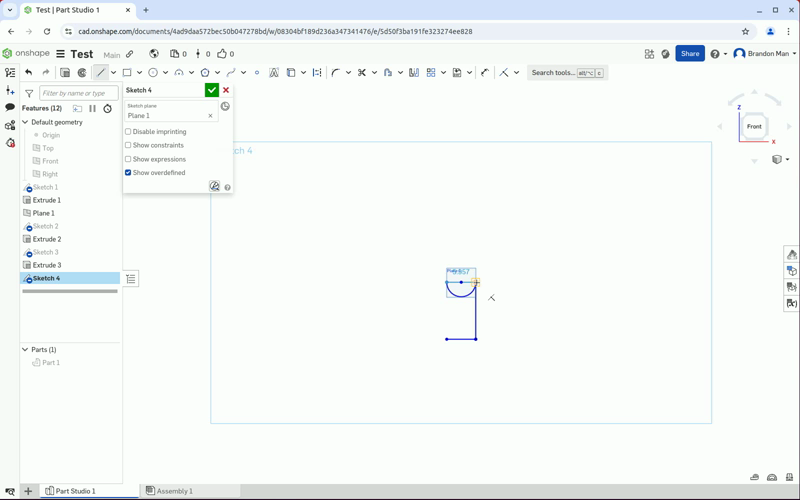
mouse_move(446, 339)
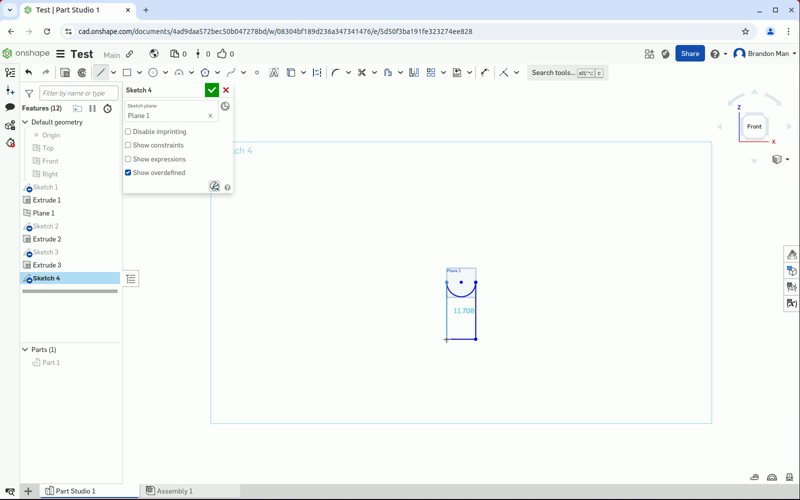
key_up(shift)
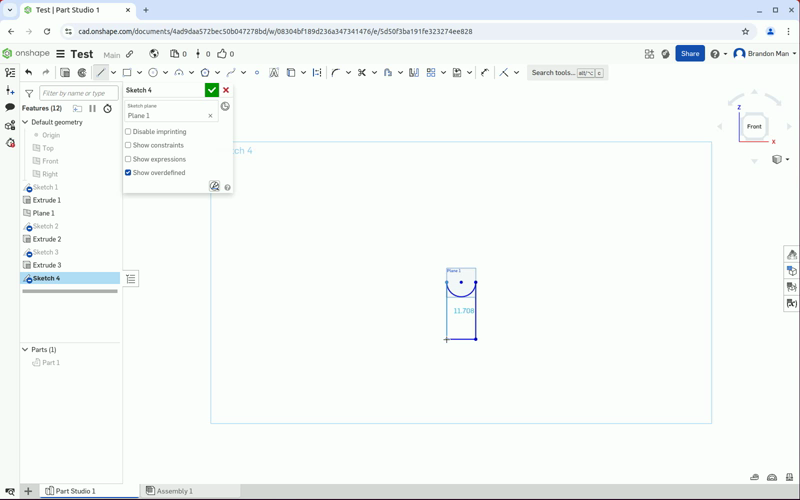
click(446, 339)
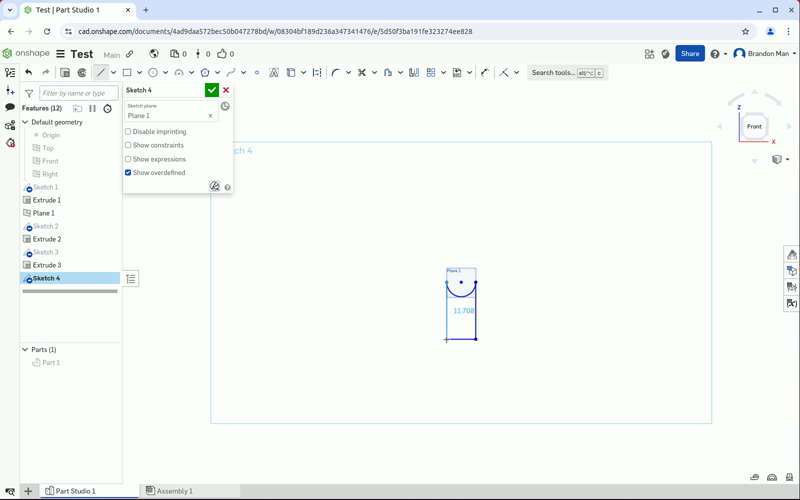
key(esc)
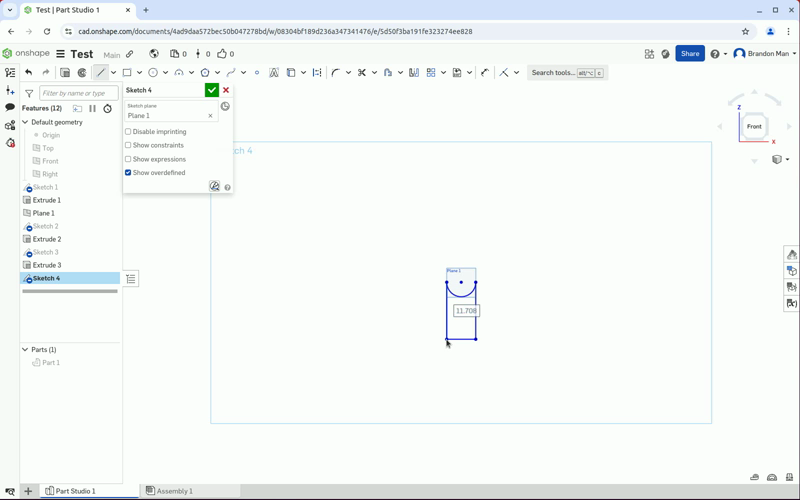
mouse_move(474, 323)
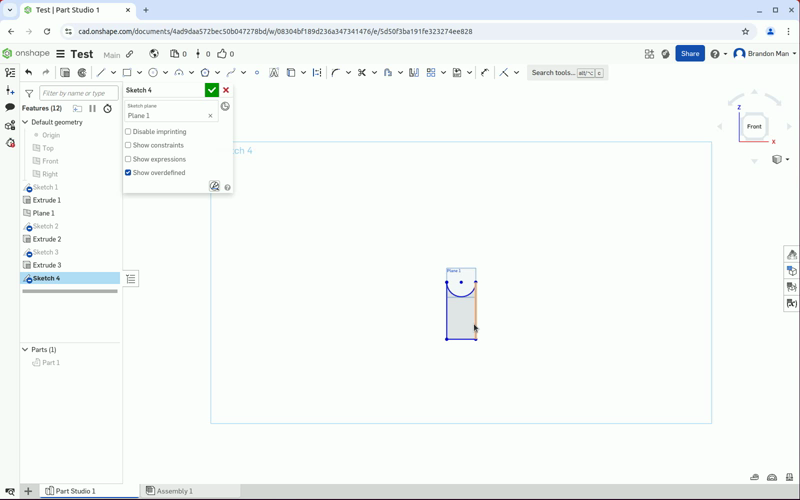
scroll(6)
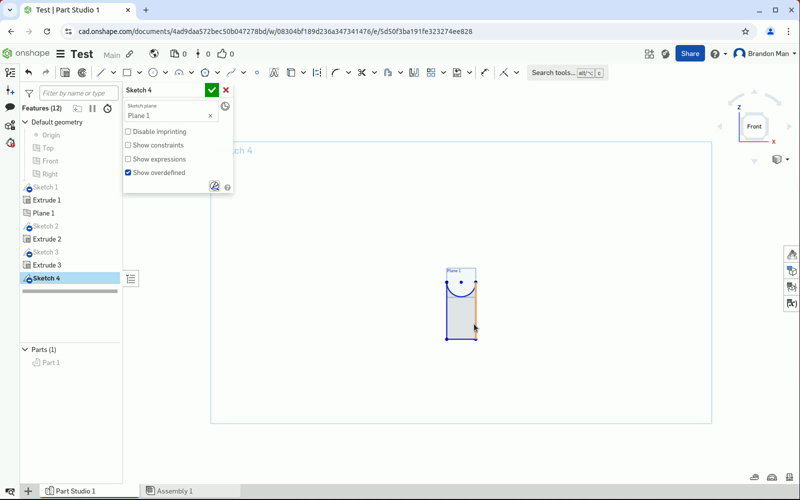
scroll(6)
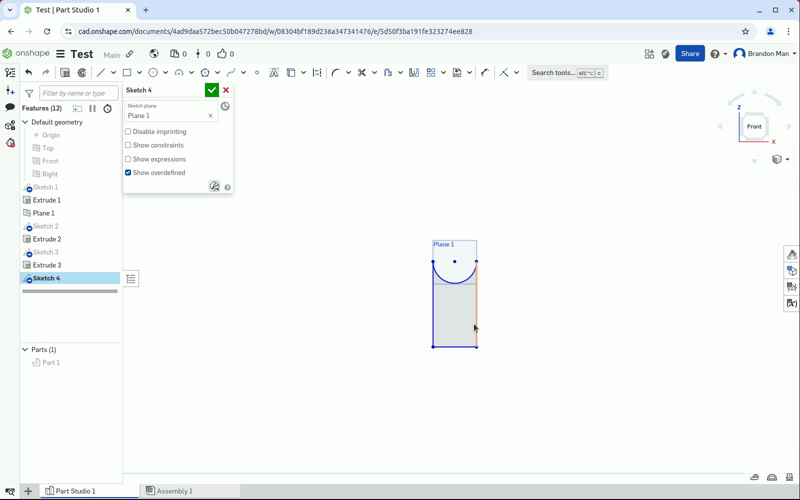
scroll(6)
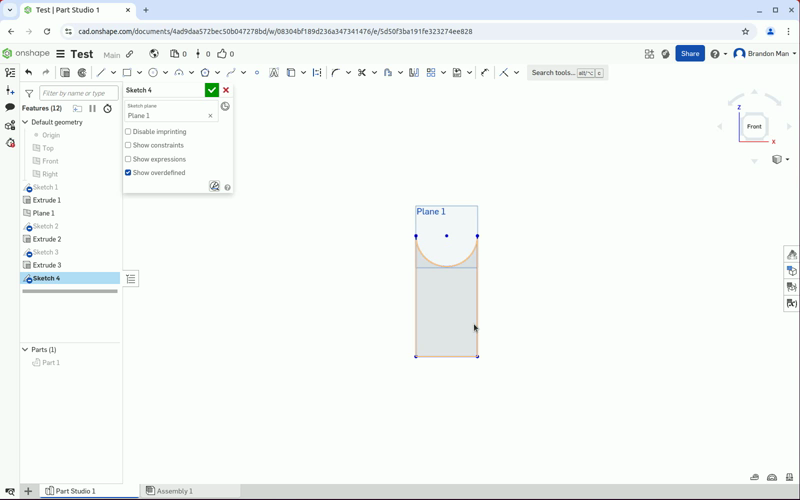
scroll(6)
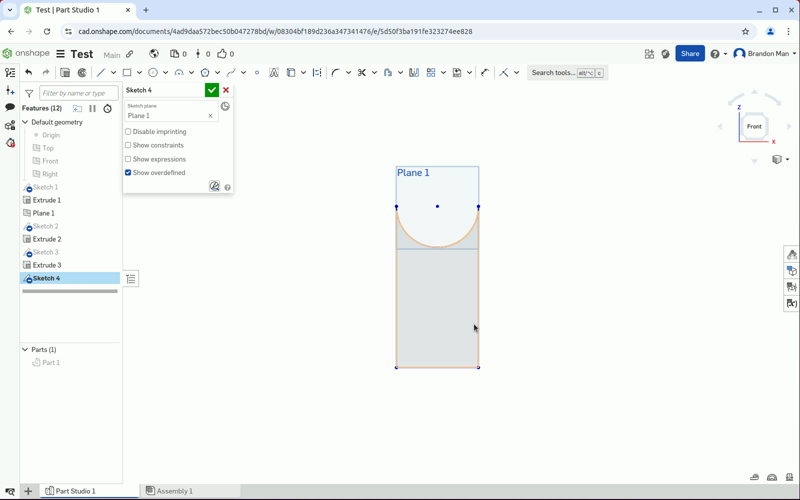
scroll(6)
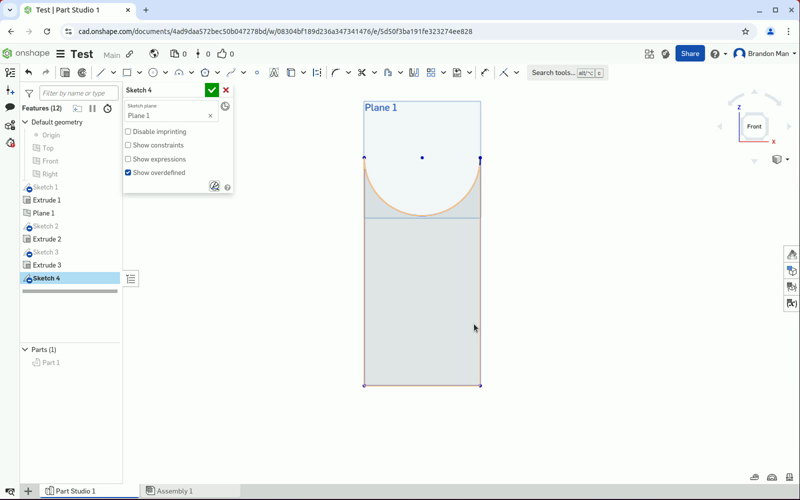
scroll(6)
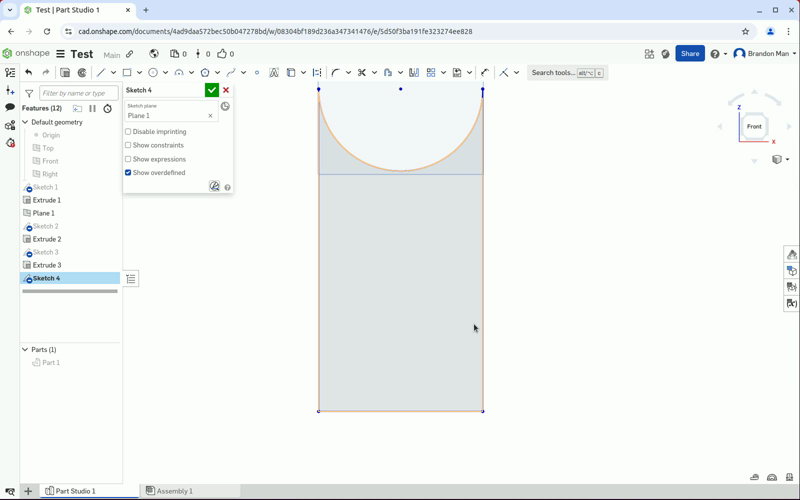
scroll(6)
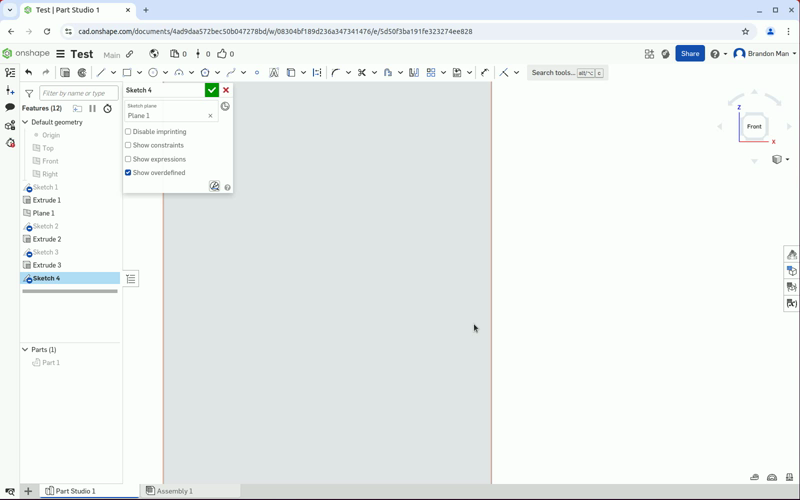
click(474, 323)
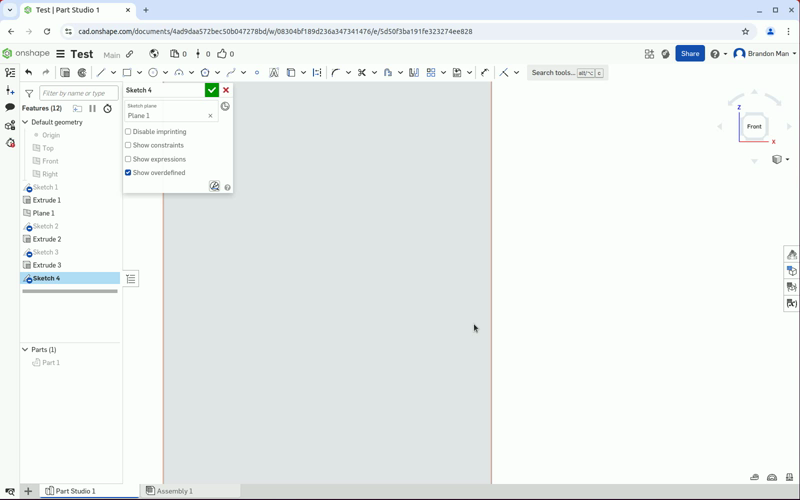
scroll(-6)
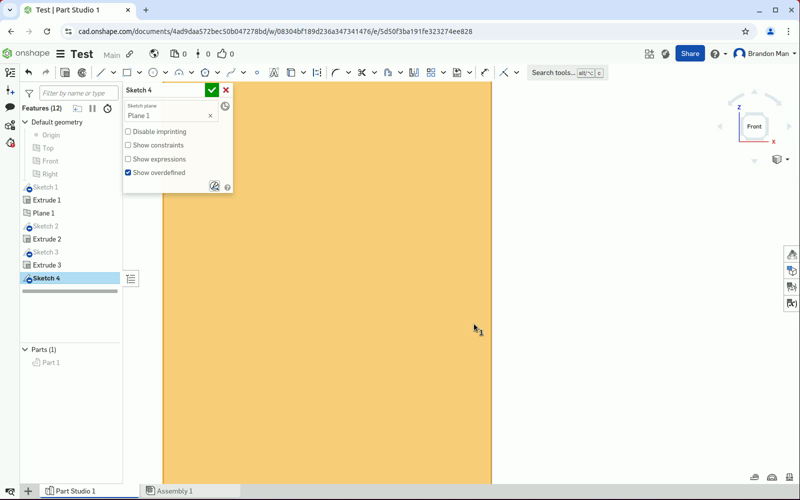
scroll(-6)
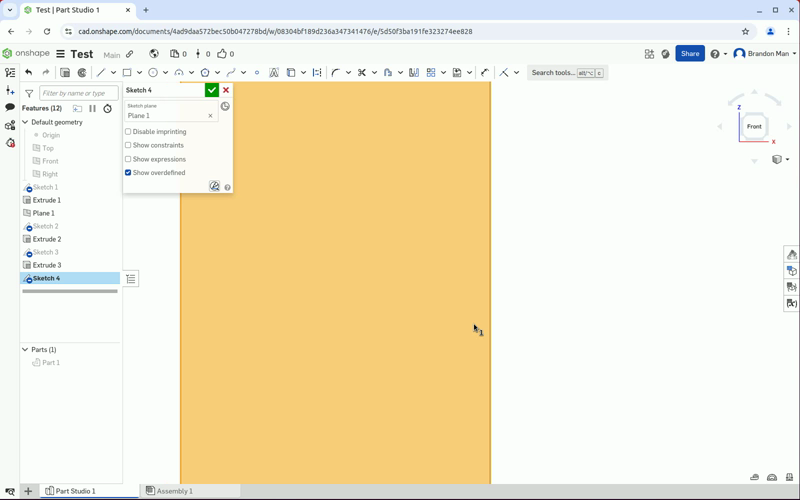
scroll(-6)
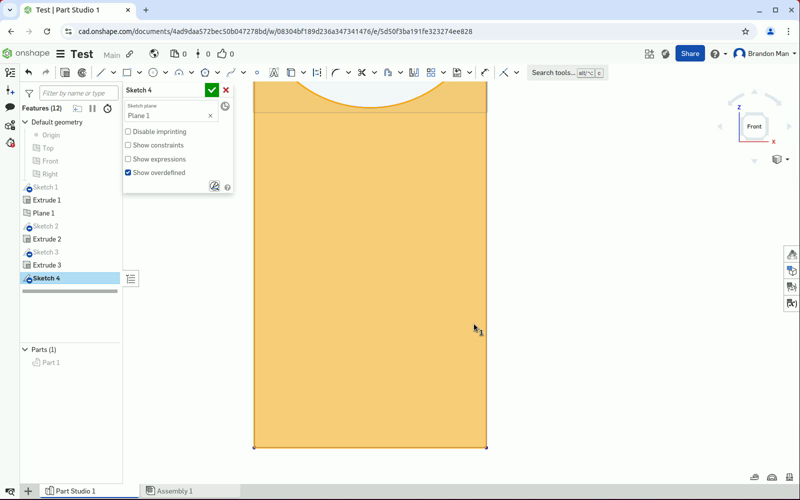
scroll(-6)
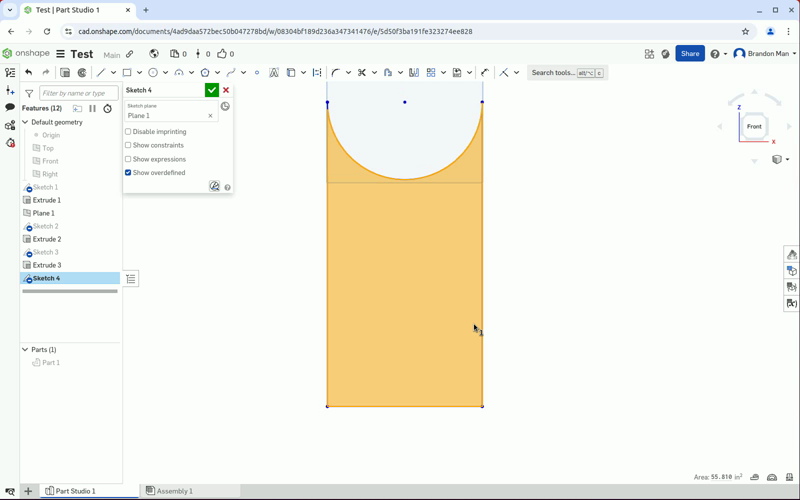
scroll(-6)
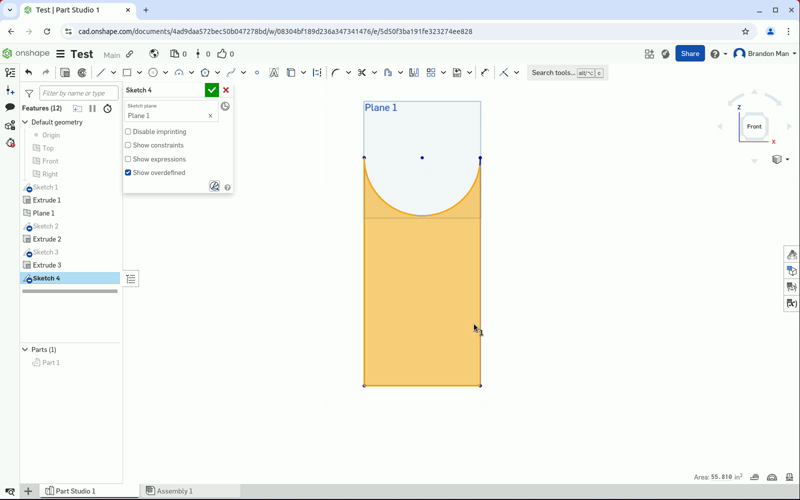
scroll(-6)
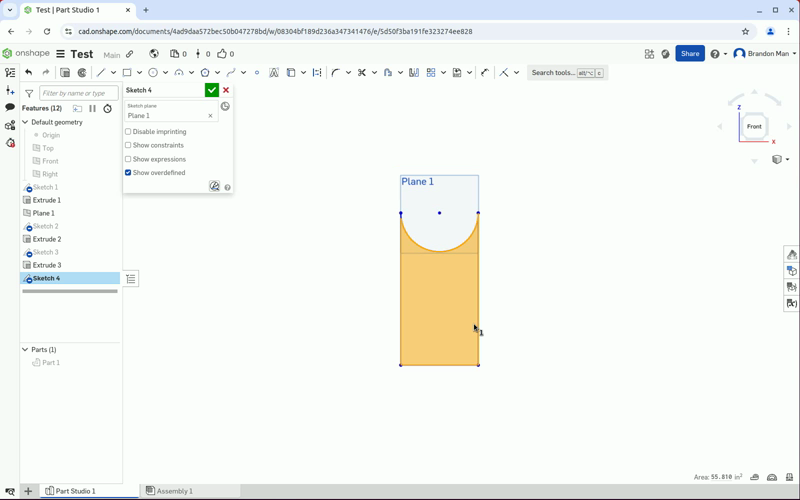
scroll(-6)
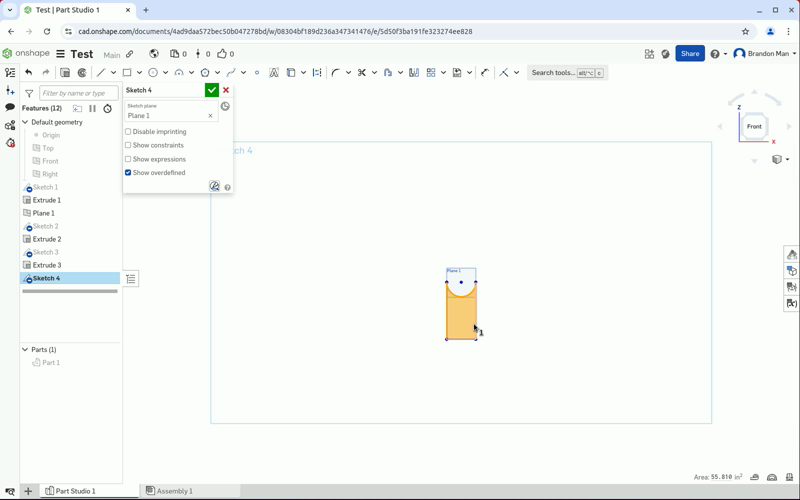
mouse_move(73, 352)
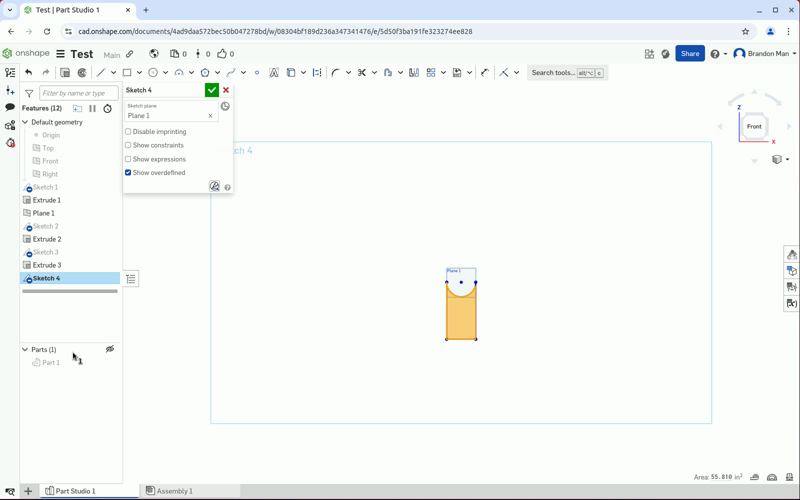
key(shift+y)
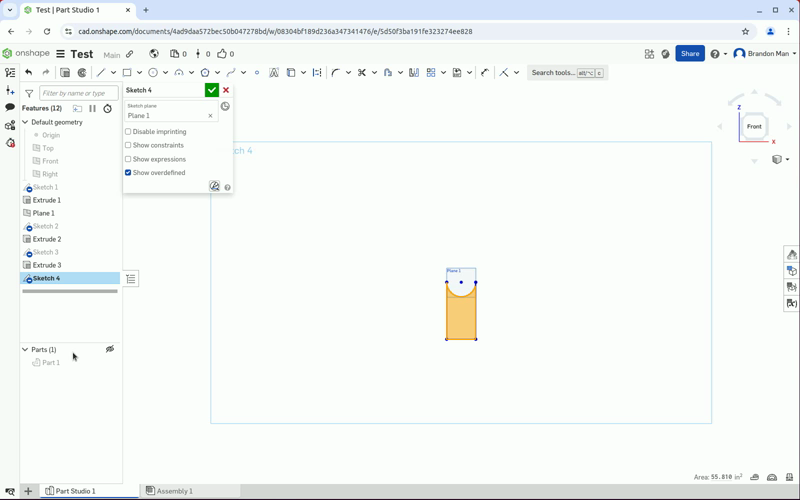
key(shift+e)
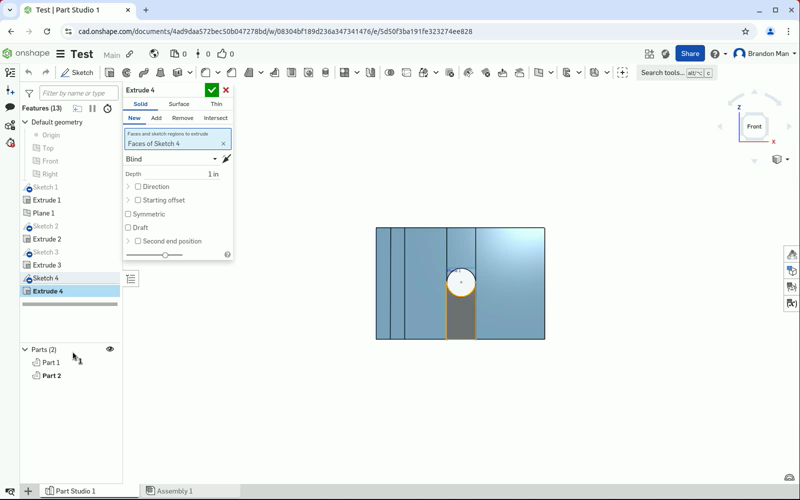
mouse_move(143, 106)
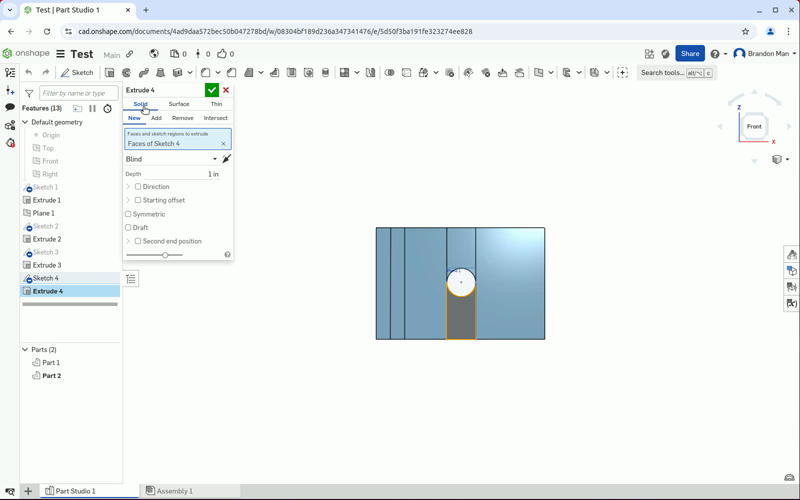
click(143, 106)
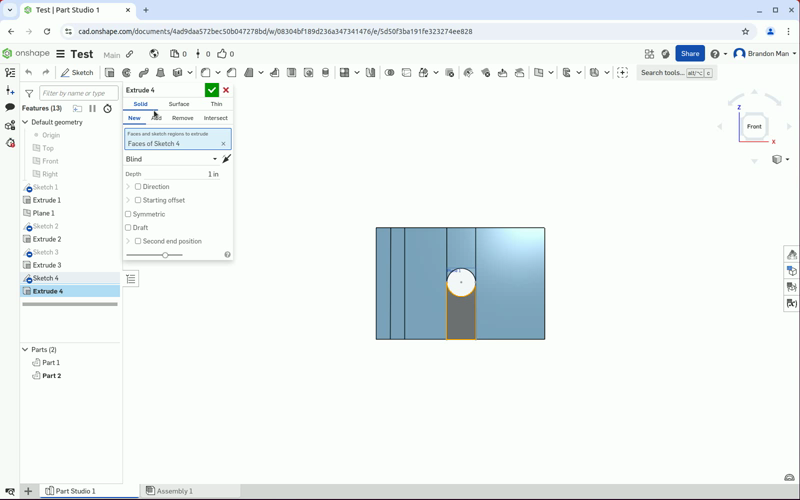
mouse_move(186, 120)
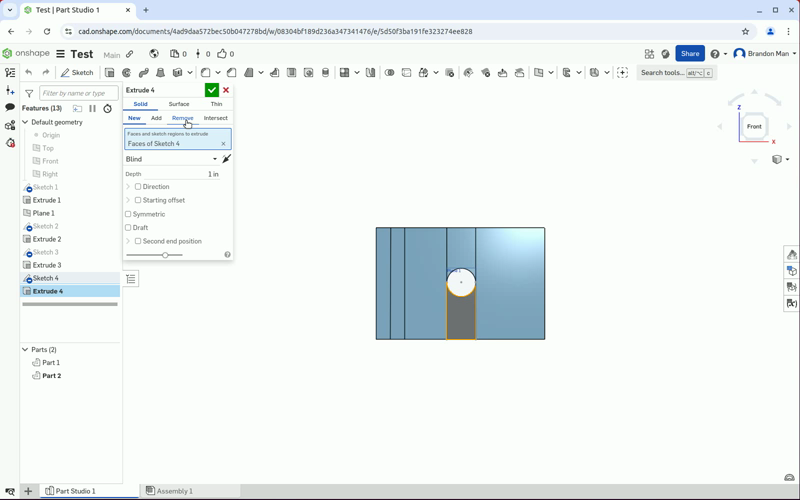
click(186, 120)
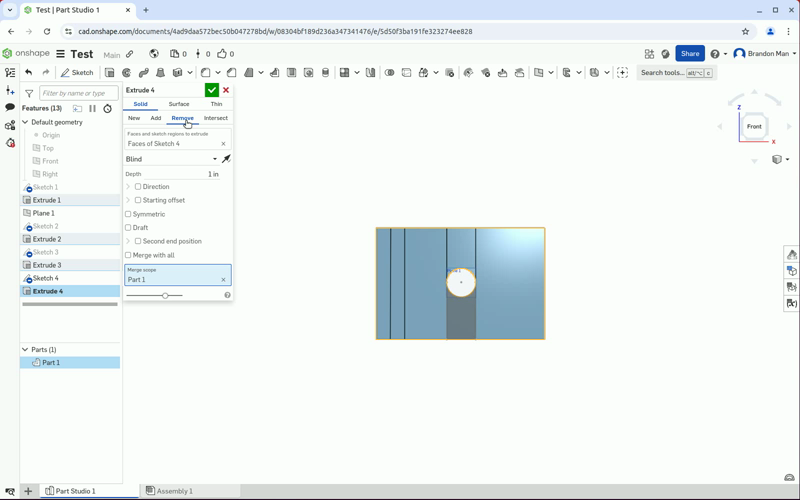
key(tab, 4)
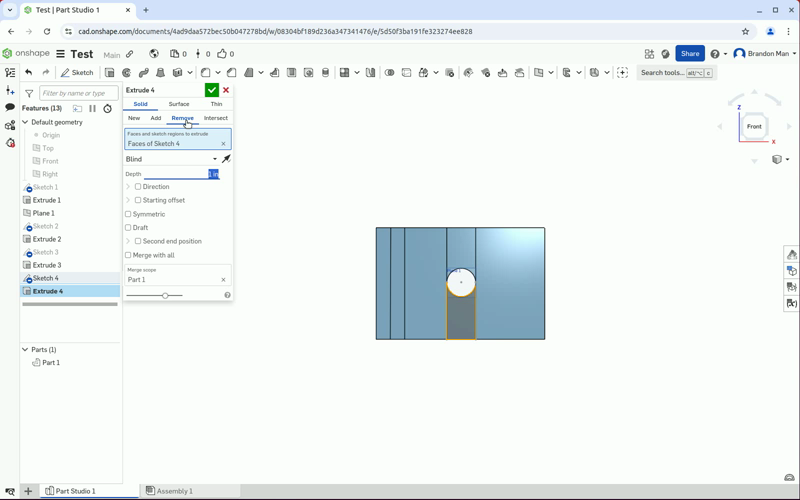
text(2.889)
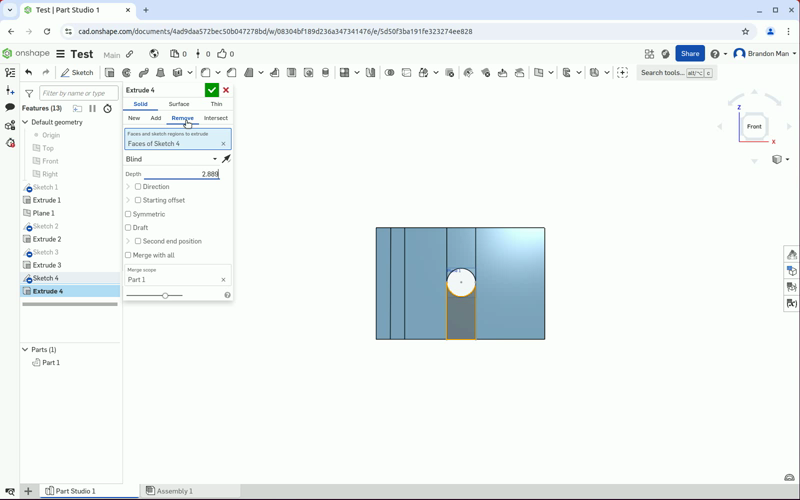
key(tab, 6)
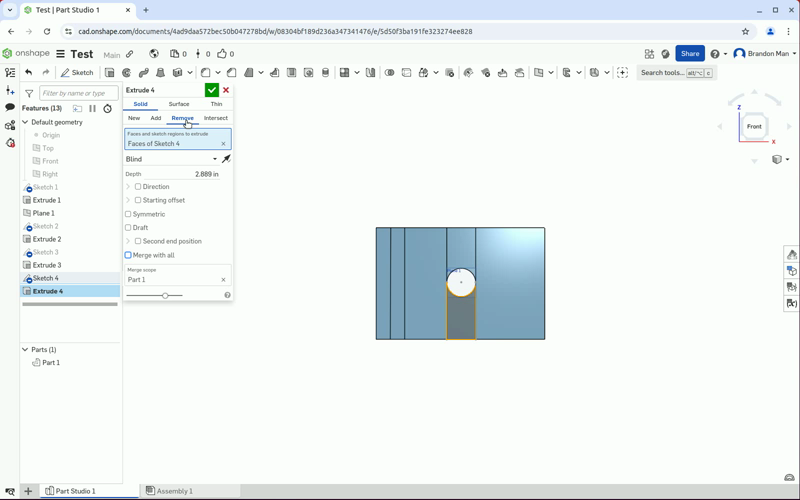
key(space)
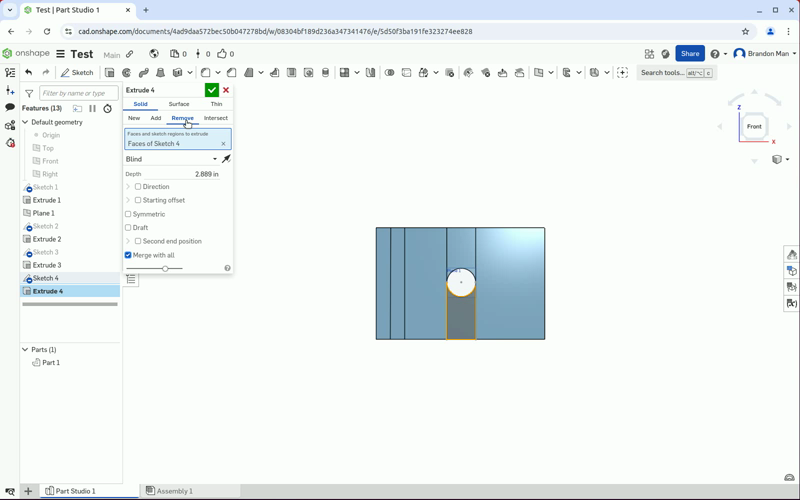
key(enter)
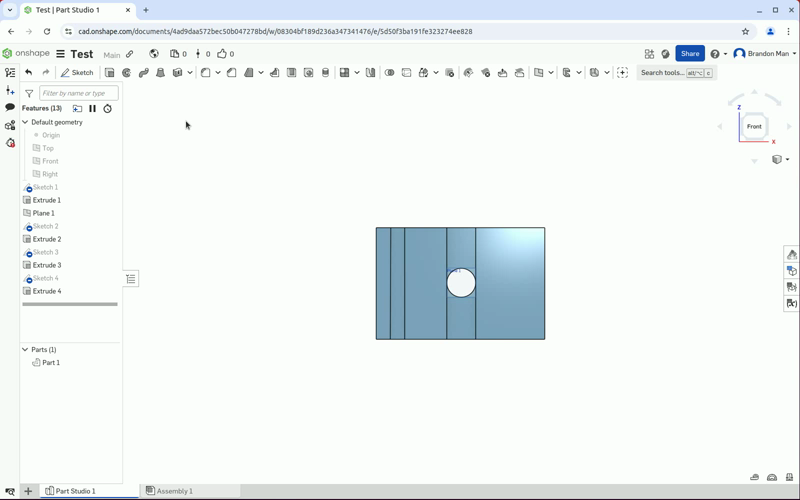
key(shift+h)
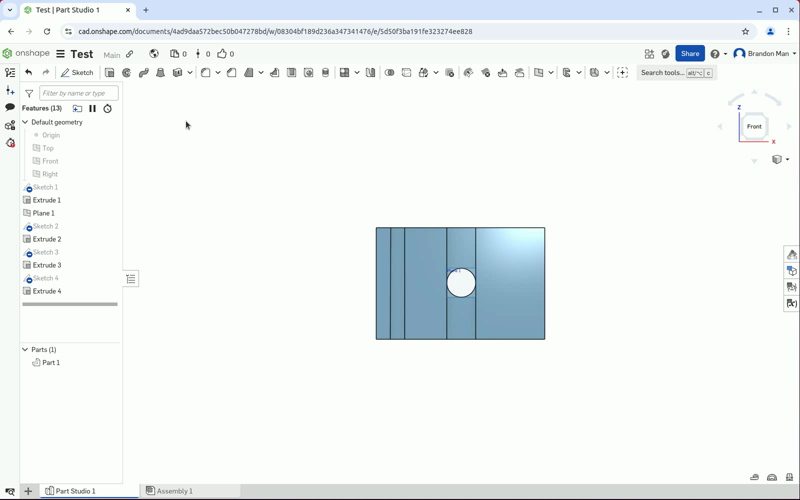
key(shift+h)
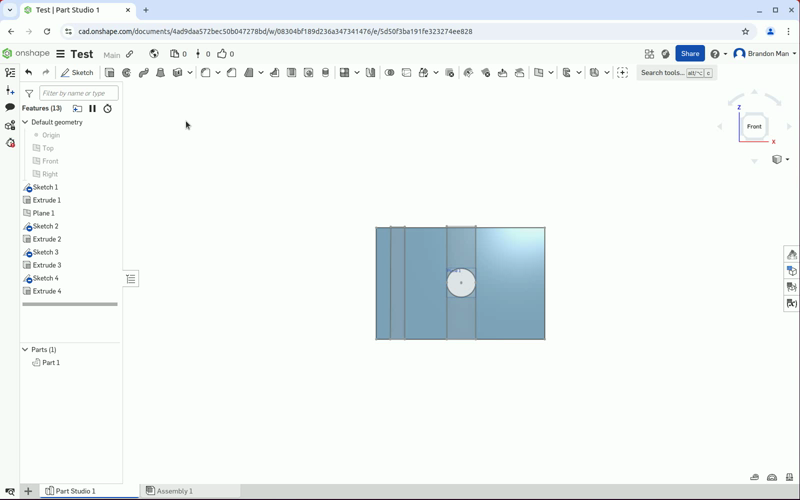
key(shift+7)
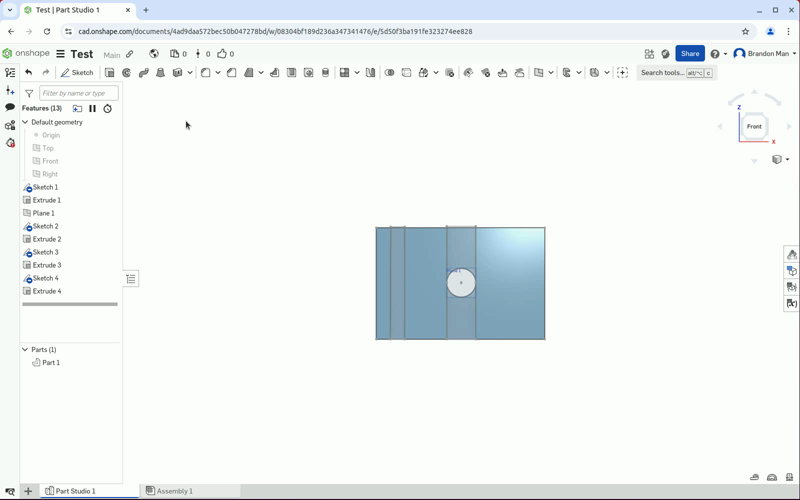
key(left, 2)
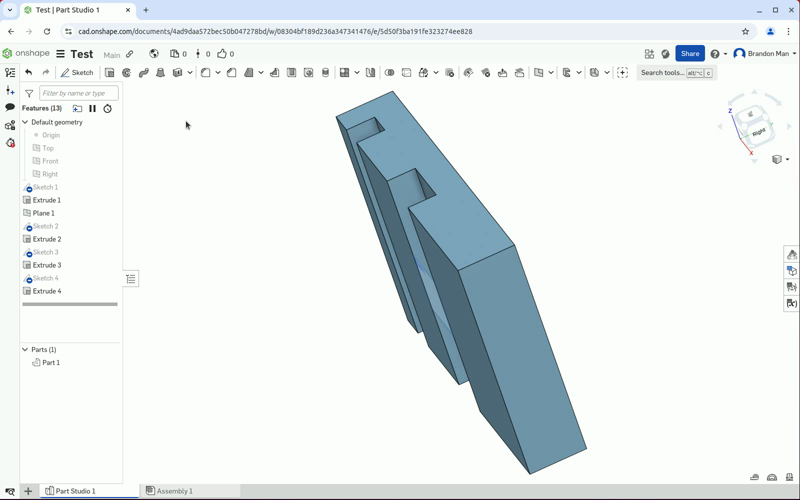
key(down, 2)
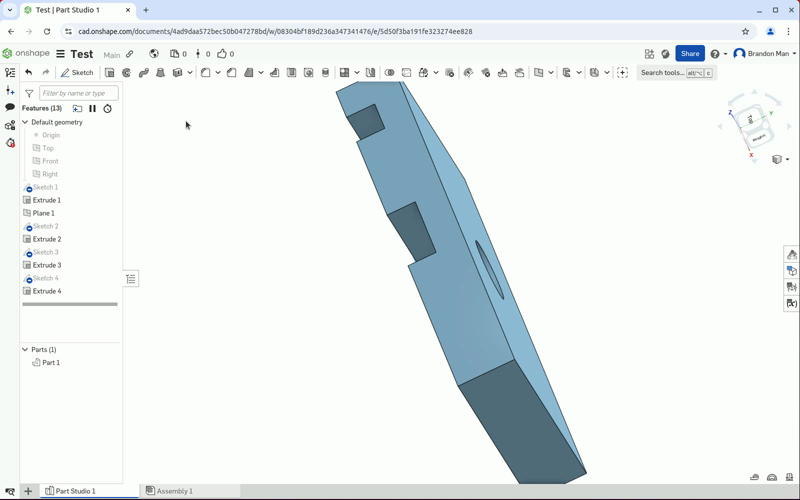
key(up, 2)
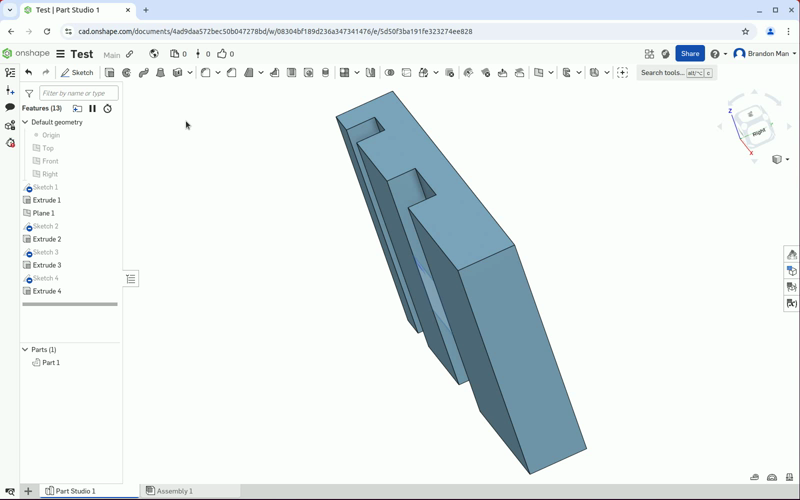
key(right, 2)
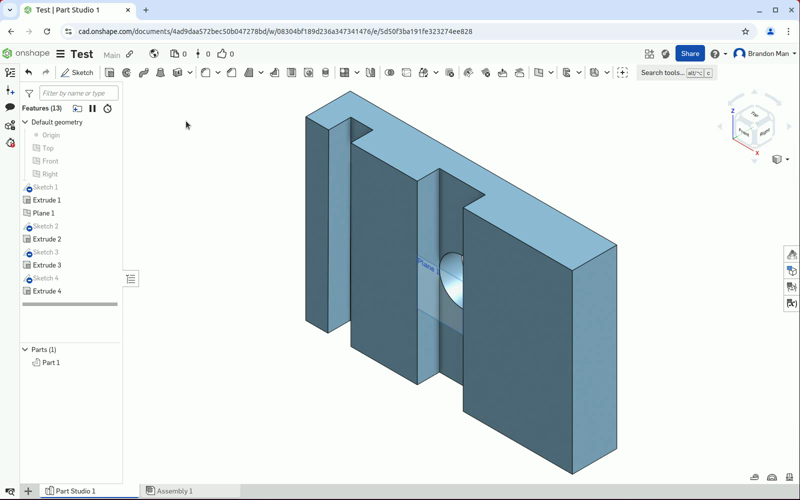
mouse_move(73, 189)
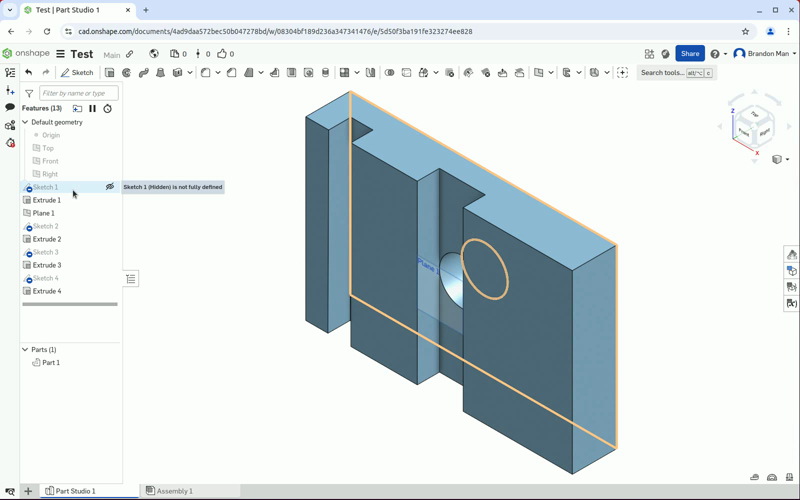
click(73, 189)